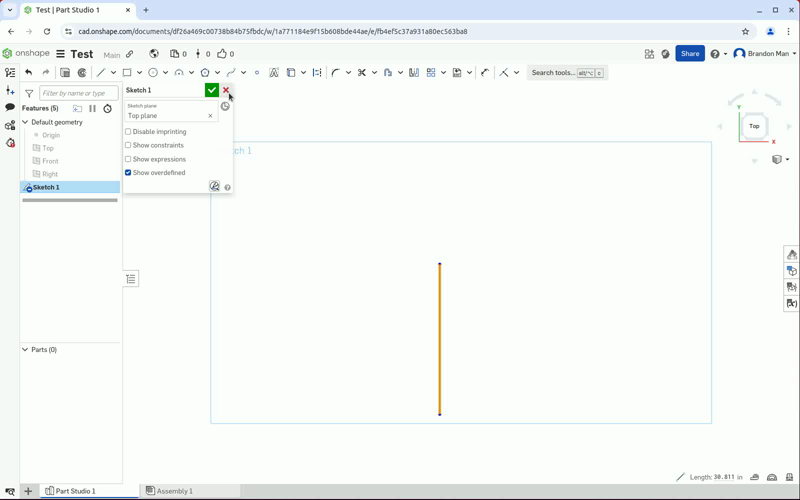
key(shift+h)
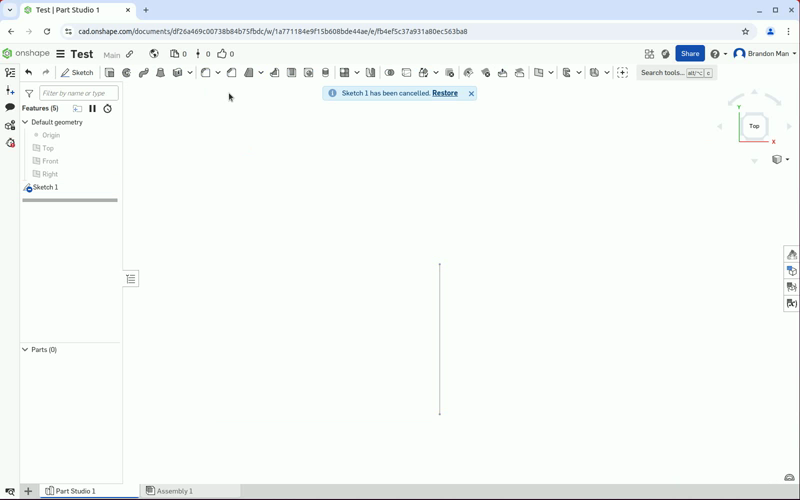
key(shift+s)
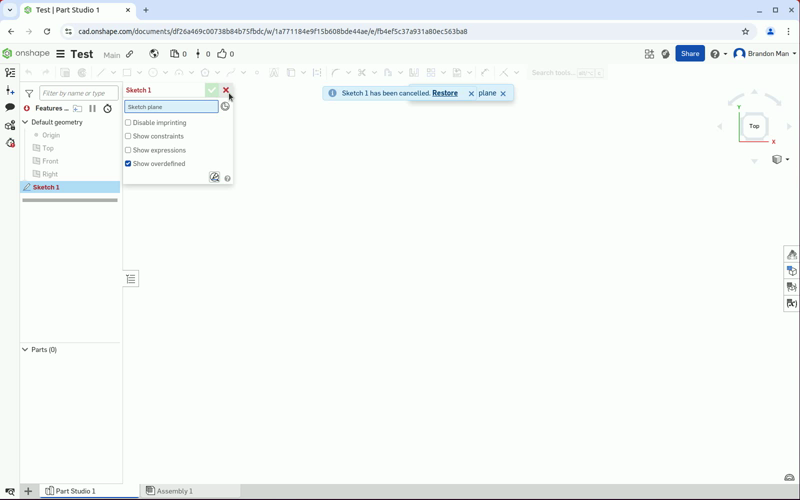
mouse_move(73, 150)
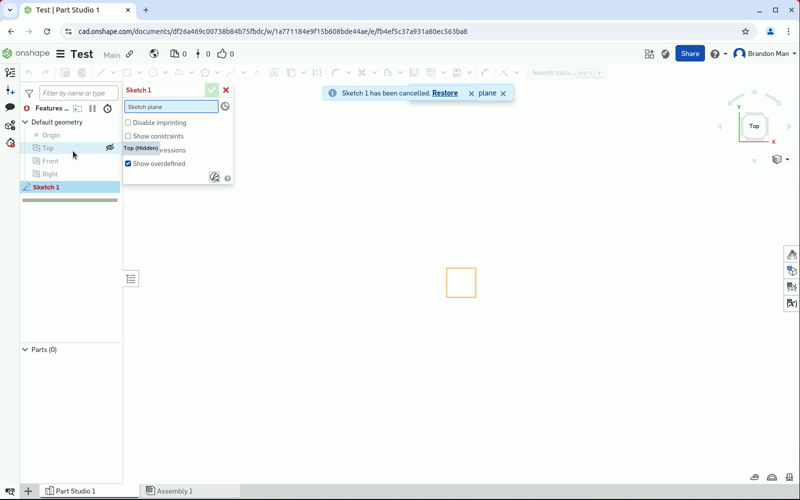
click(73, 150)
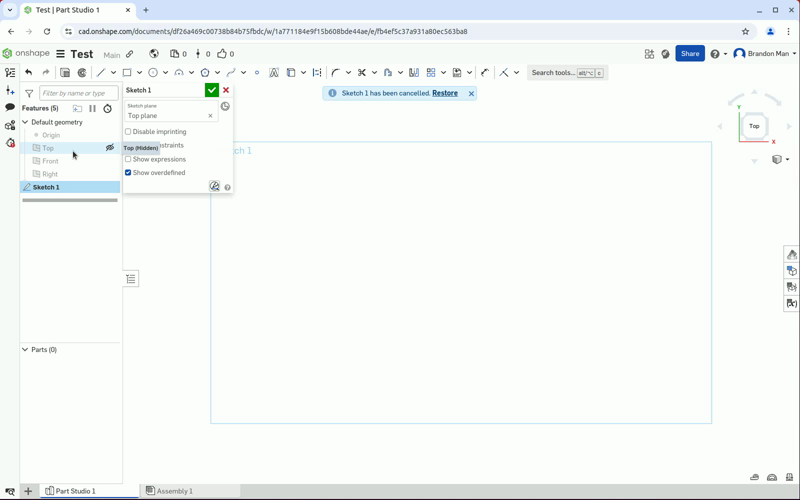
mouse_move(73, 352)
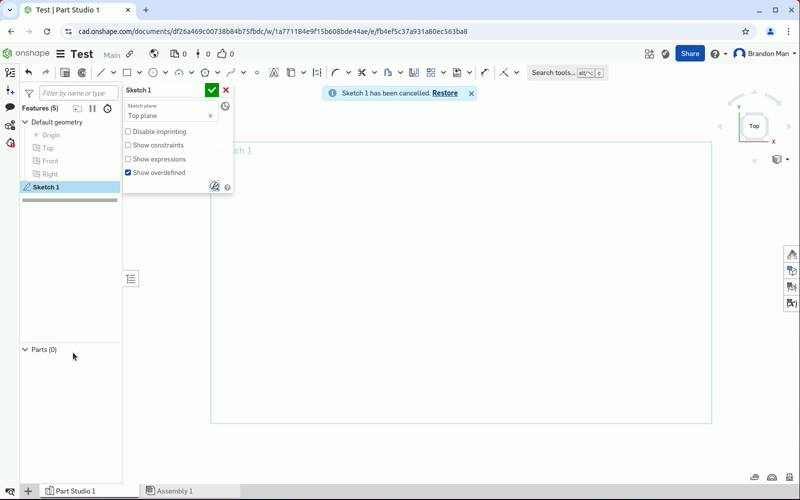
key(y)
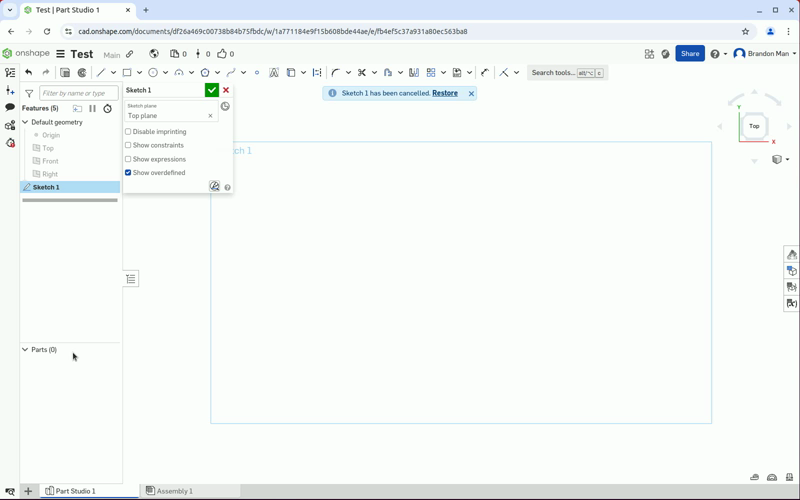
key(l)
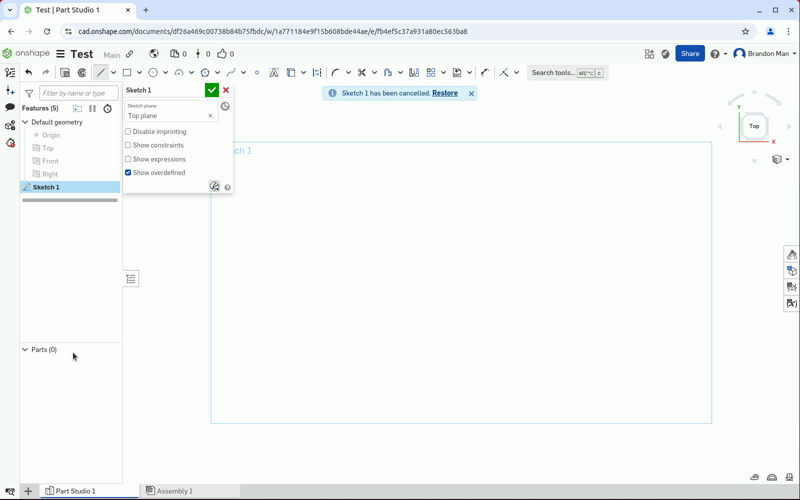
key_down(shift)
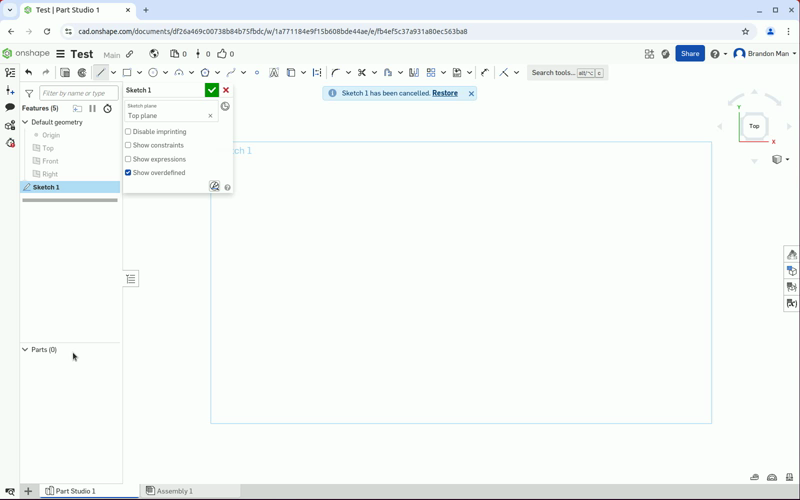
mouse_move(348, 245)
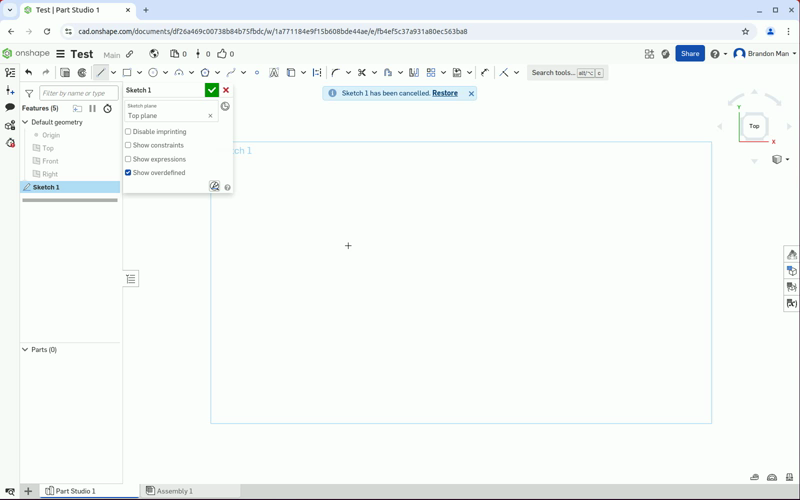
click(348, 245)
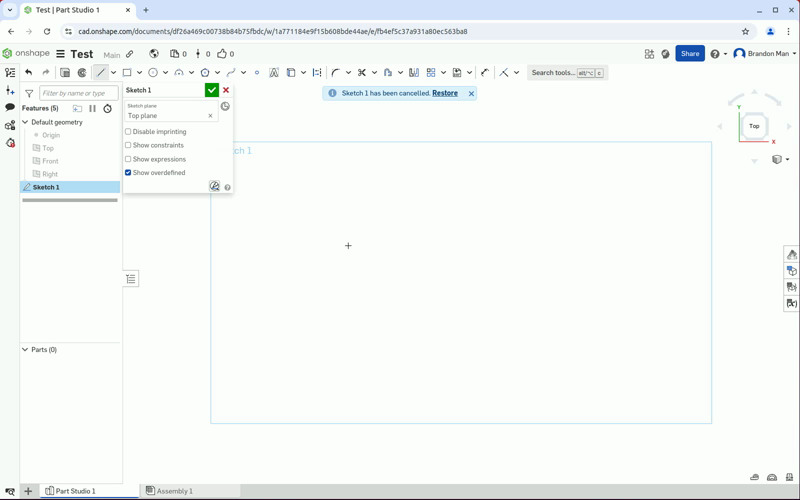
key_up(shift)
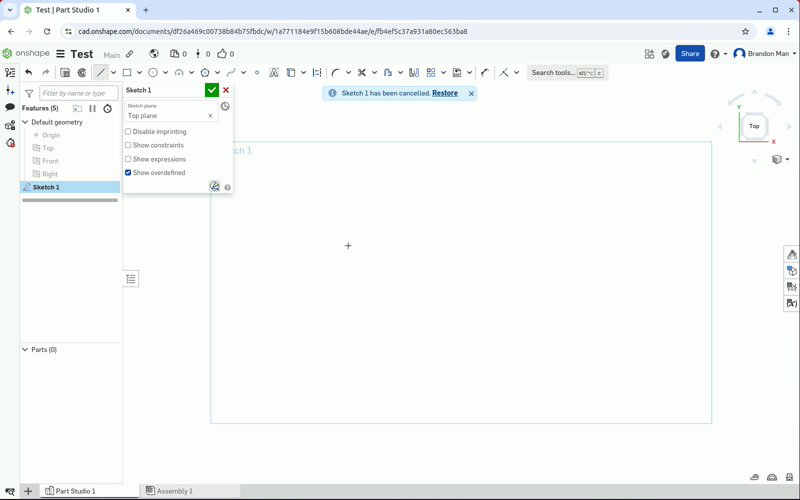
key_down(shift)
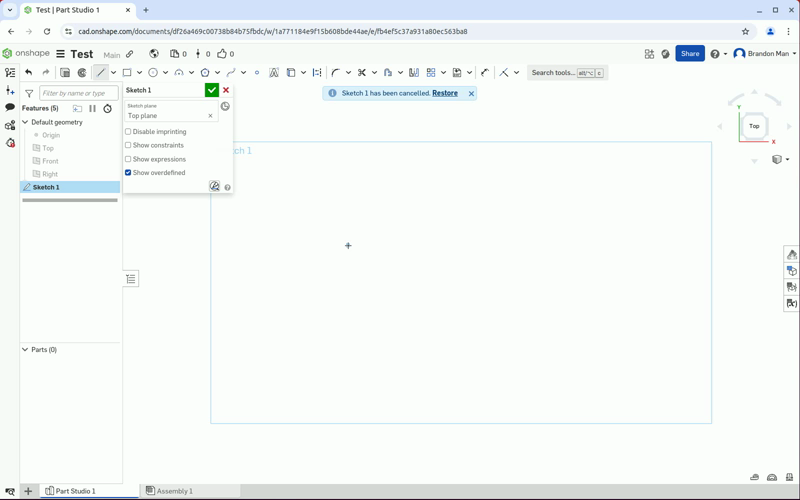
mouse_move(378, 245)
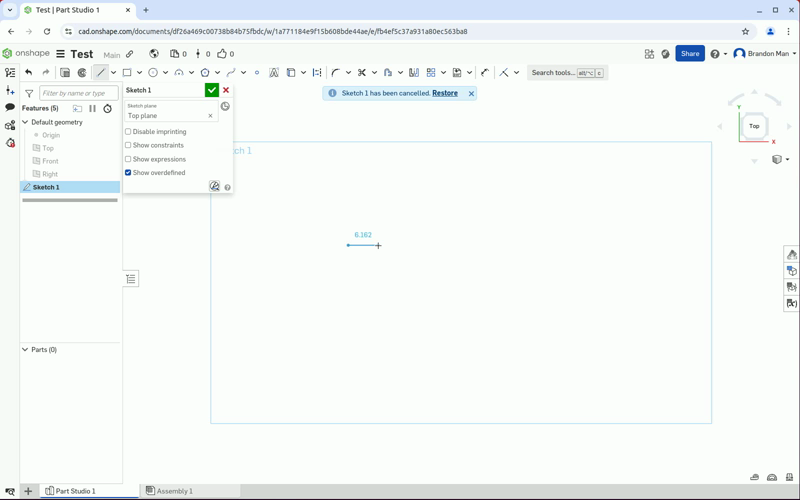
mouse_move(392, 282)
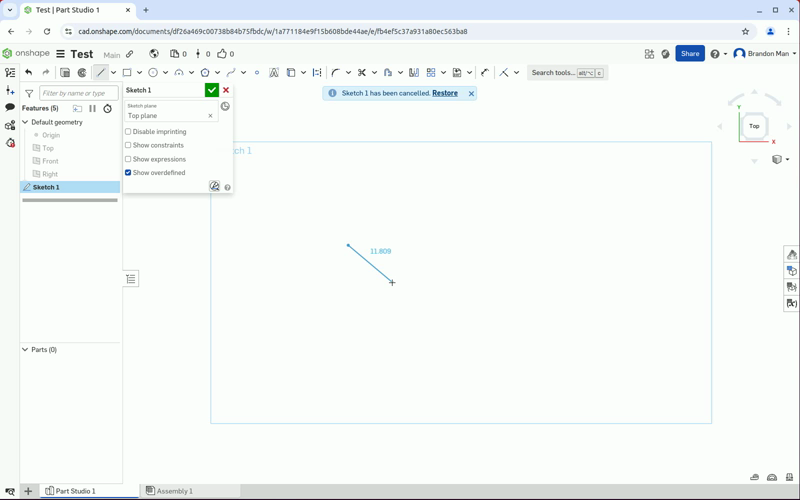
click(392, 282)
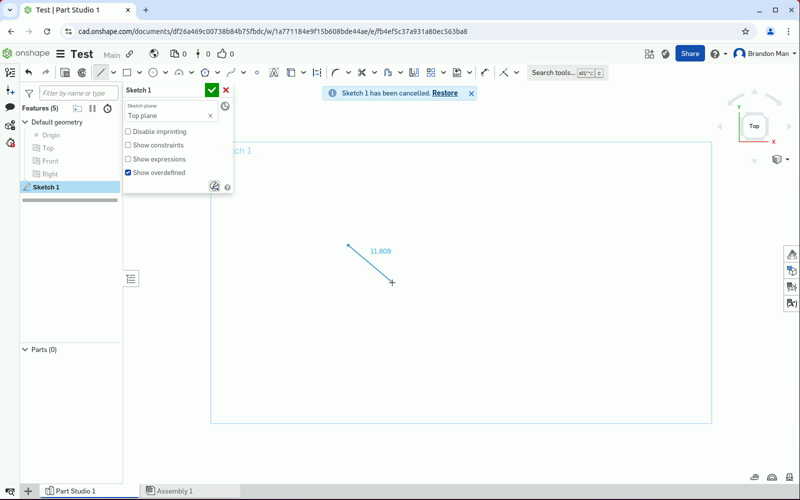
key_up(shift)
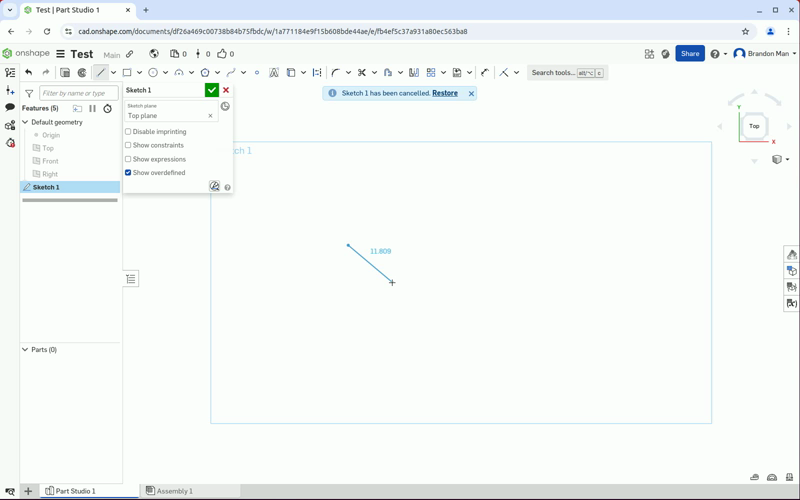
key_down(shift)
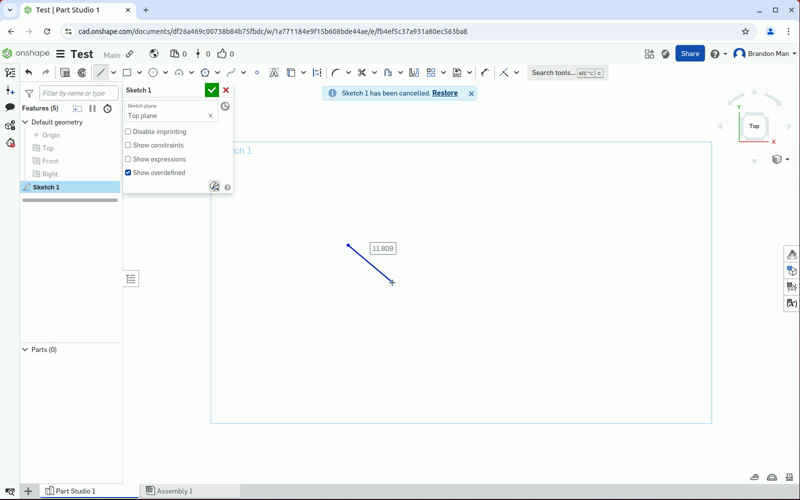
mouse_move(460, 282)
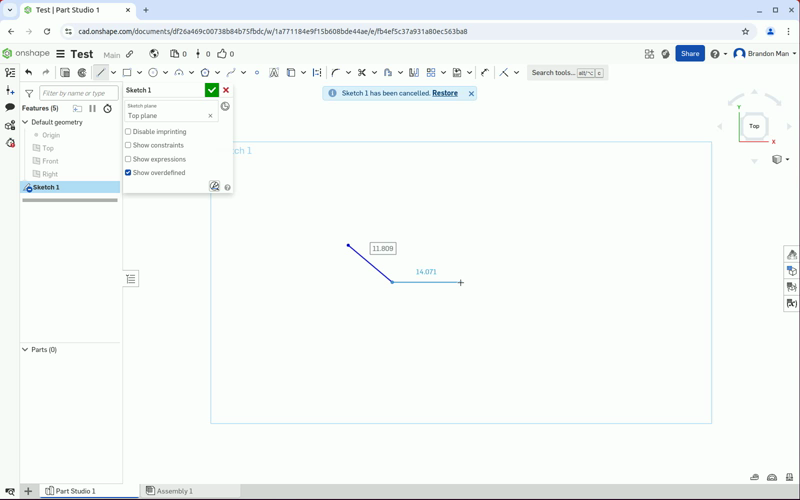
click(460, 282)
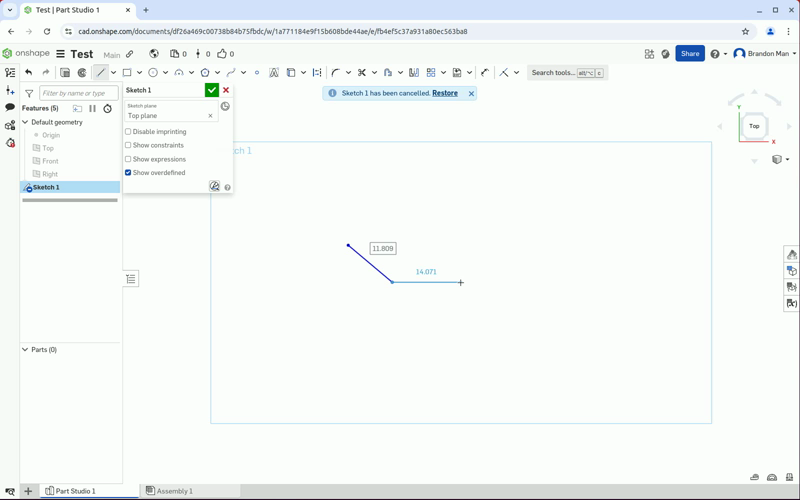
key_up(shift)
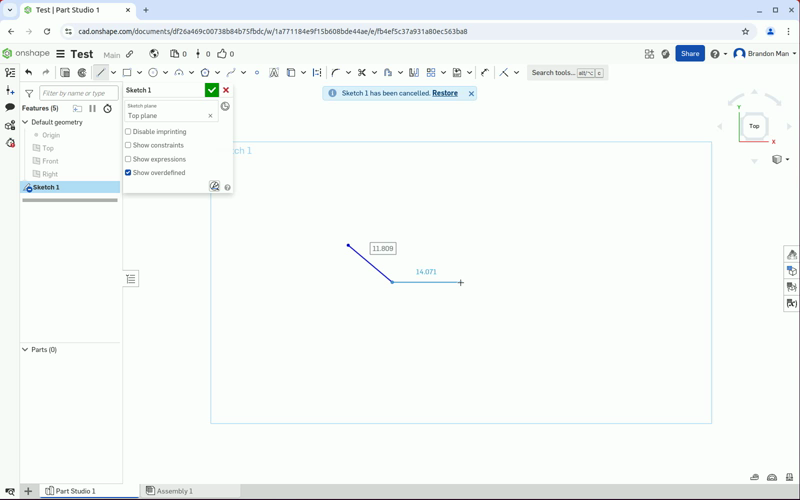
key_down(shift)
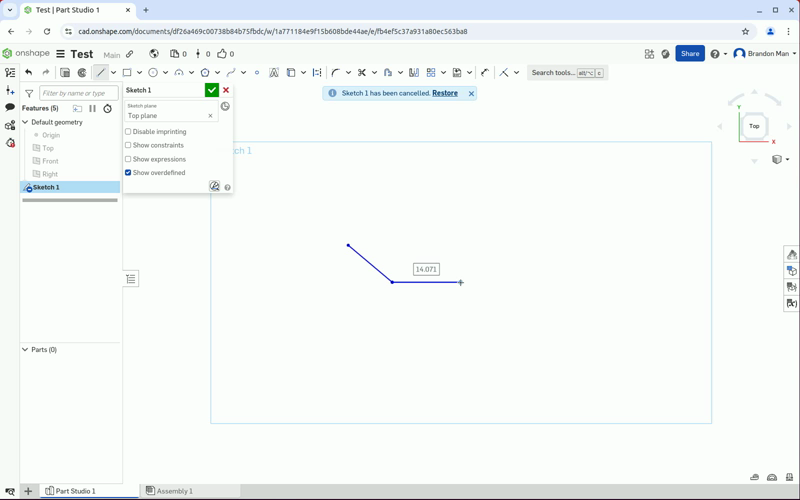
mouse_move(460, 187)
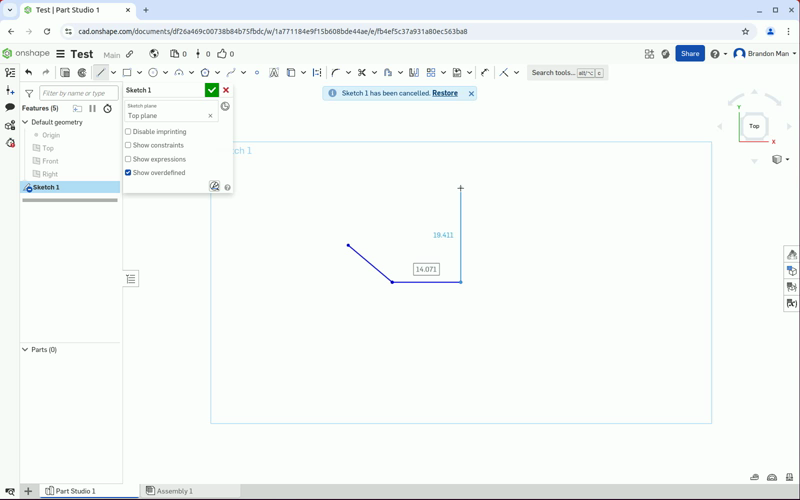
click(460, 187)
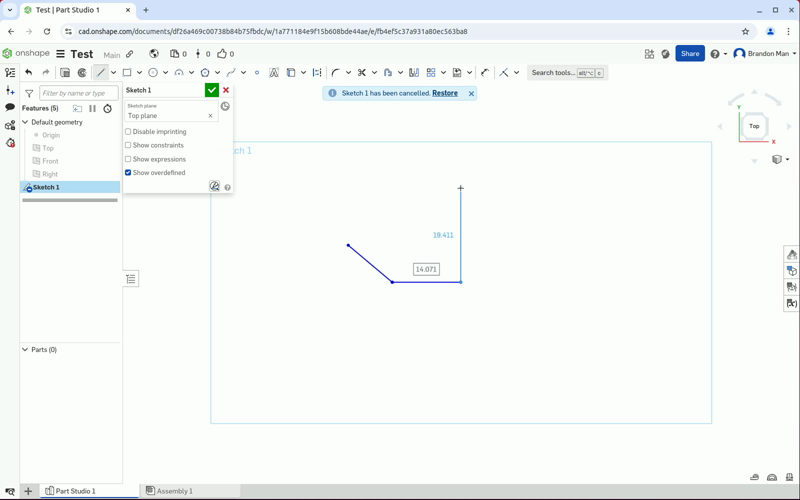
key_up(shift)
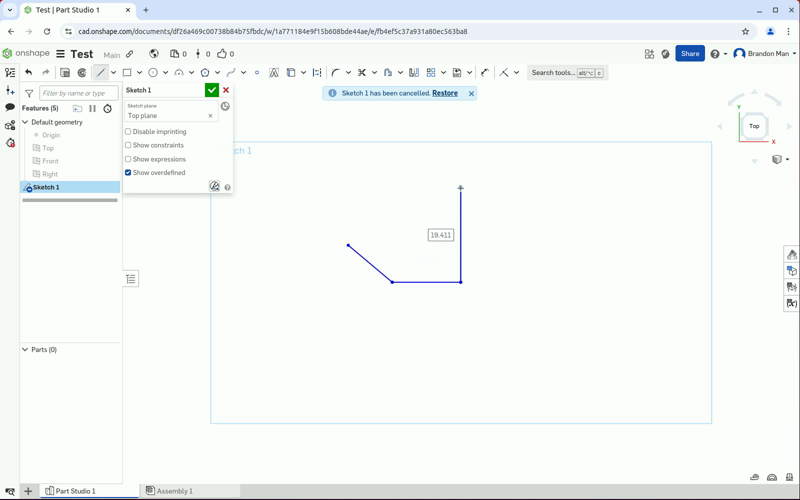
key_down(shift)
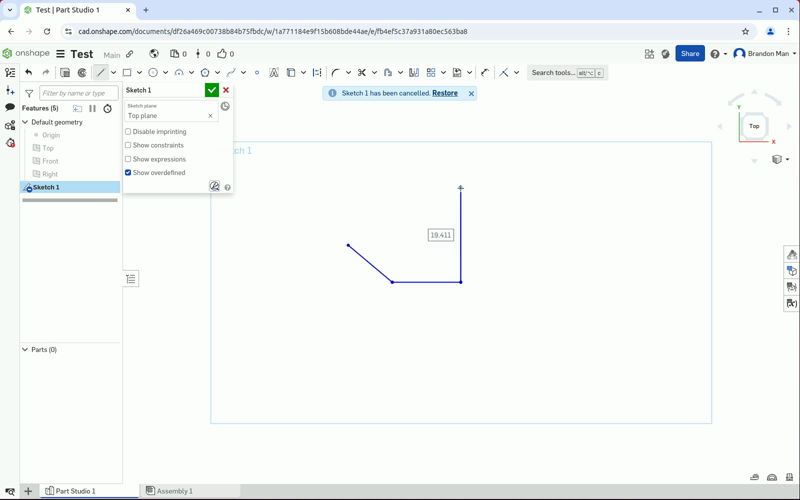
mouse_move(490, 187)
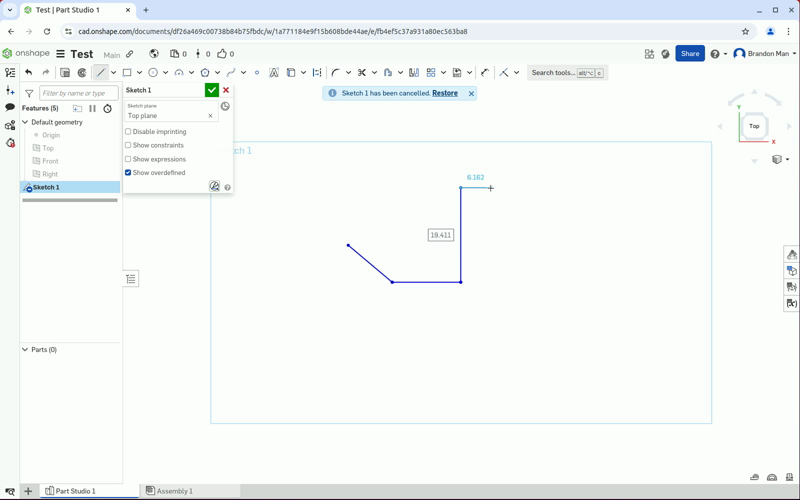
mouse_move(416, 187)
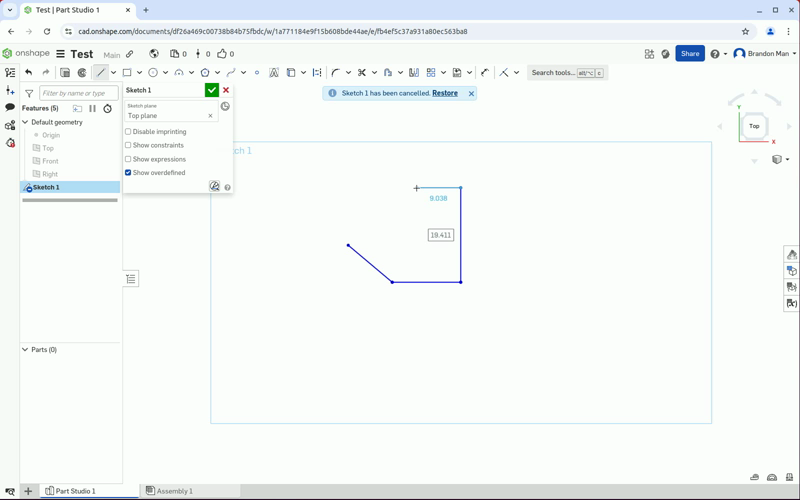
click(416, 187)
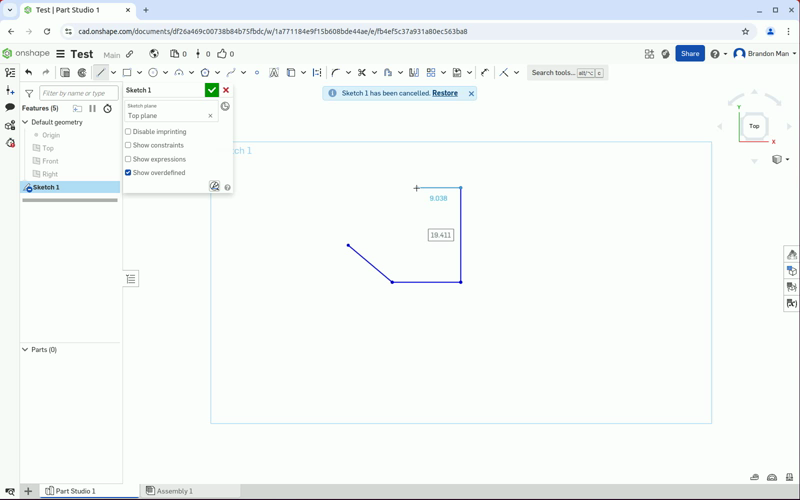
key_up(shift)
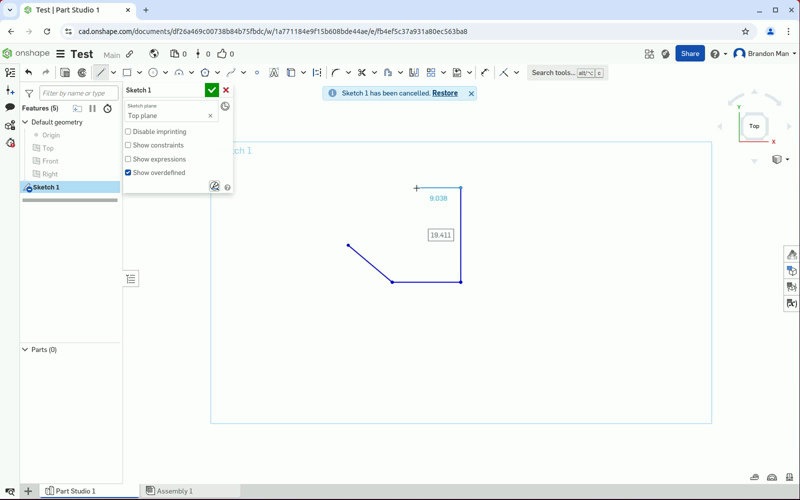
key_down(shift)
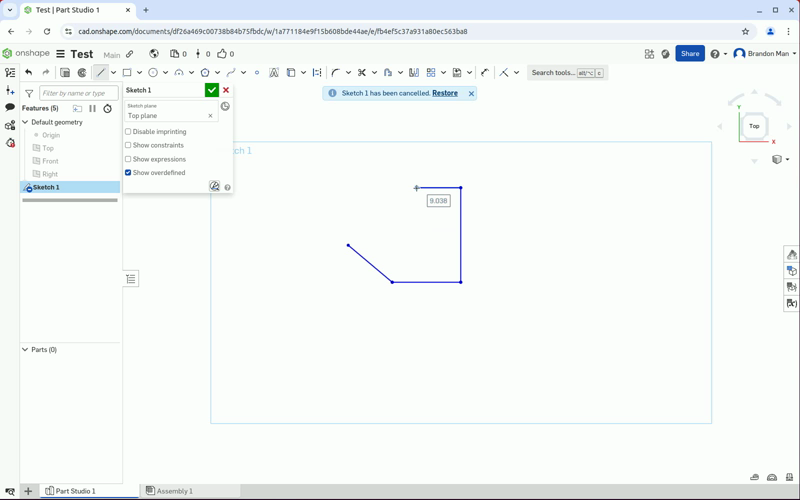
mouse_move(447, 187)
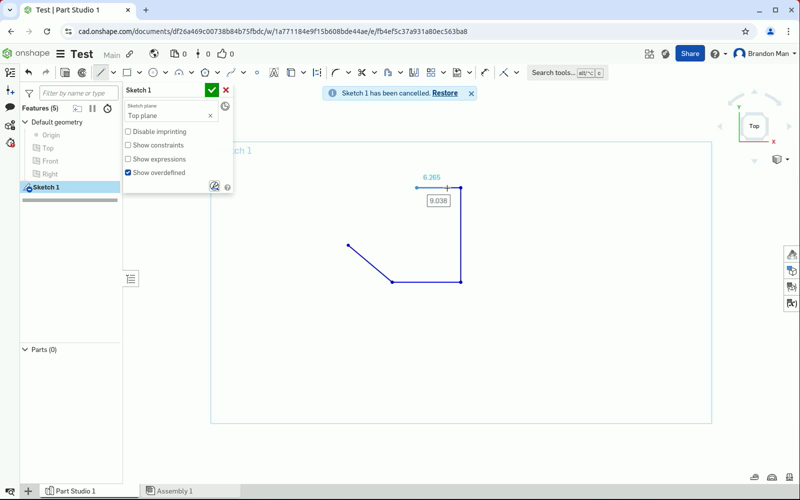
mouse_move(416, 204)
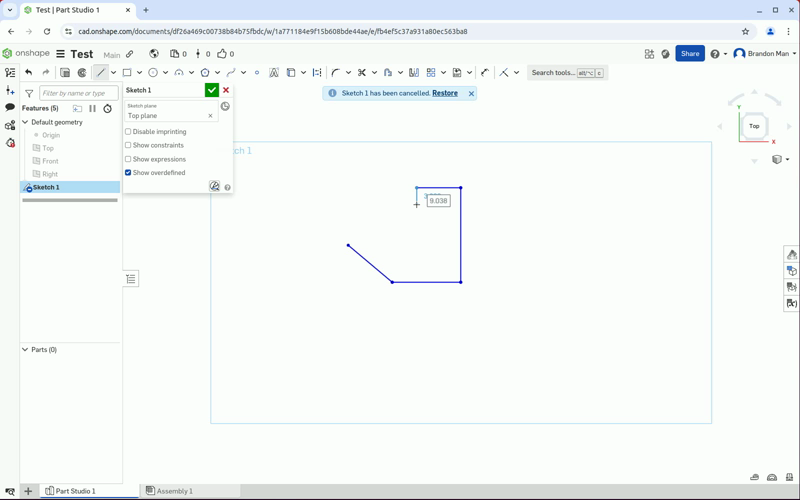
click(416, 204)
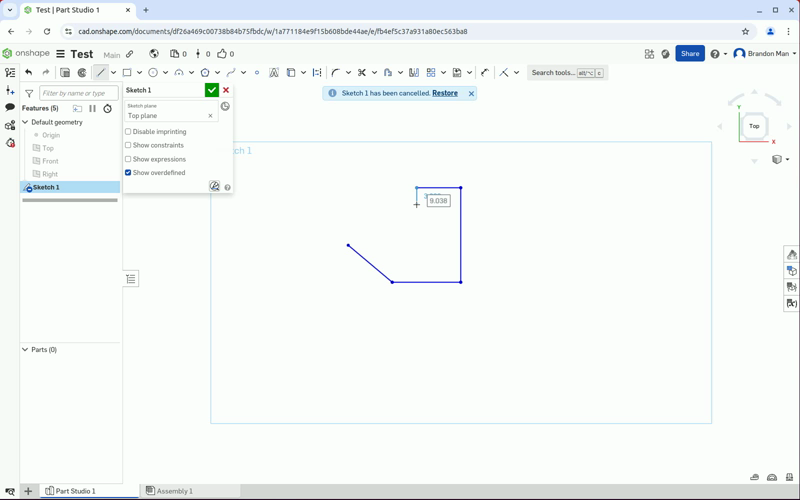
key_up(shift)
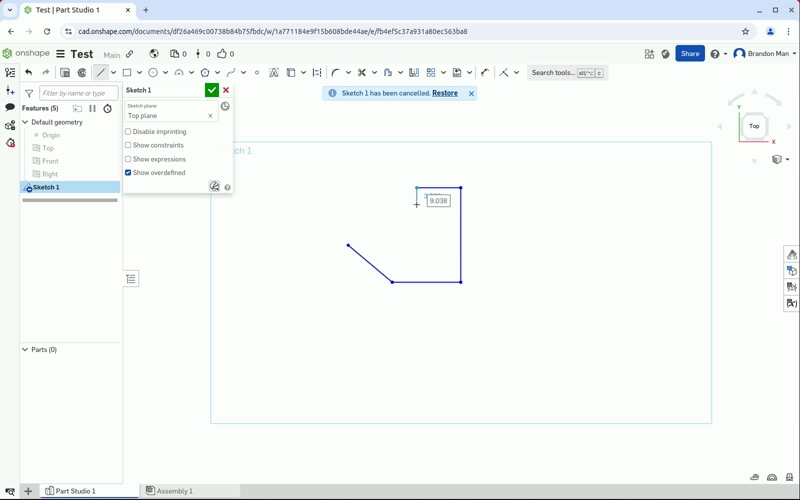
key_down(shift)
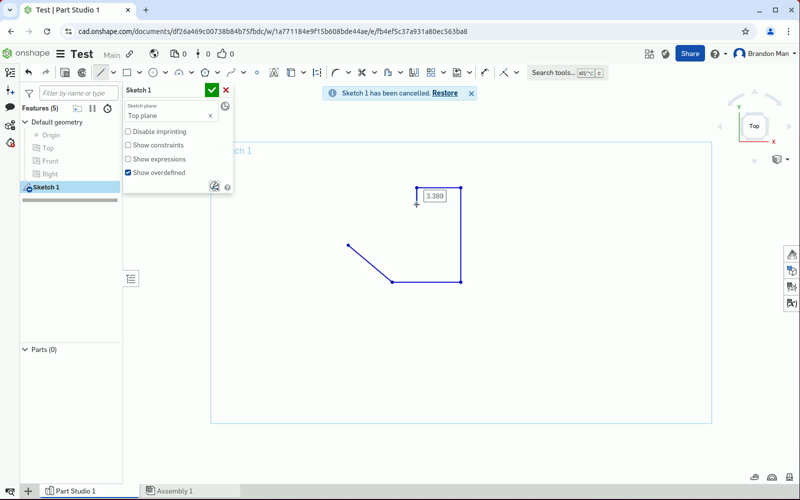
mouse_move(447, 204)
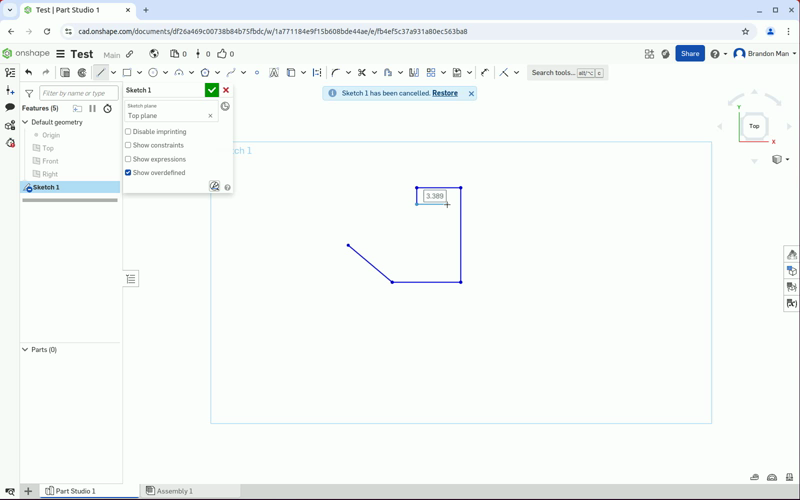
mouse_move(429, 204)
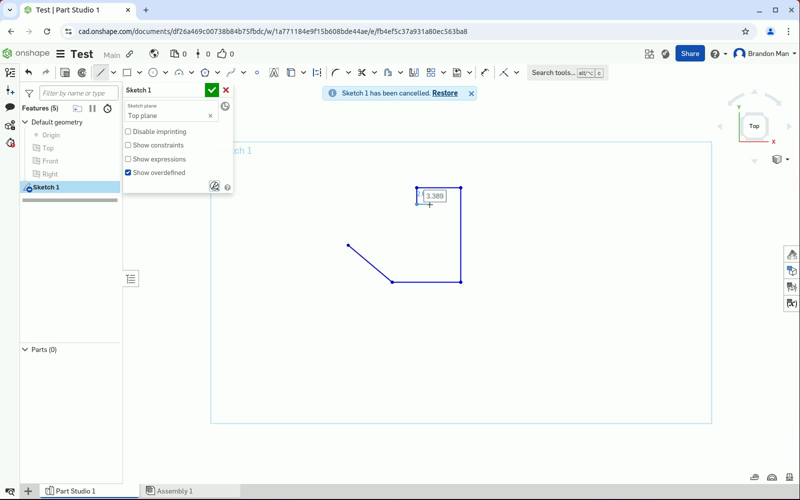
click(429, 204)
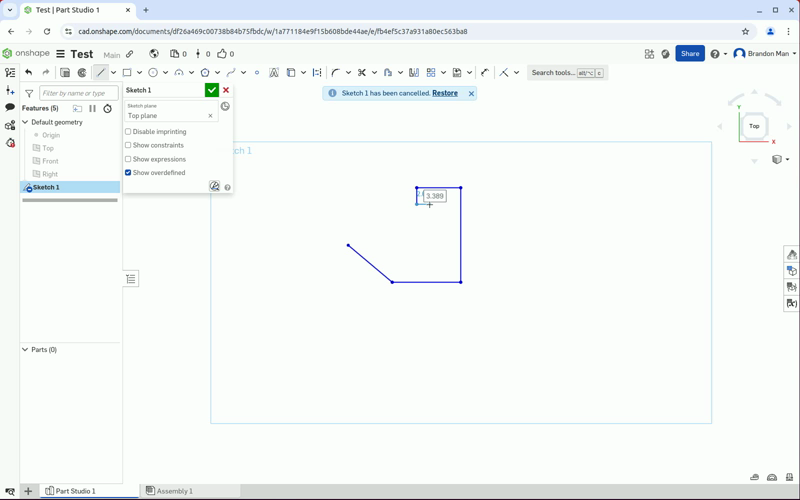
key_up(shift)
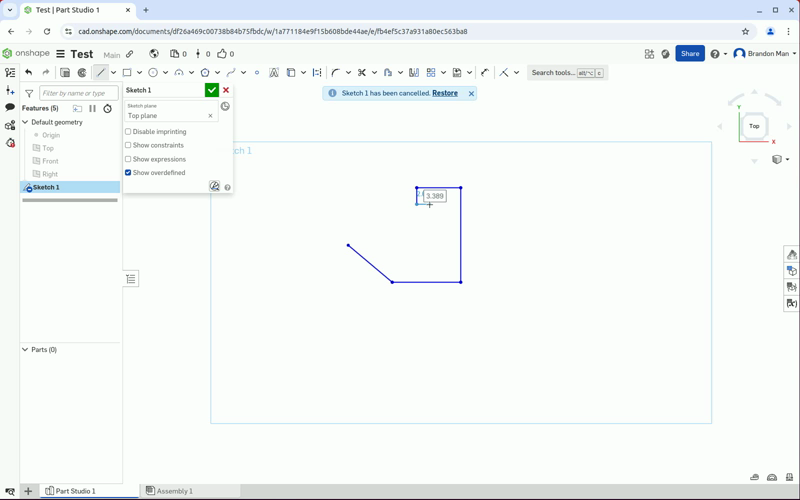
key_down(shift)
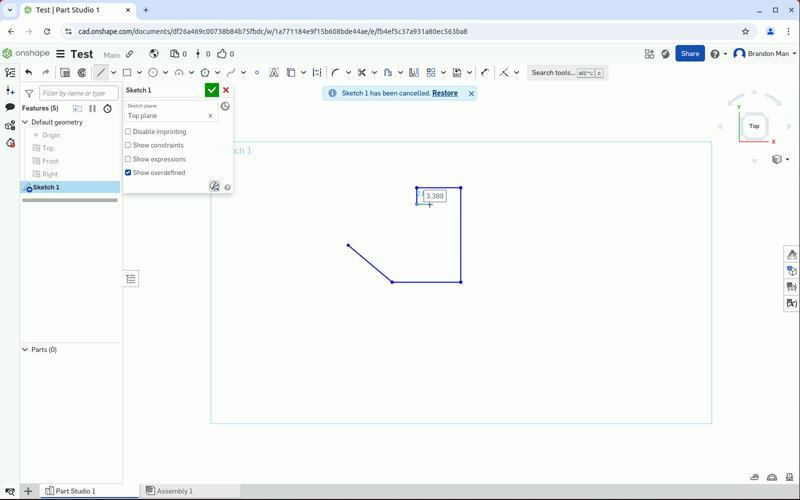
mouse_move(459, 204)
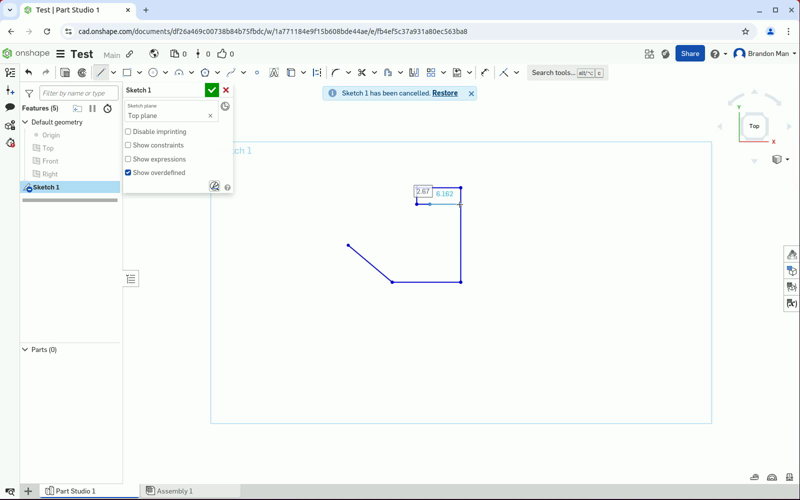
mouse_move(429, 219)
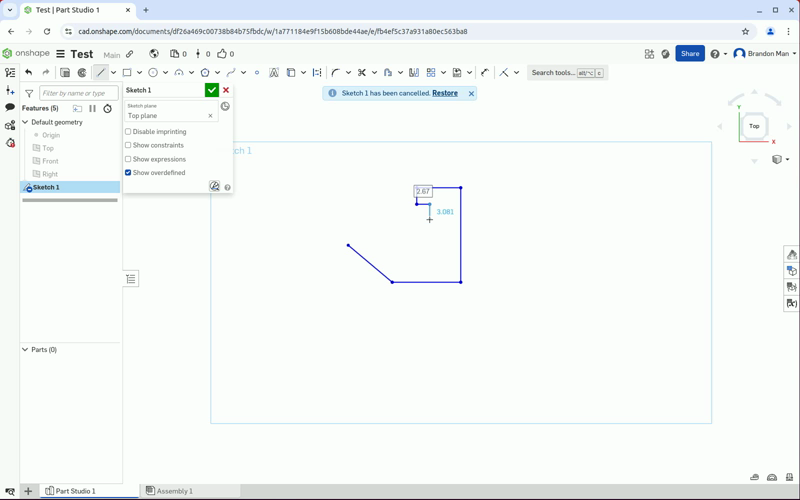
click(429, 219)
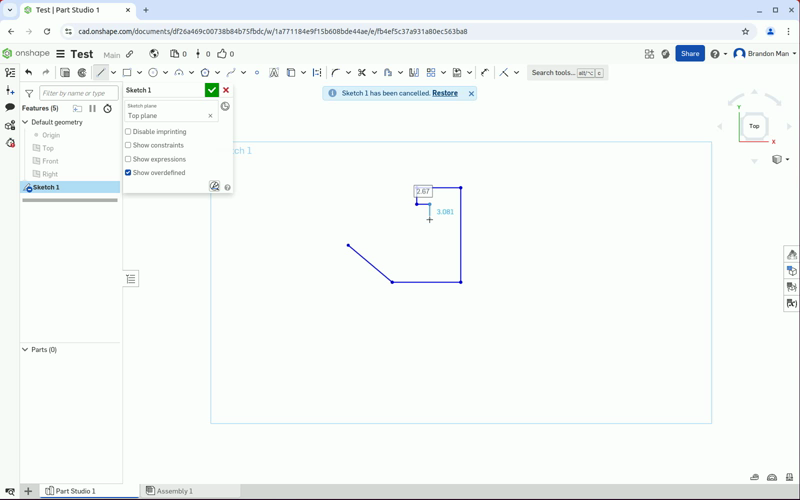
key_up(shift)
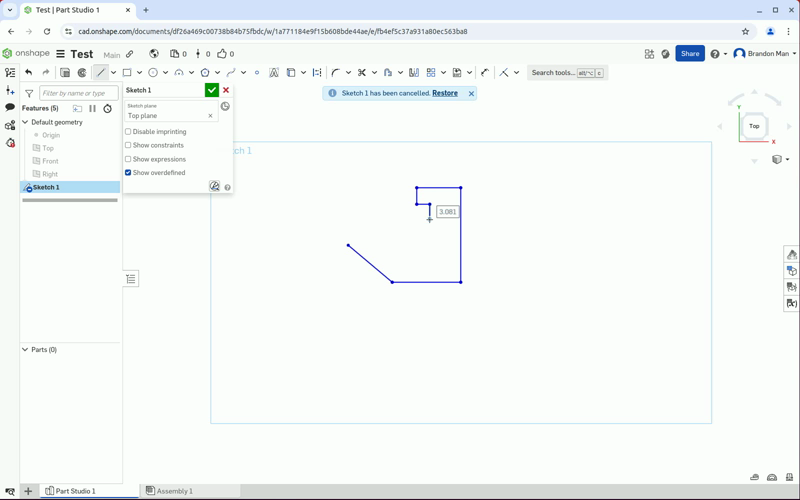
key_down(shift)
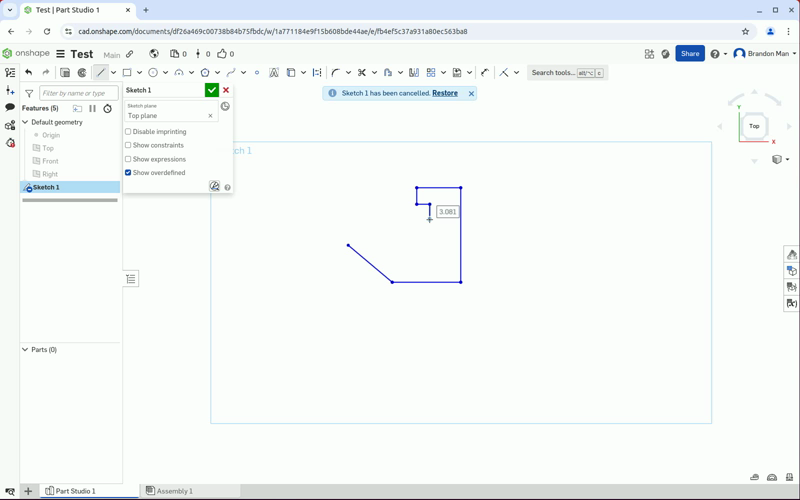
mouse_move(361, 219)
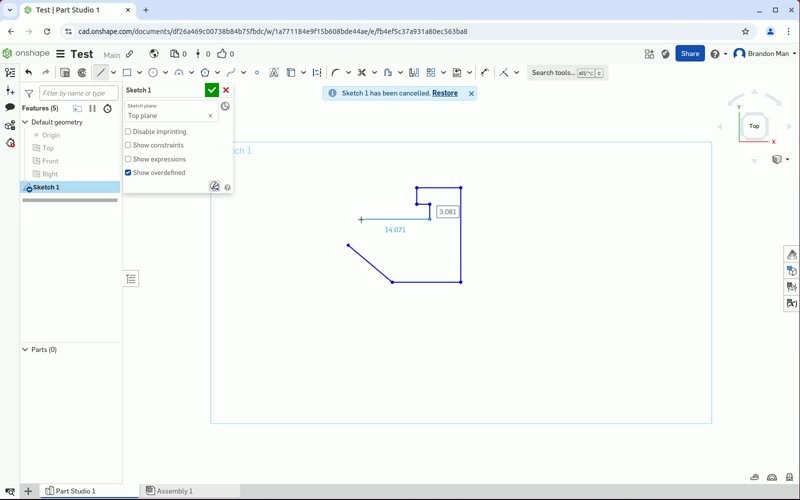
click(361, 219)
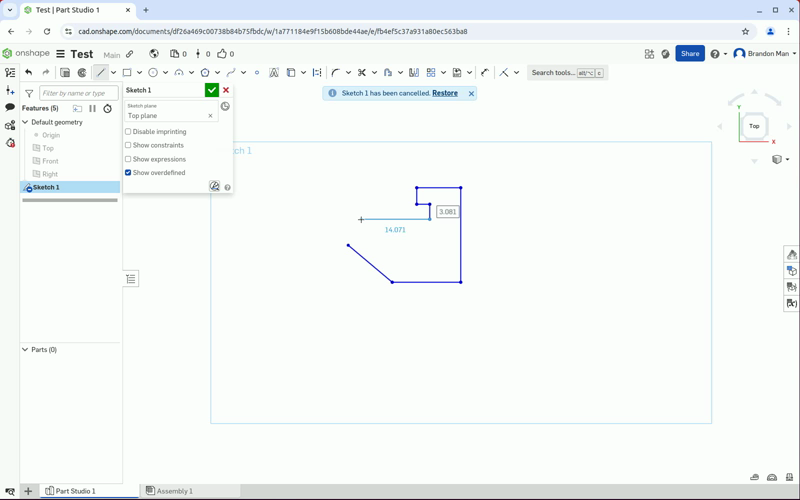
key_up(shift)
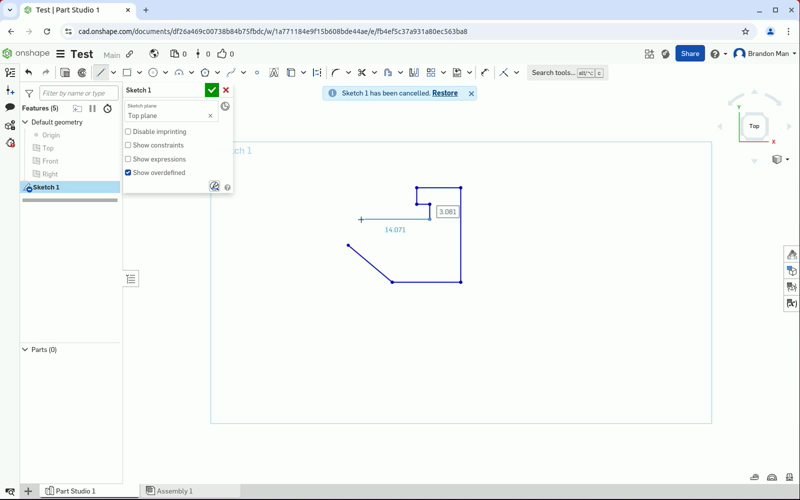
key_down(shift)
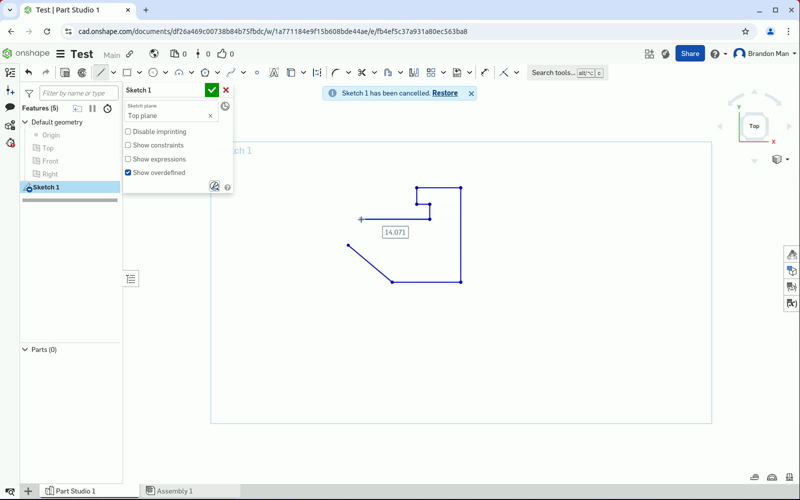
mouse_move(391, 219)
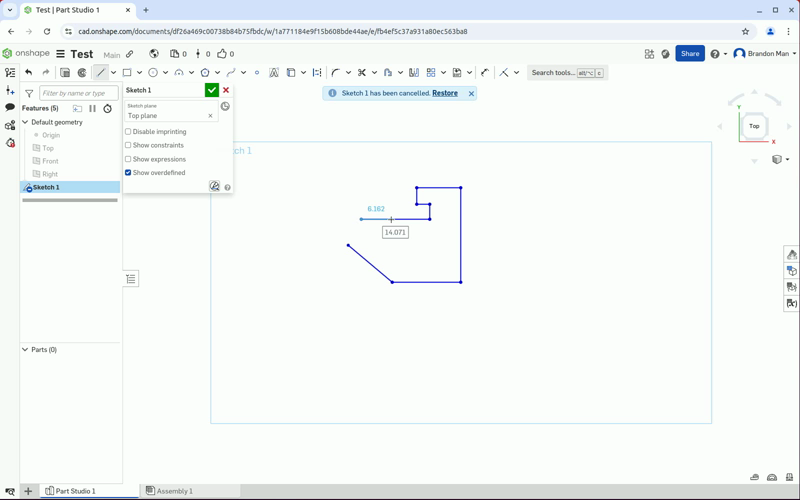
mouse_move(361, 211)
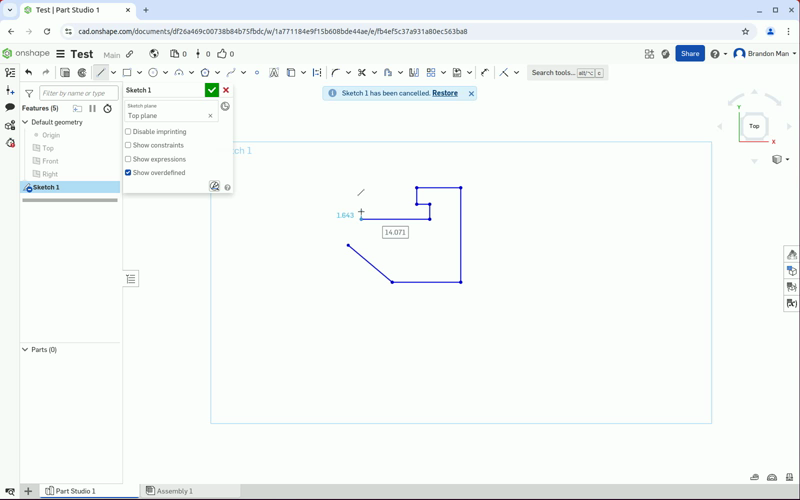
click(361, 211)
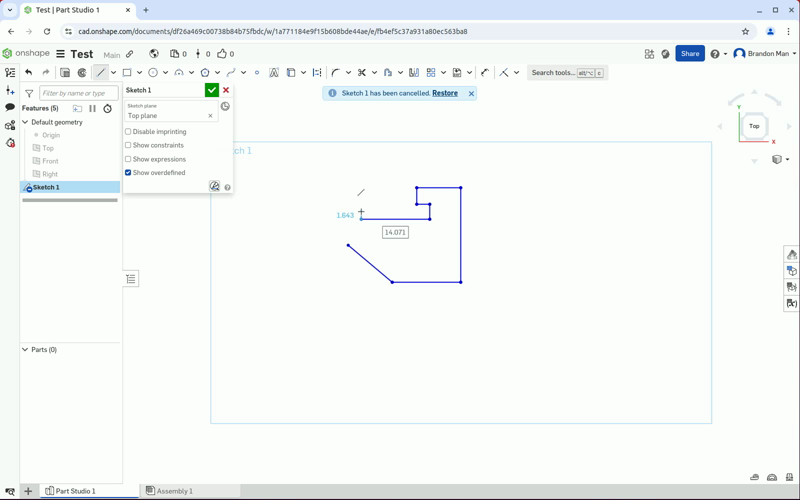
key_up(shift)
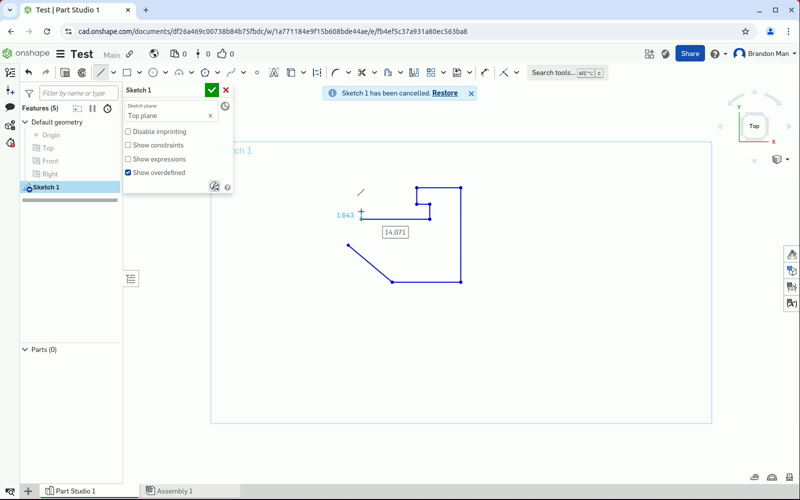
key_down(shift)
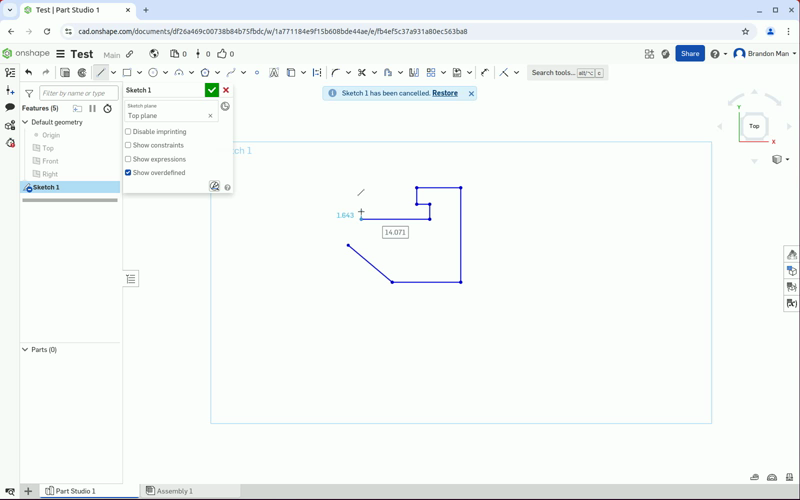
mouse_move(391, 211)
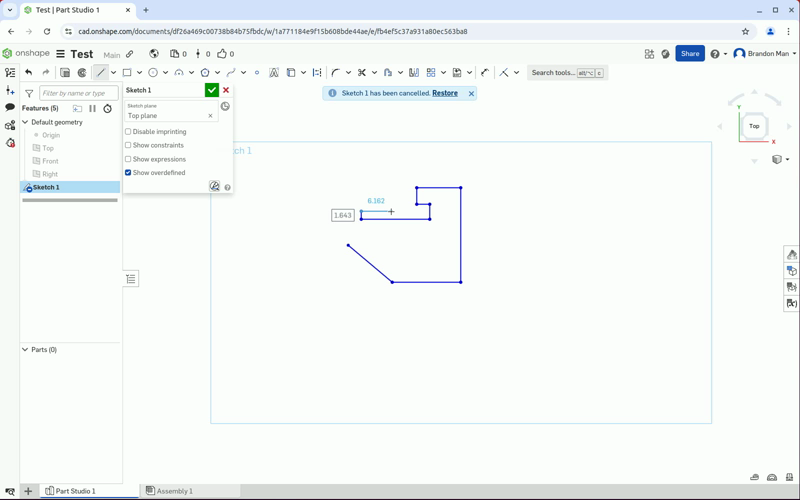
mouse_move(348, 211)
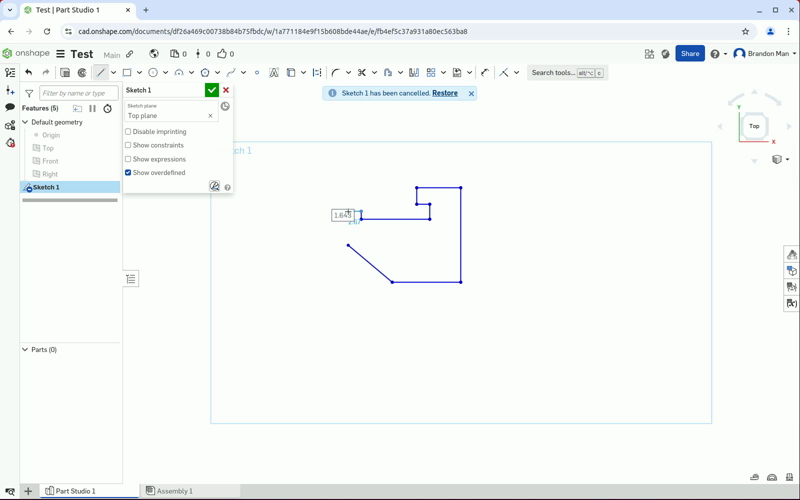
click(348, 211)
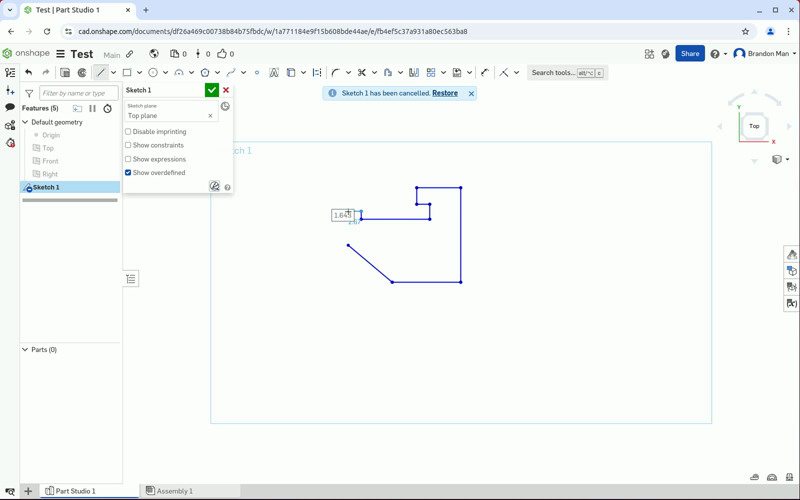
key_up(shift)
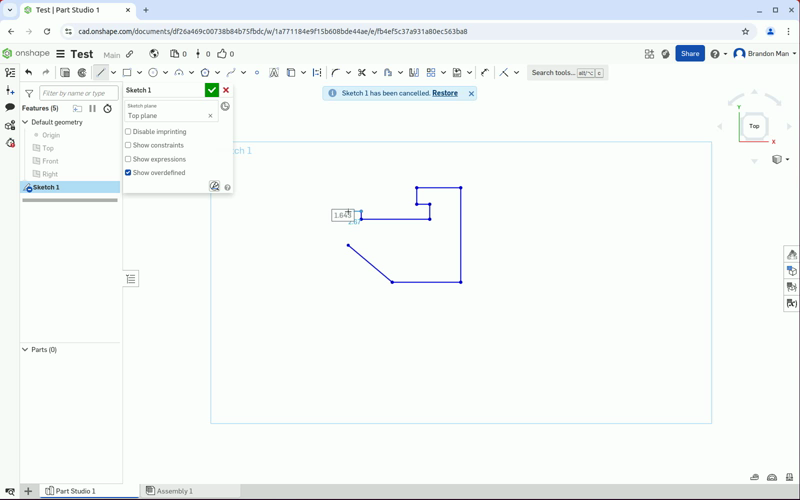
mouse_move(378, 211)
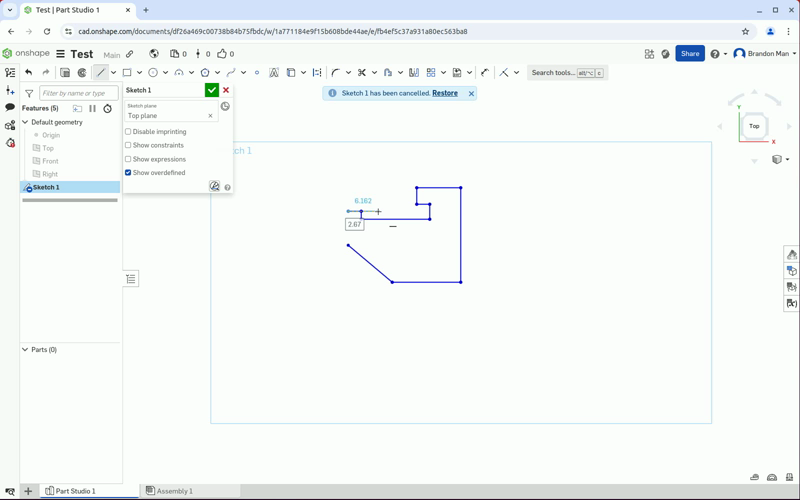
key_down(shift)
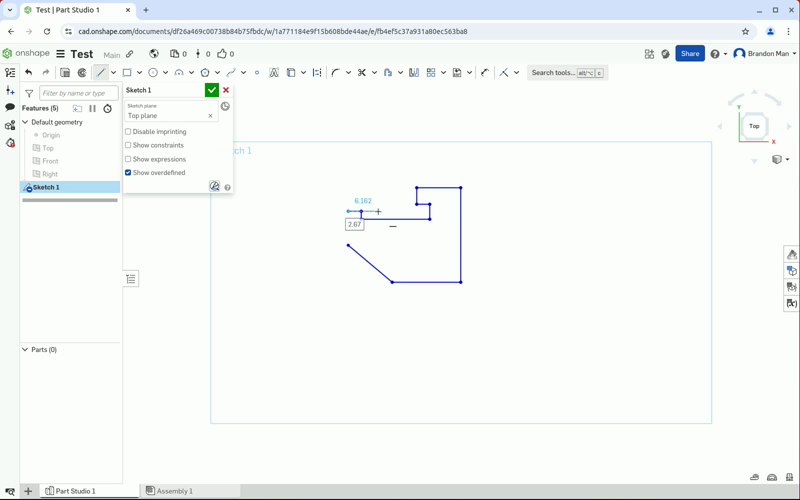
mouse_move(348, 245)
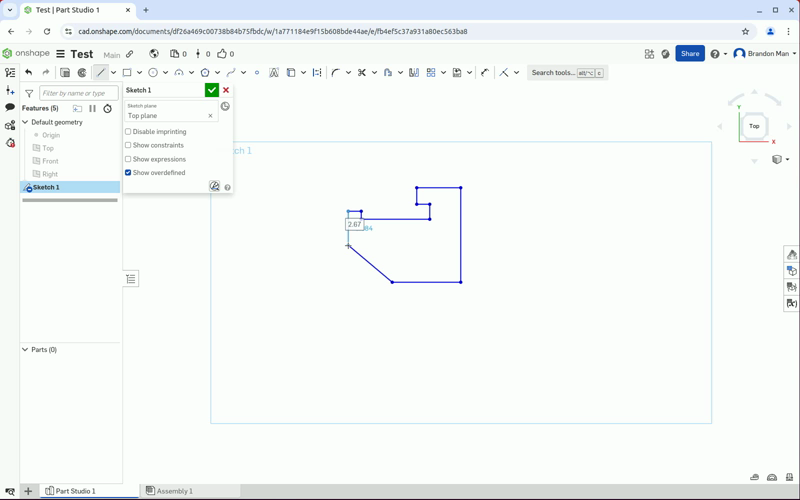
key_up(shift)
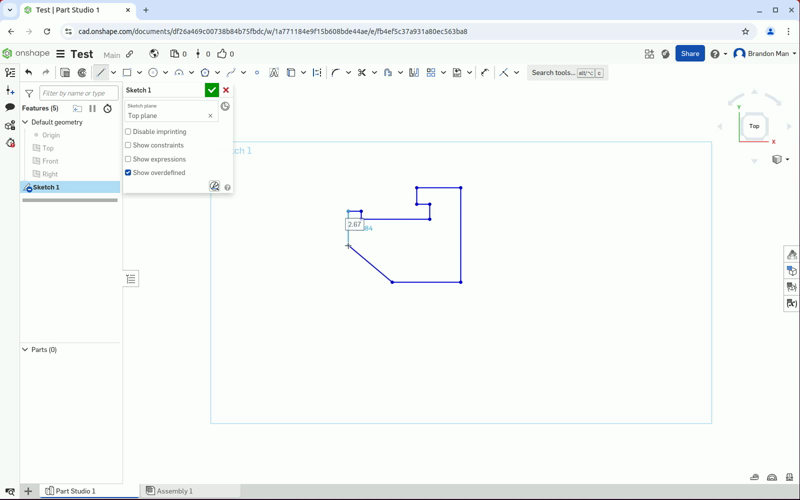
click(348, 245)
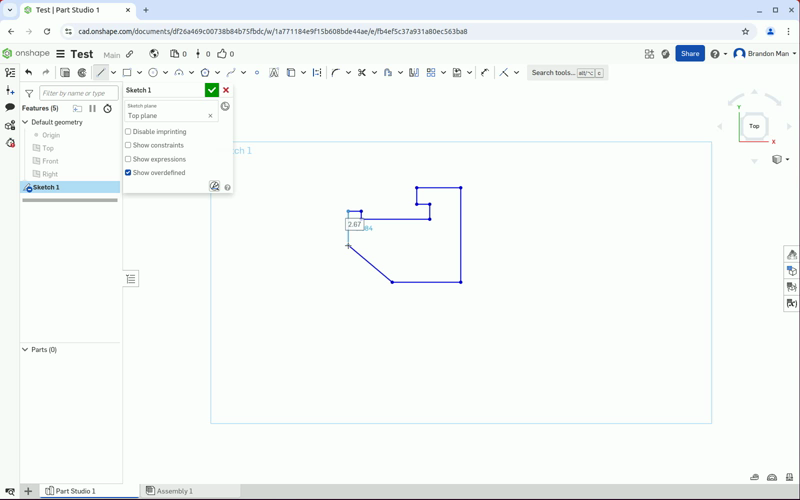
key(esc)
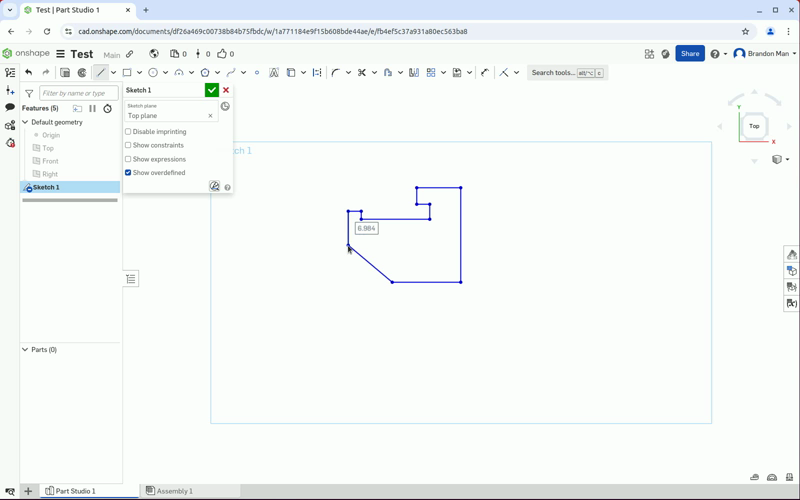
mouse_move(436, 219)
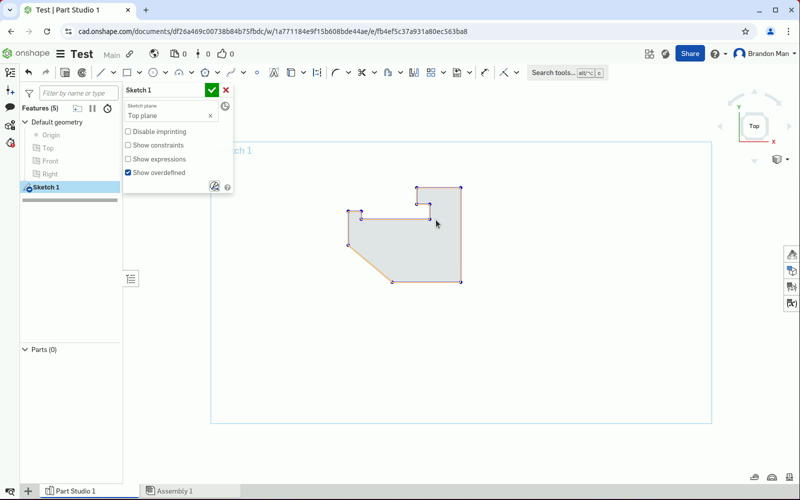
click(436, 219)
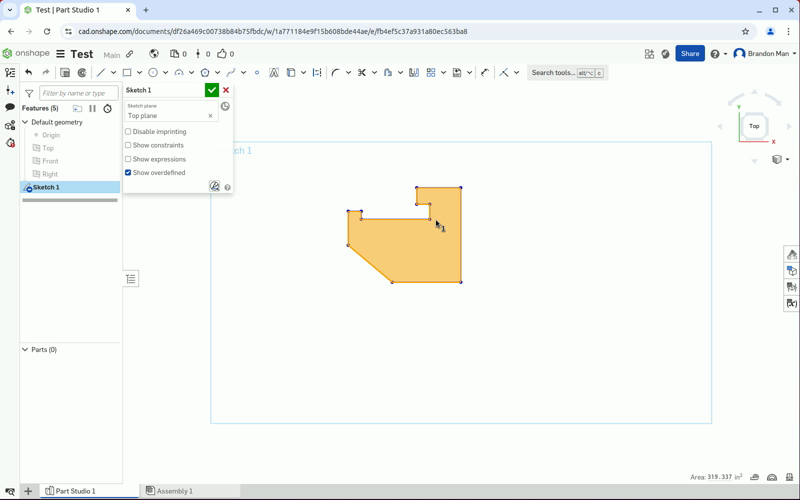
mouse_move(73, 352)
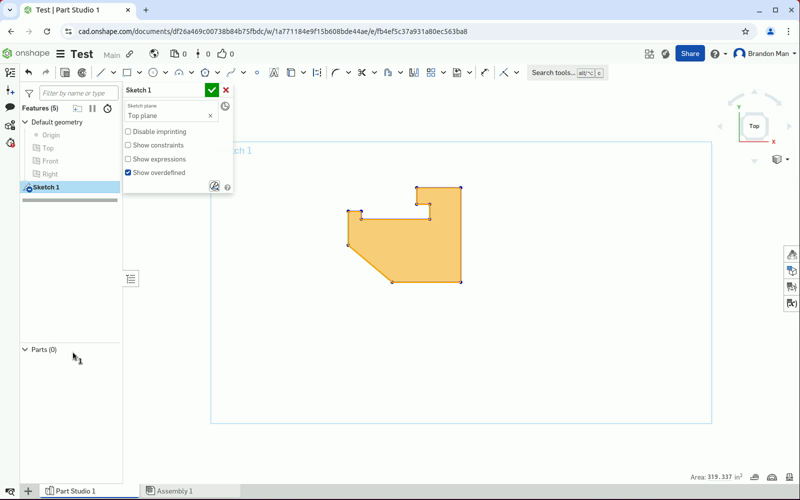
key(shift+y)
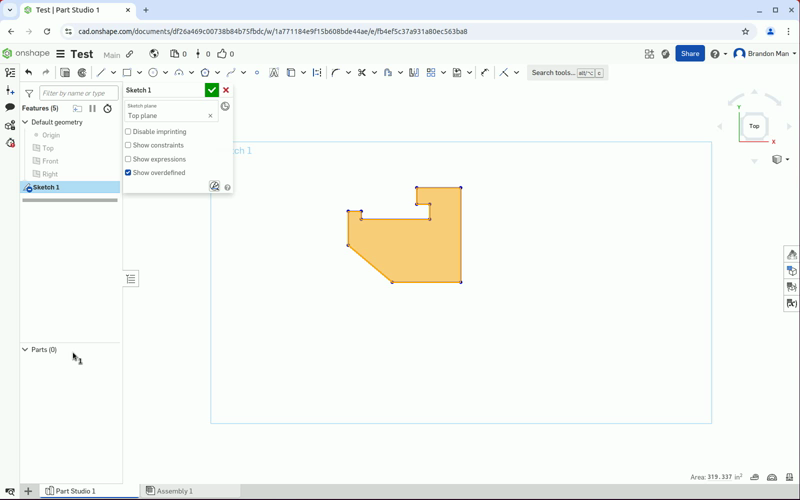
key(shift+e)
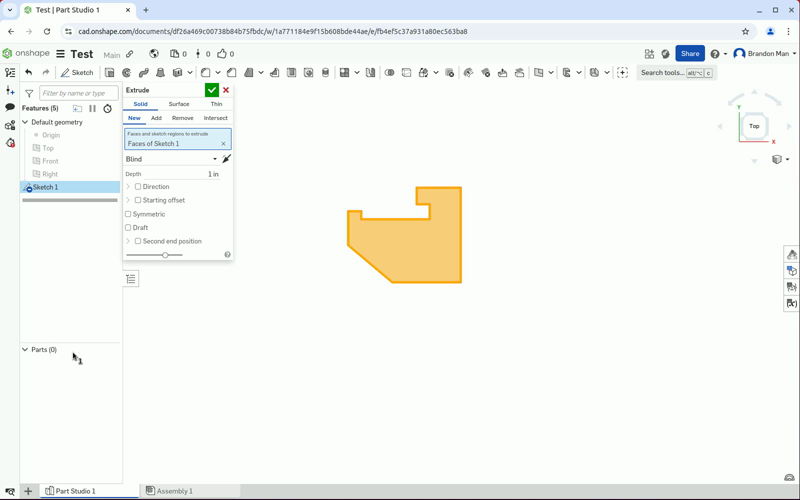
mouse_move(143, 106)
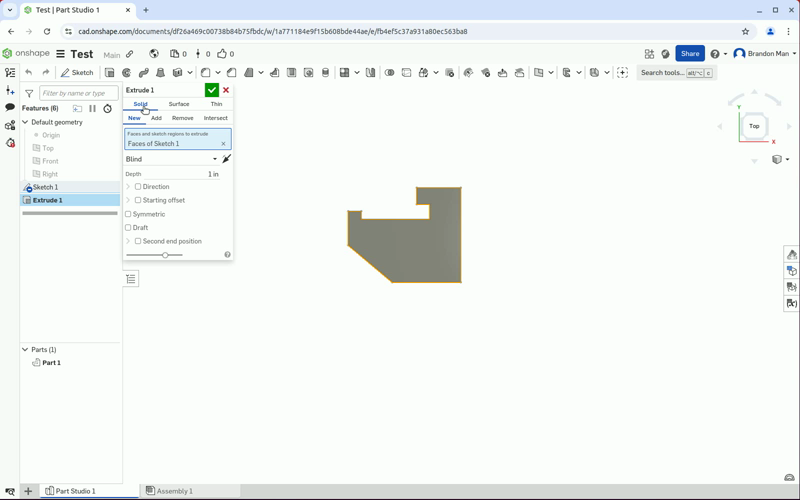
click(143, 106)
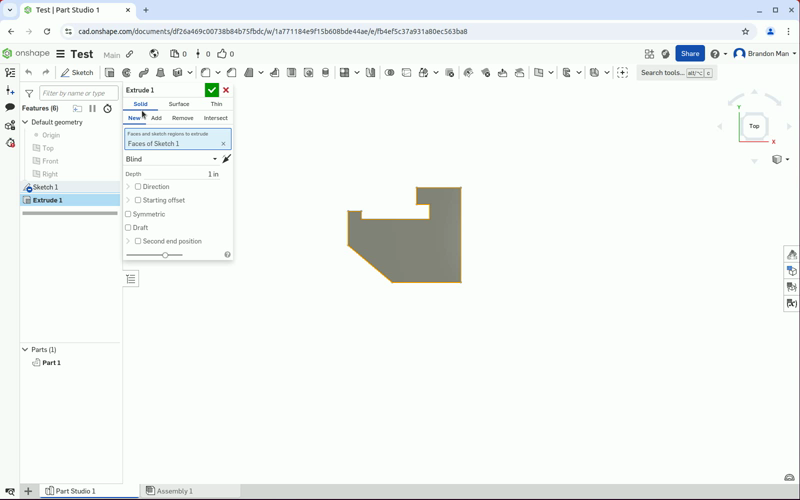
mouse_move(137, 120)
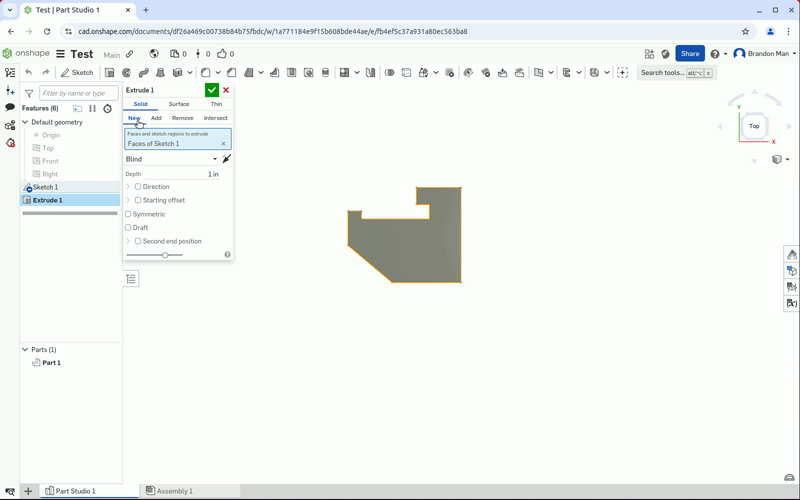
click(137, 120)
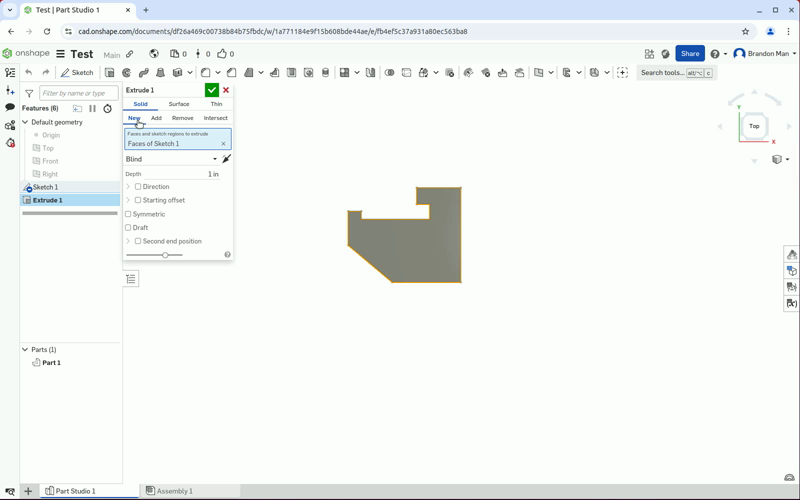
key(tab, 4)
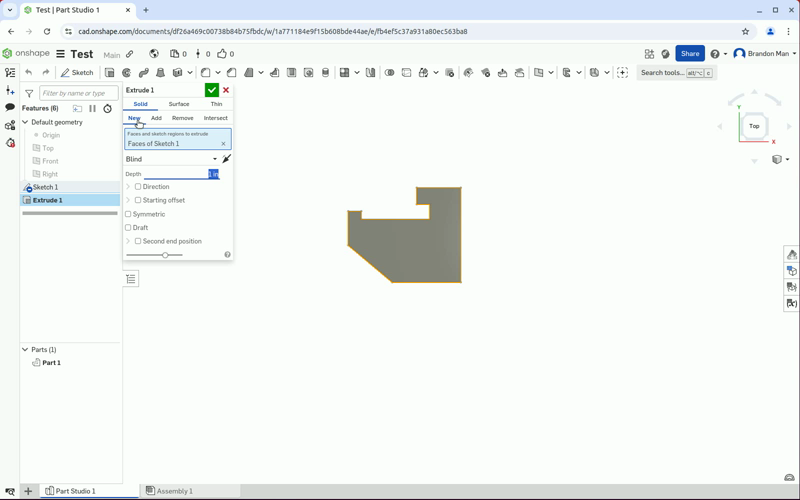
text(1.685)
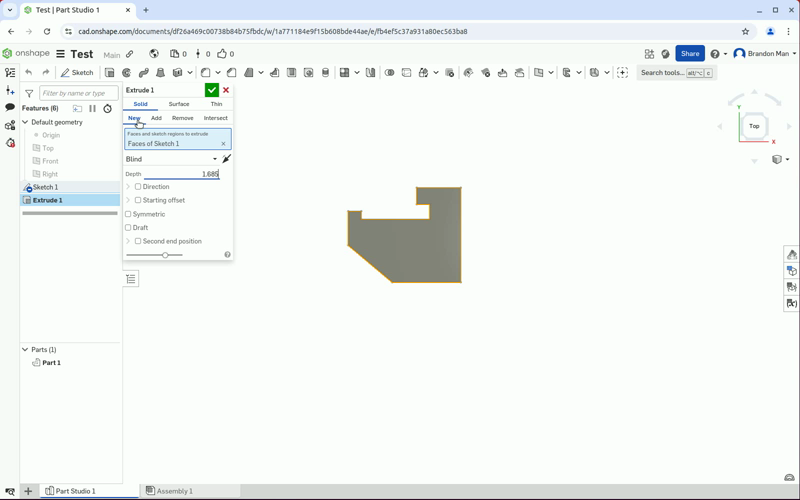
key(enter)
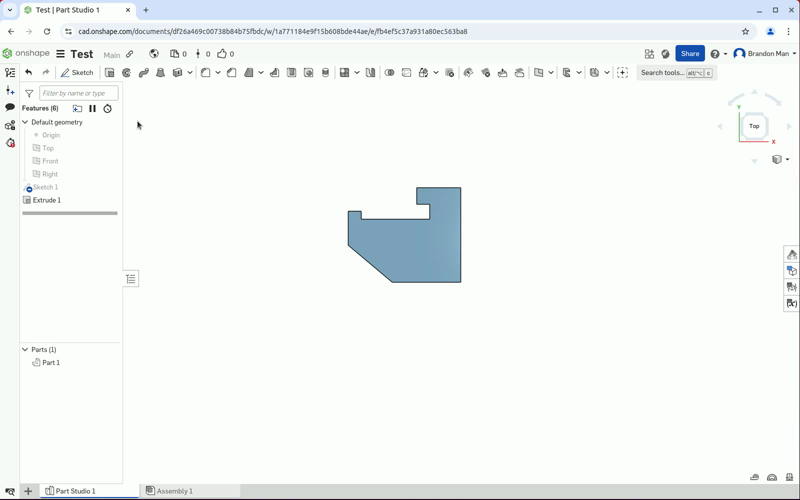
key(shift+h)
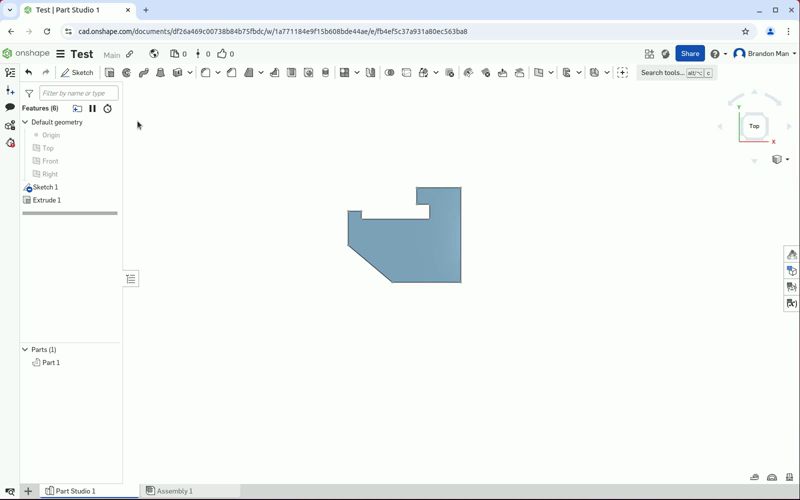
key(shift+h)
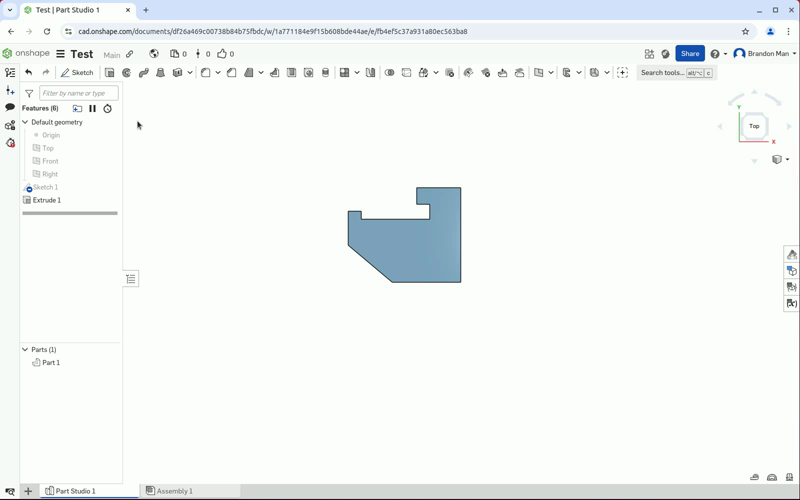
mouse_move(73, 189)
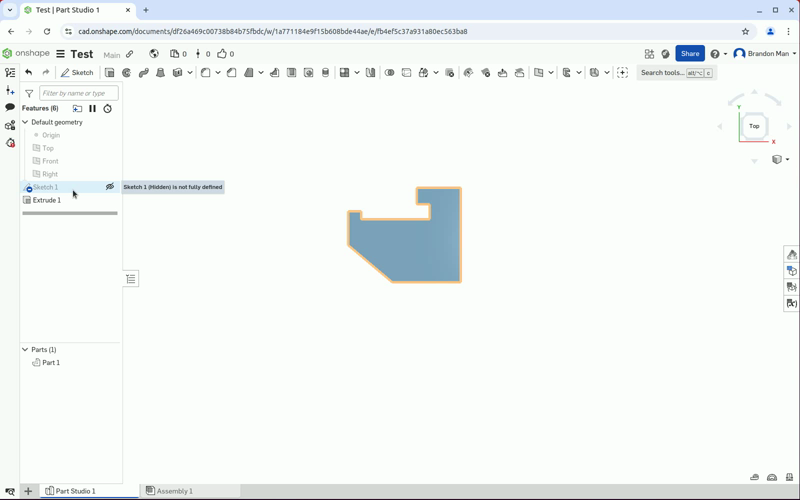
click(73, 189)
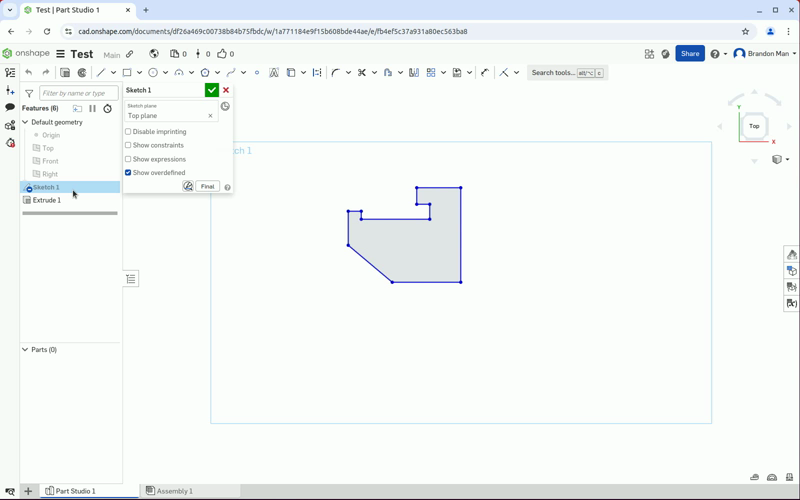
mouse_move(229, 92)
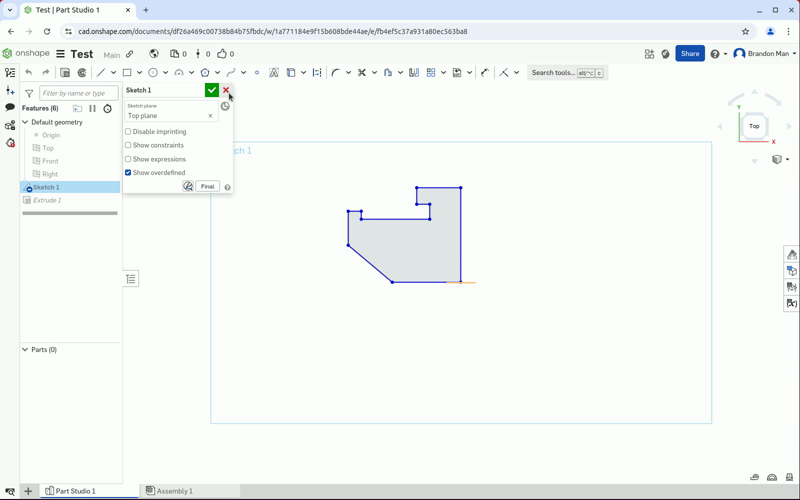
click(229, 92)
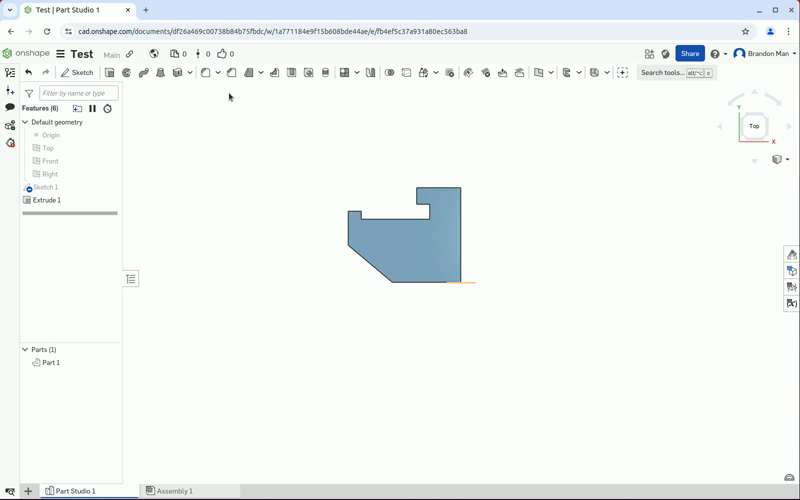
mouse_move(541, 75)
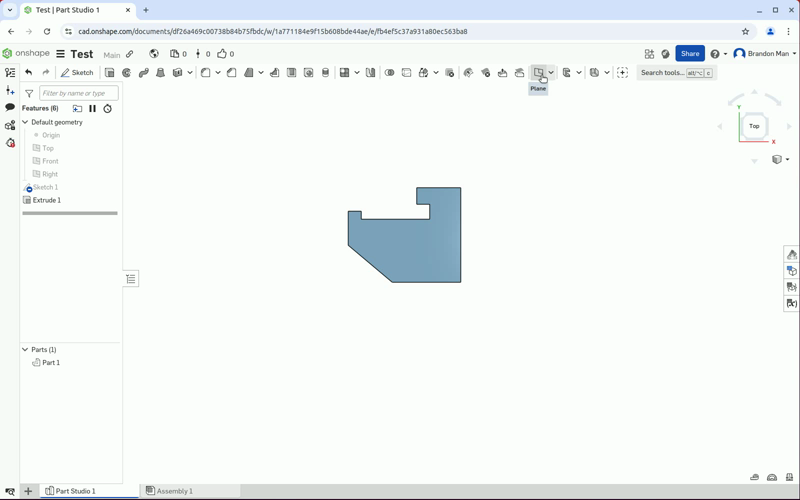
click(541, 75)
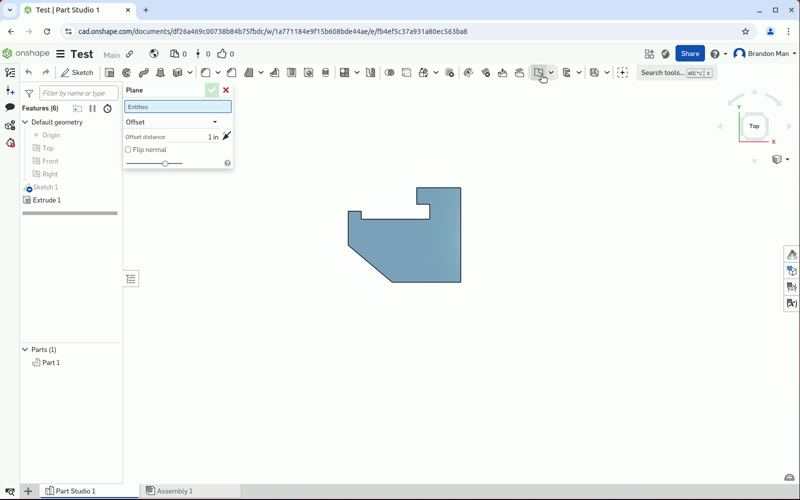
mouse_move(73, 150)
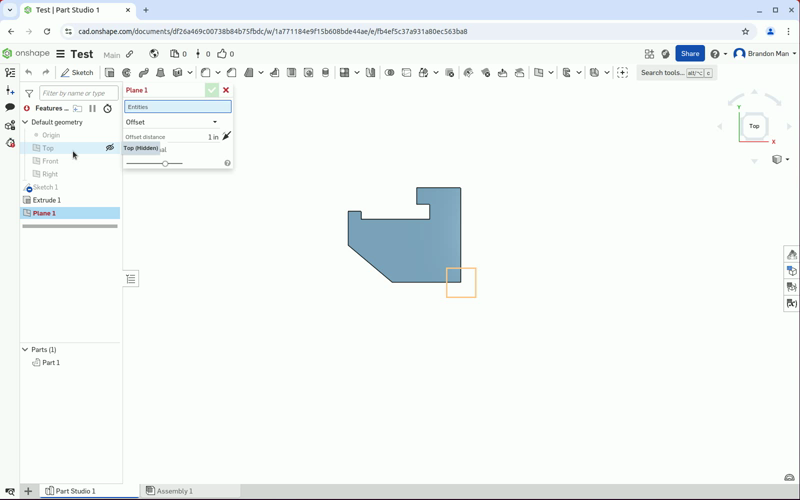
click(73, 150)
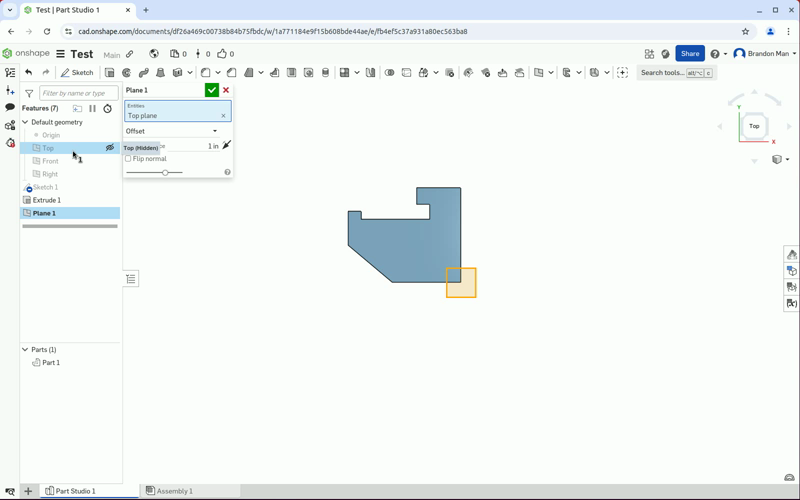
key(tab, 2)
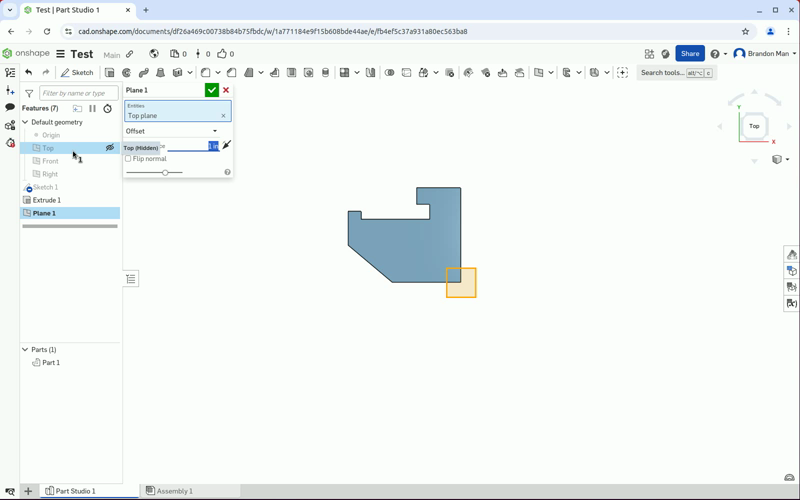
text(1.695)
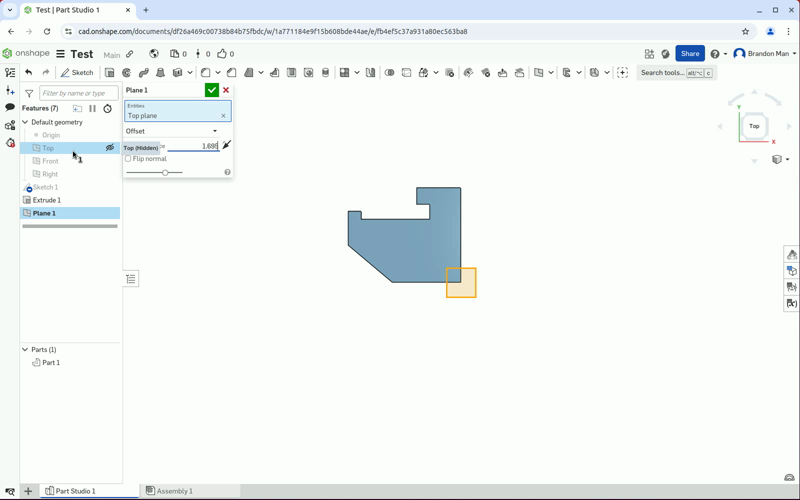
key(enter, 2)
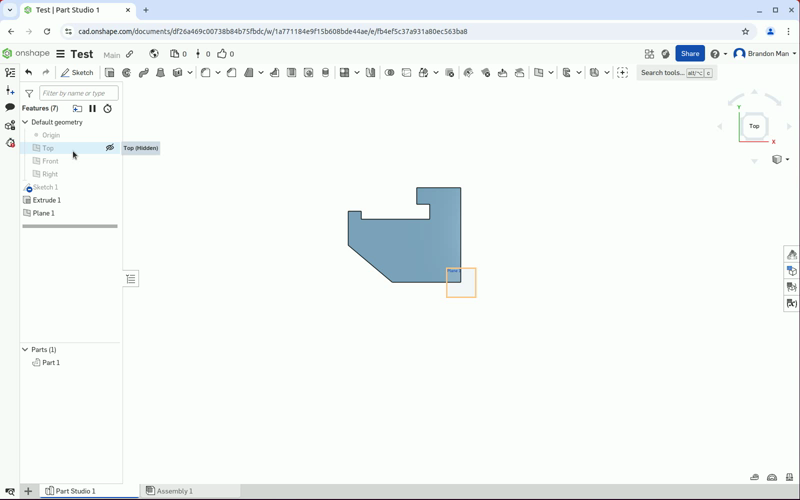
key(shift+s)
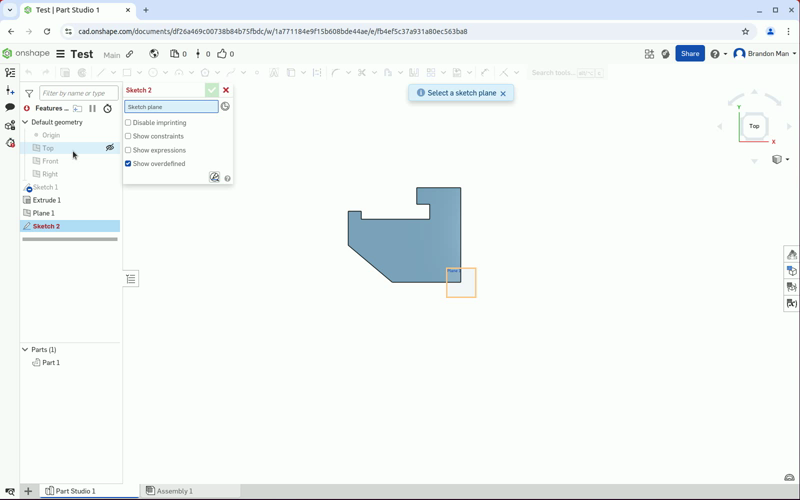
mouse_move(73, 215)
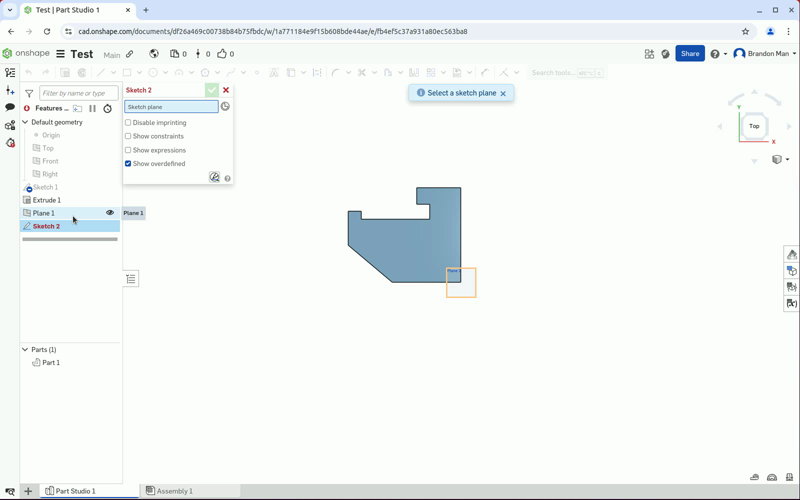
click(73, 215)
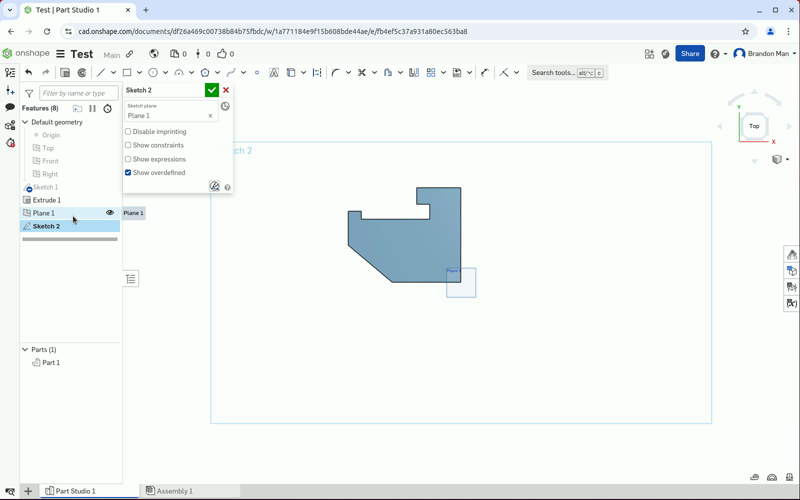
mouse_move(73, 352)
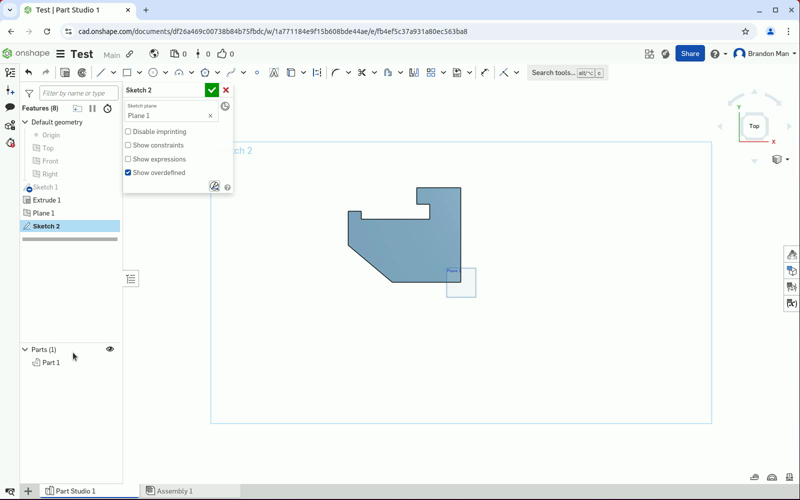
key(y)
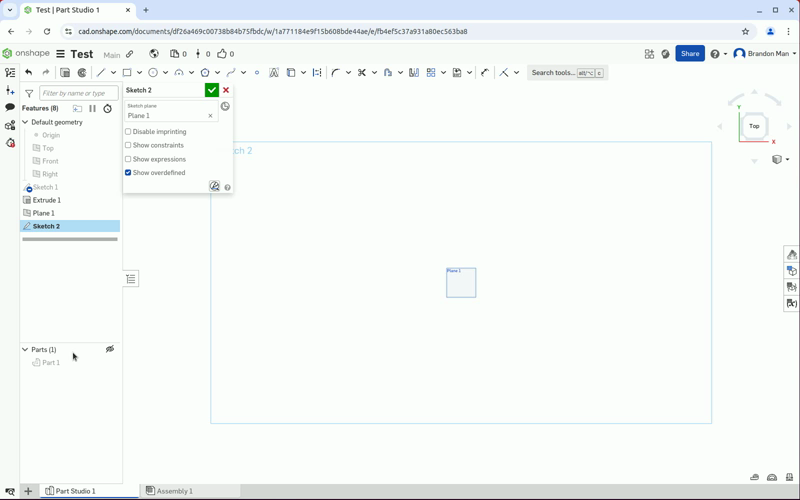
key(l)
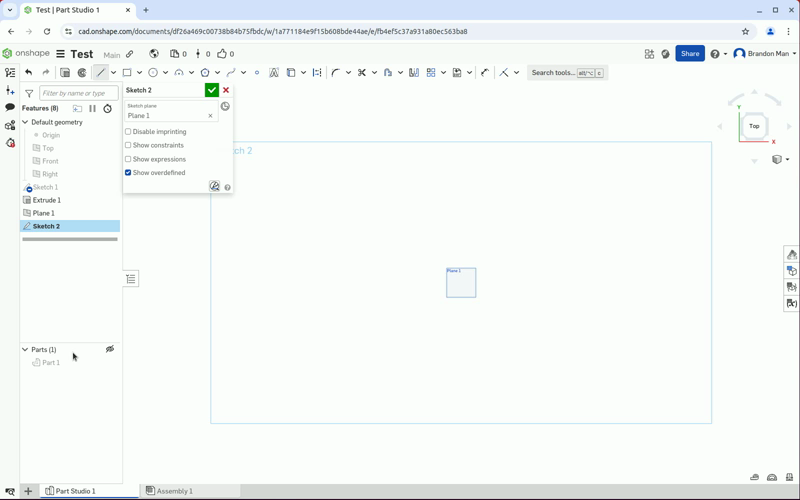
key_down(shift)
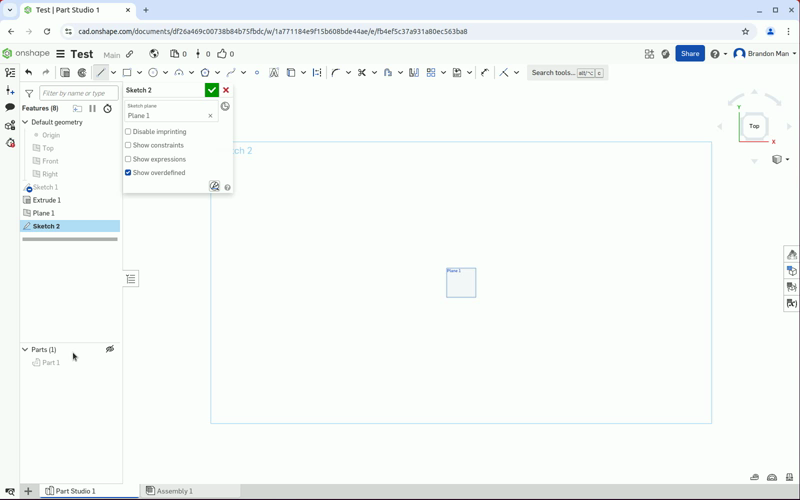
mouse_move(392, 282)
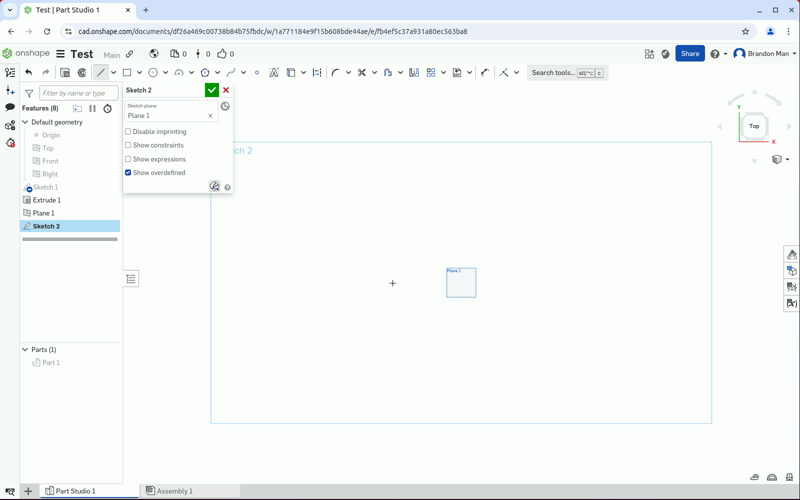
click(392, 282)
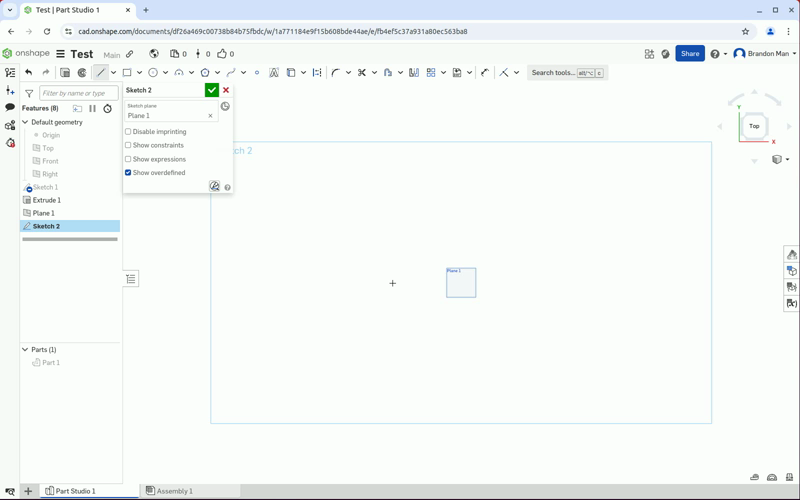
key_up(shift)
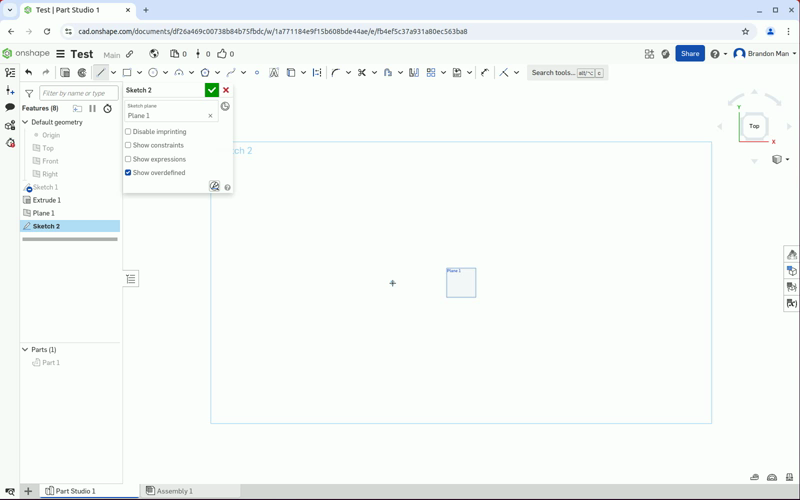
key_down(shift)
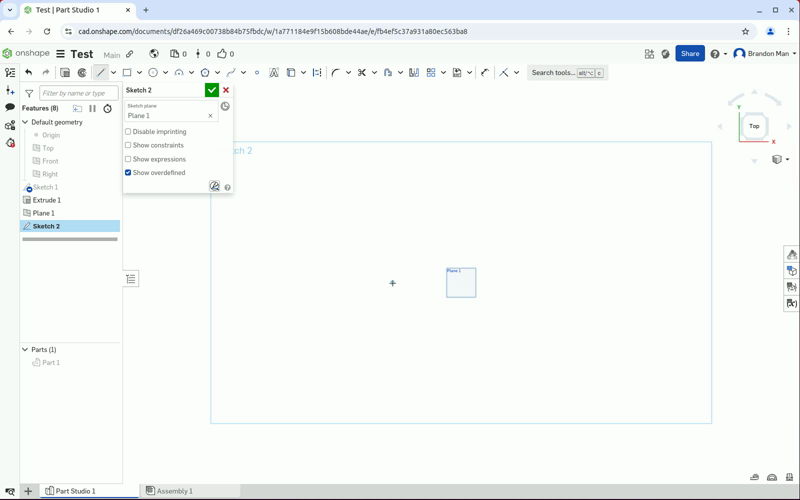
mouse_move(422, 282)
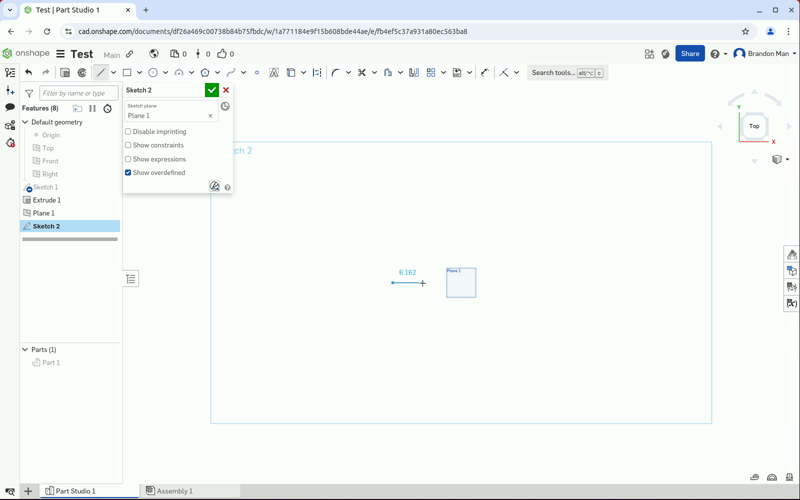
mouse_move(411, 282)
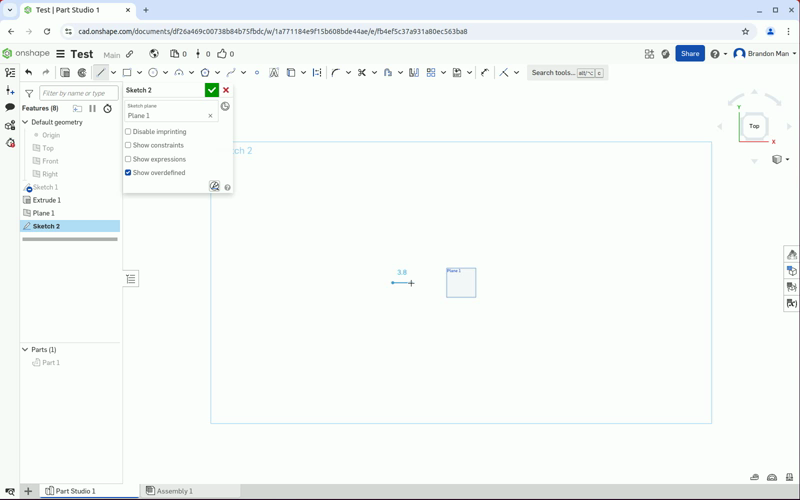
click(411, 282)
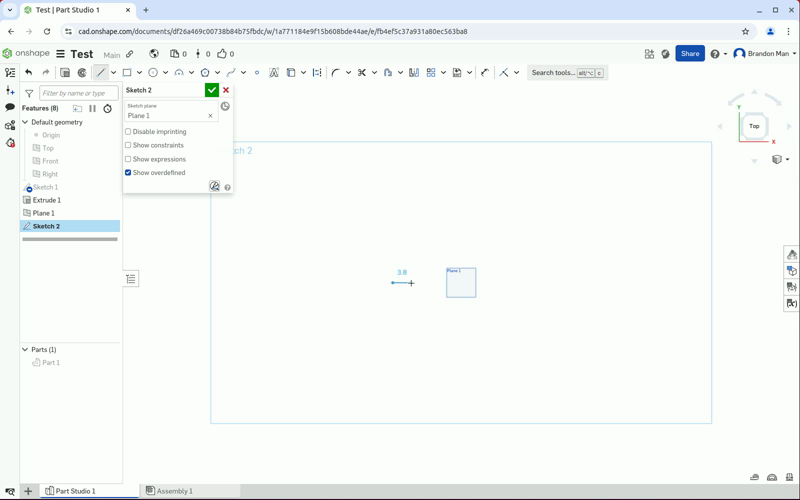
key_up(shift)
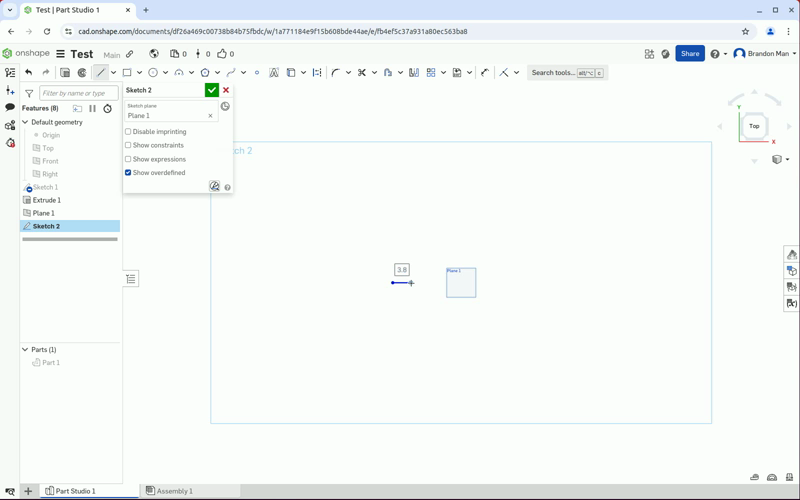
key_down(shift)
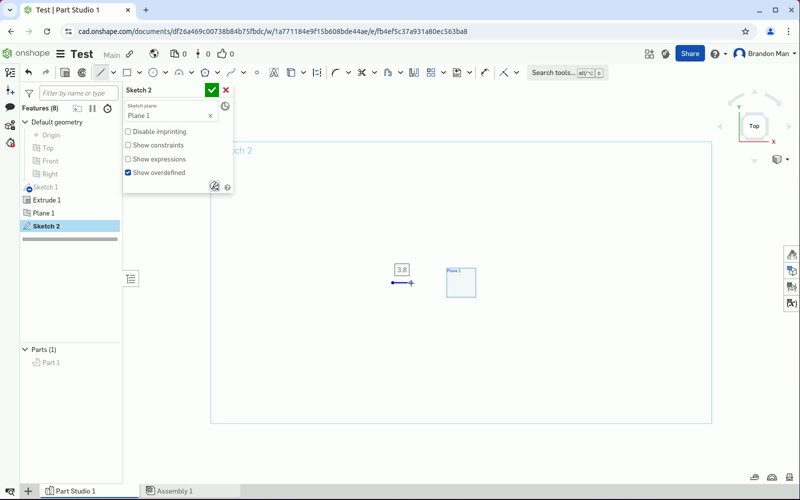
mouse_move(441, 282)
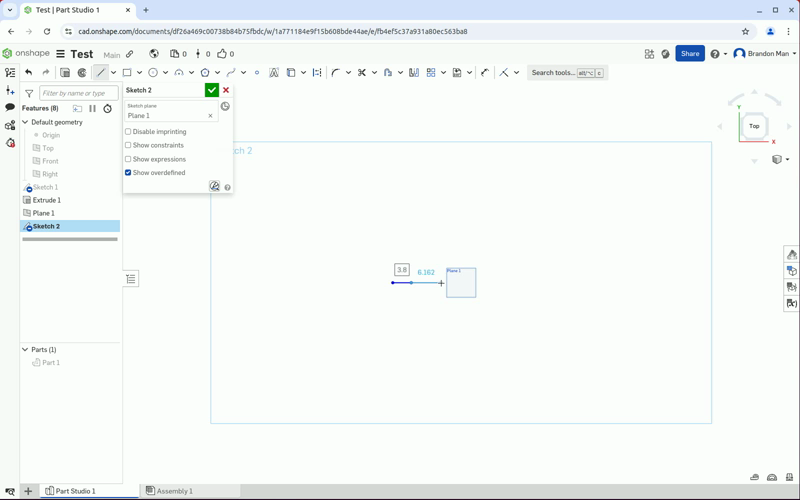
mouse_move(411, 272)
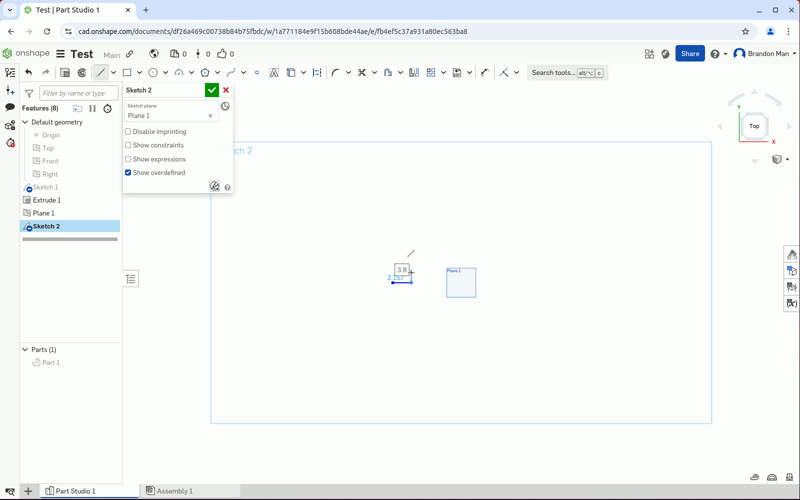
click(411, 272)
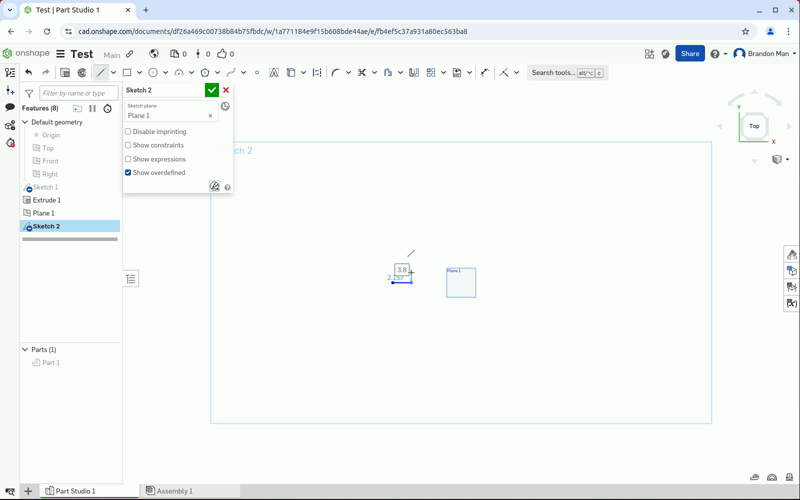
key_up(shift)
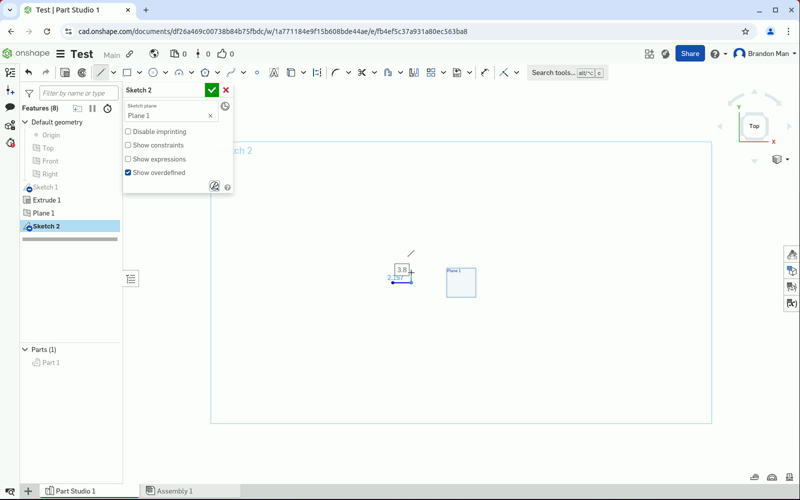
key_down(shift)
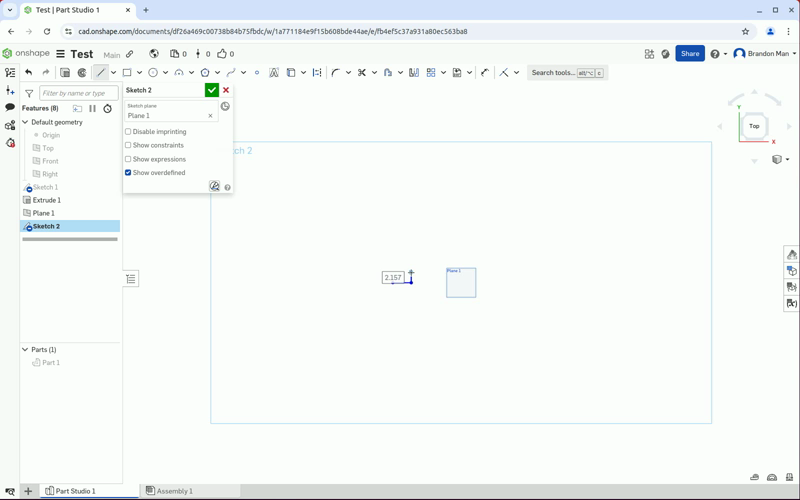
mouse_move(441, 272)
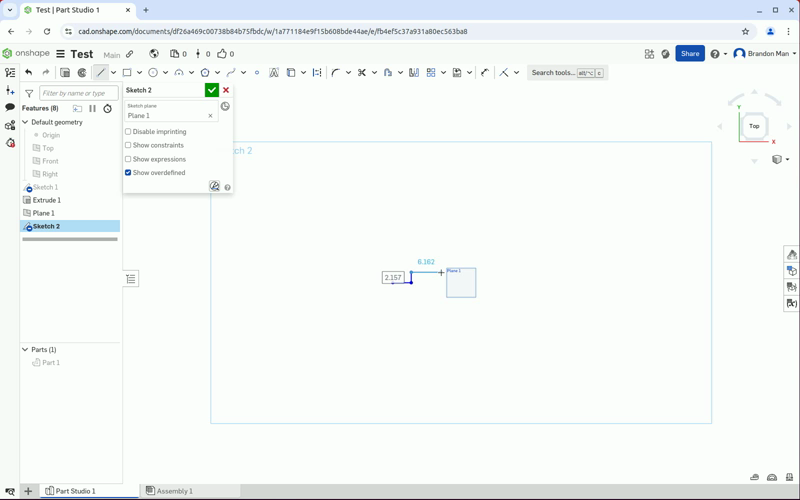
mouse_move(392, 272)
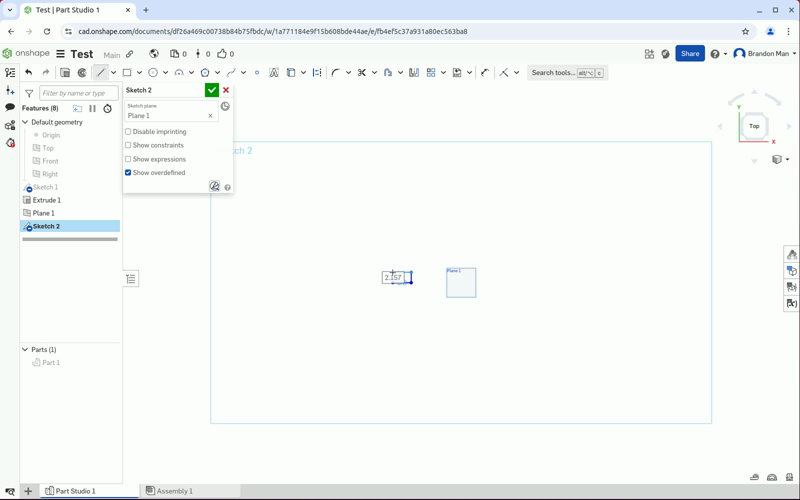
click(392, 272)
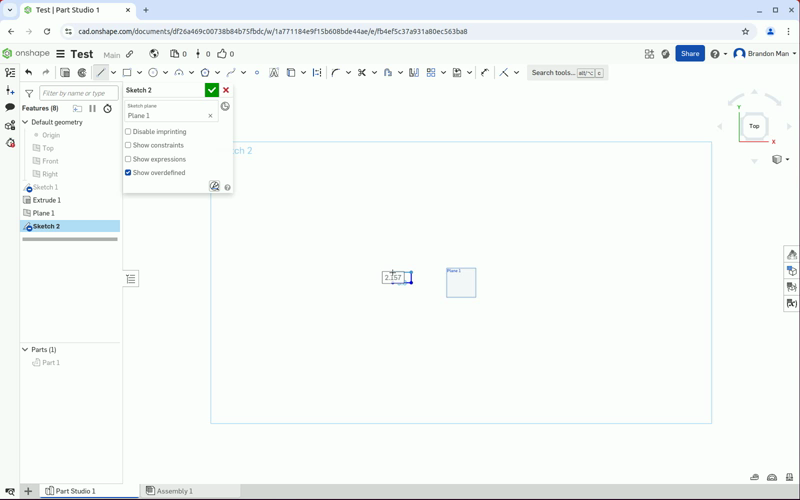
key_up(shift)
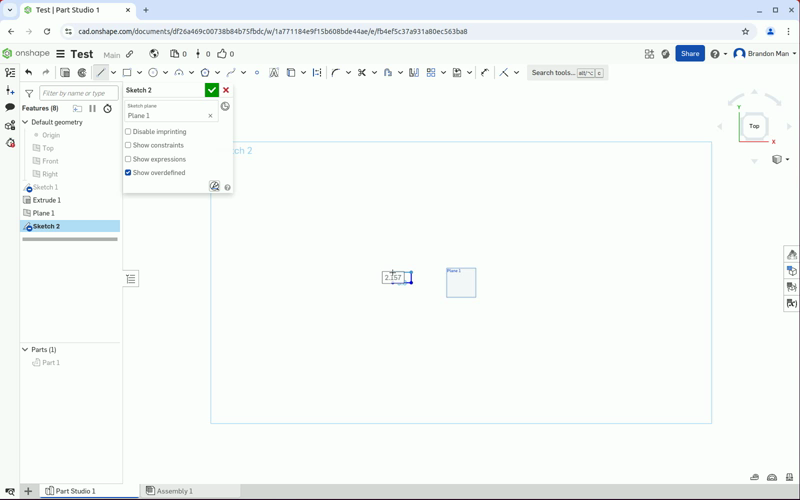
mouse_move(422, 272)
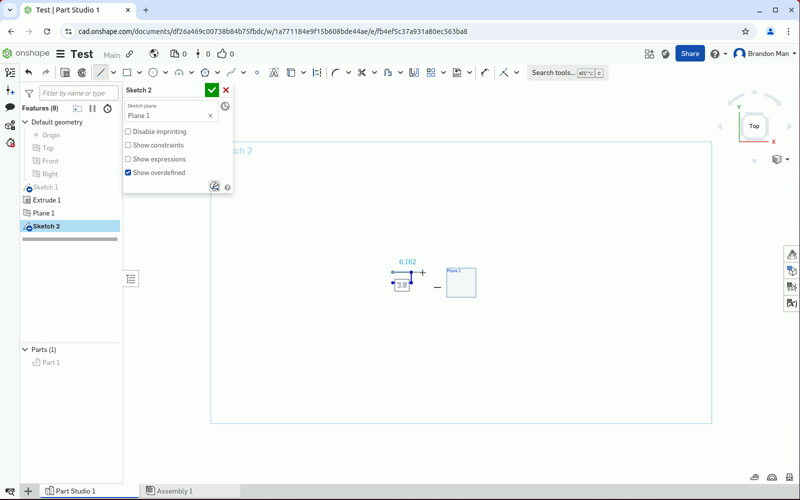
key_down(shift)
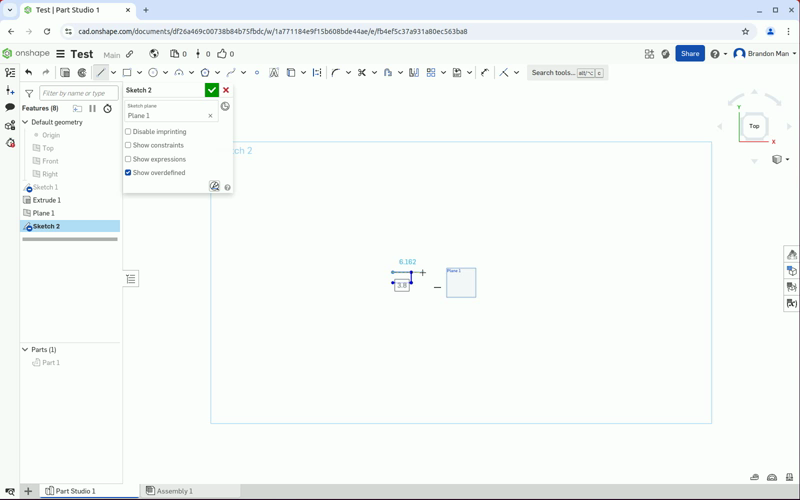
mouse_move(392, 282)
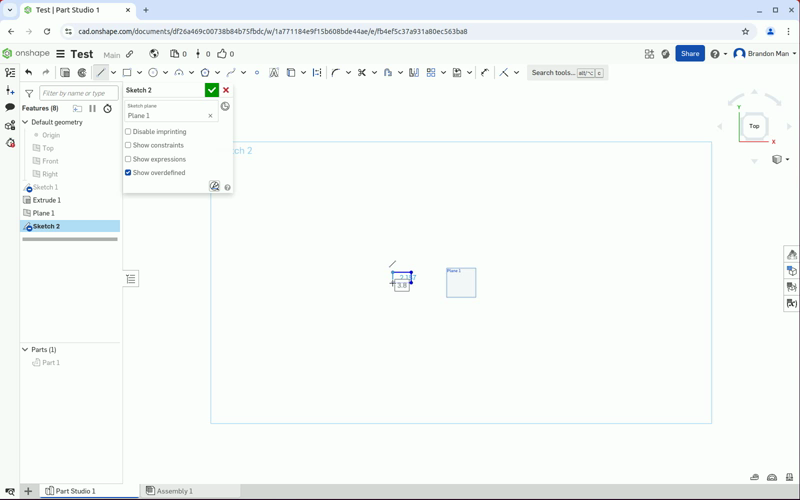
key_up(shift)
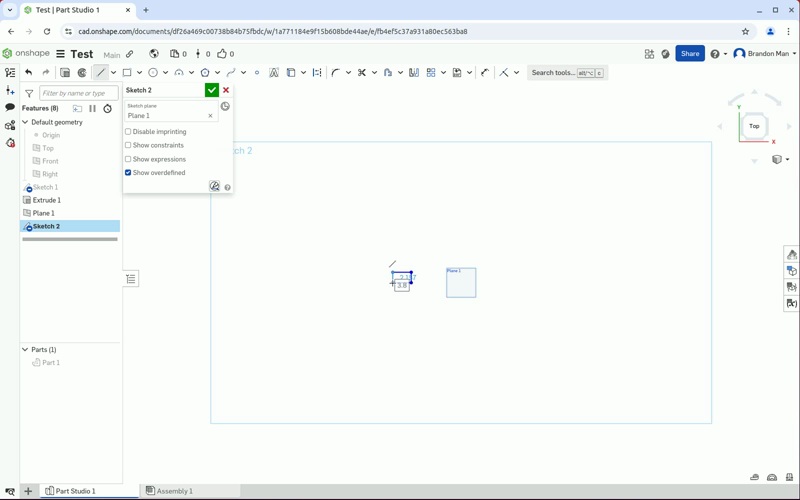
click(392, 282)
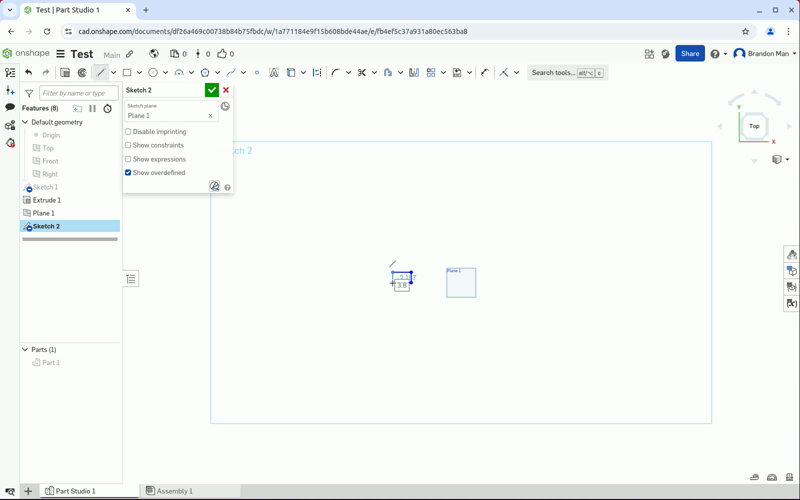
key(esc)
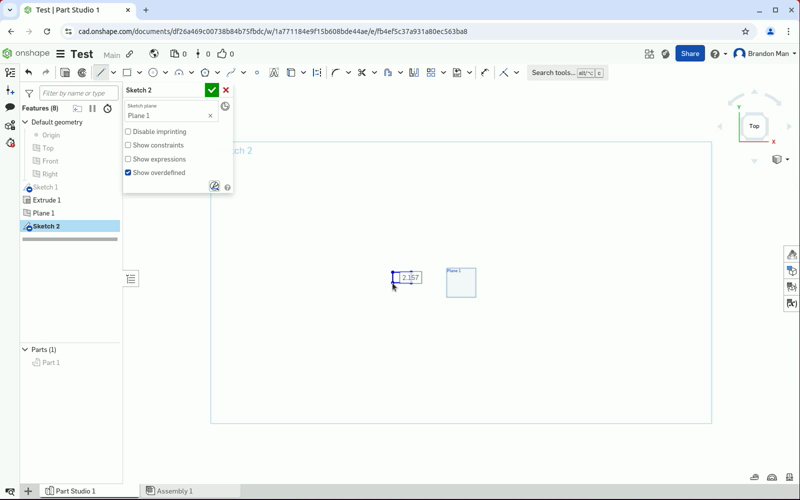
mouse_move(408, 276)
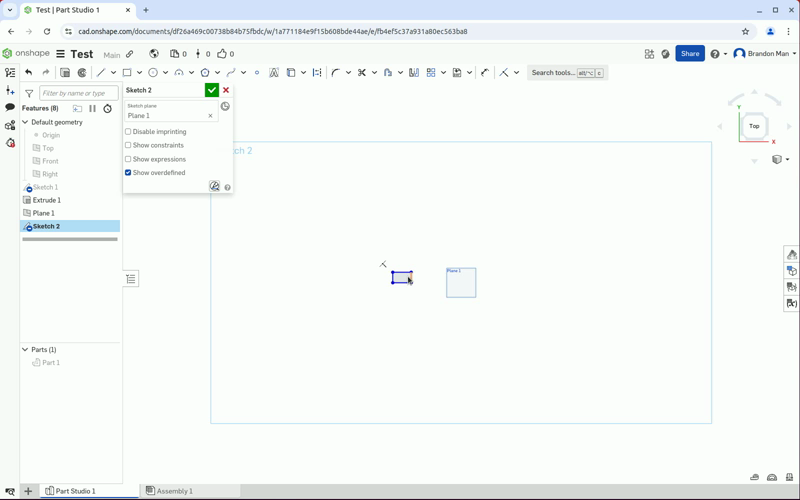
scroll(6)
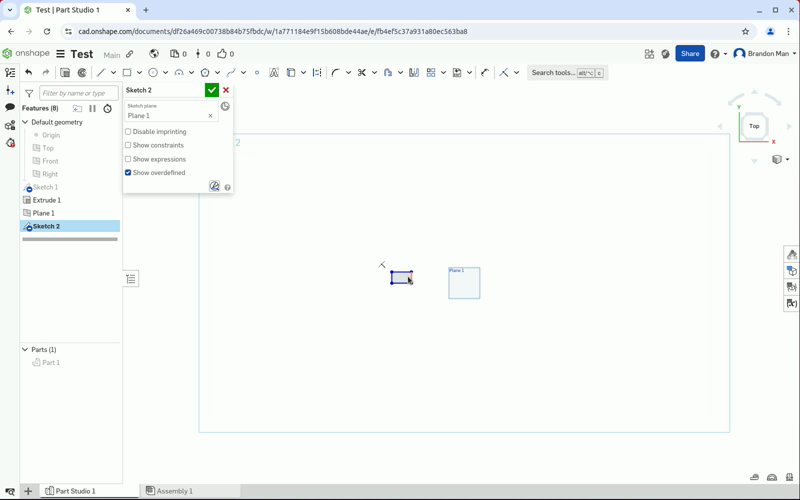
scroll(6)
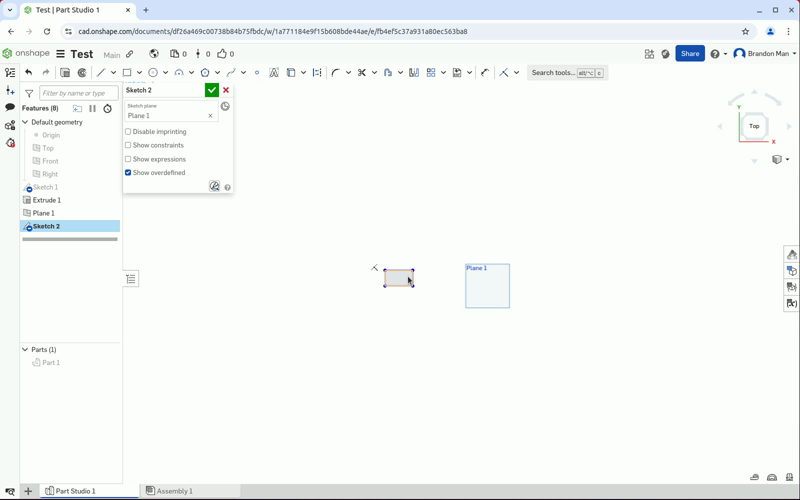
scroll(6)
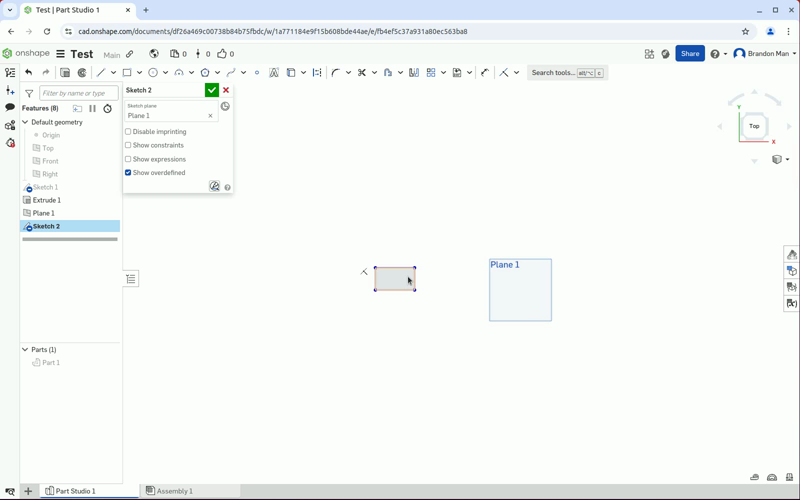
scroll(6)
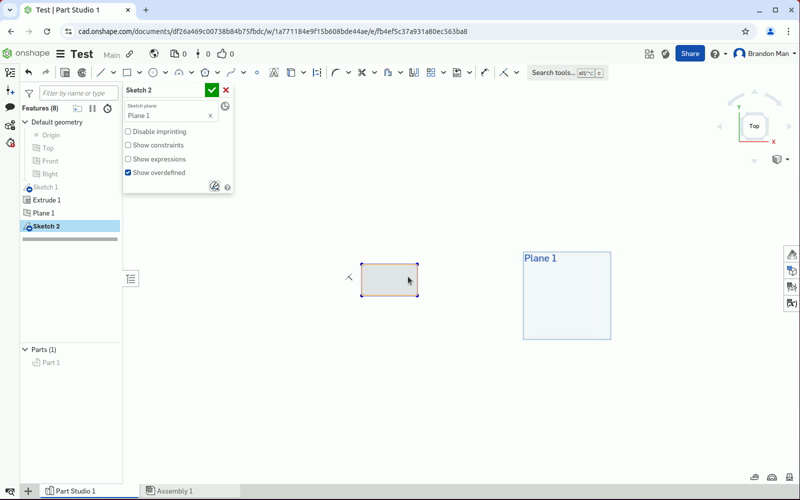
scroll(6)
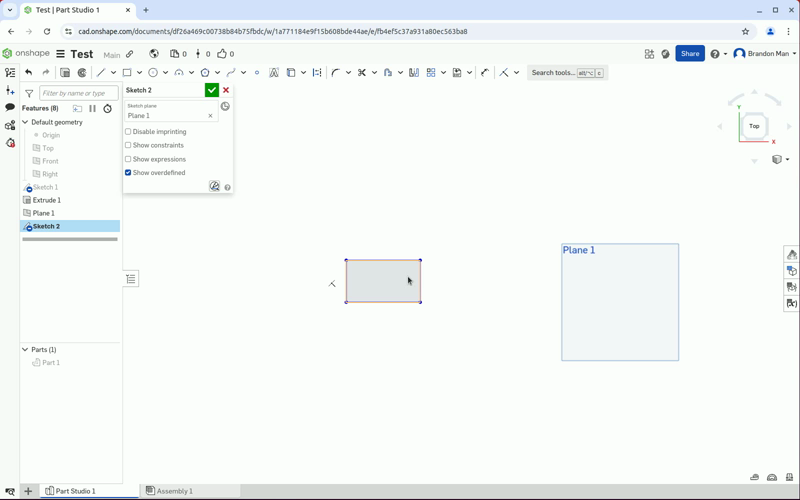
scroll(6)
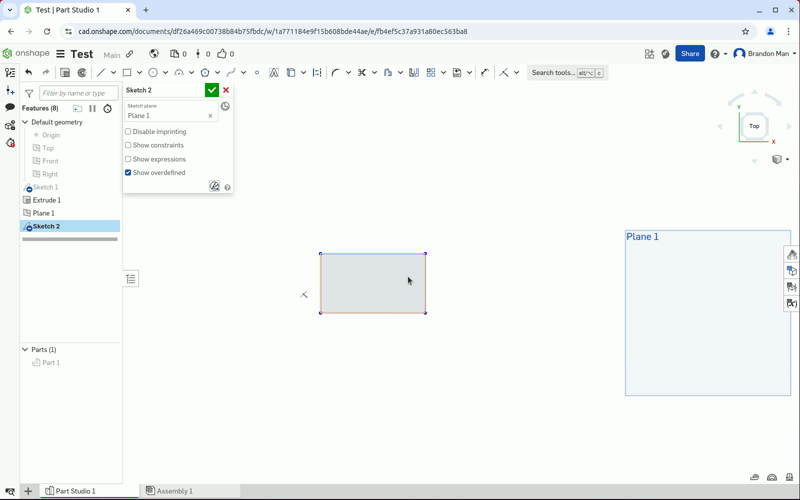
scroll(6)
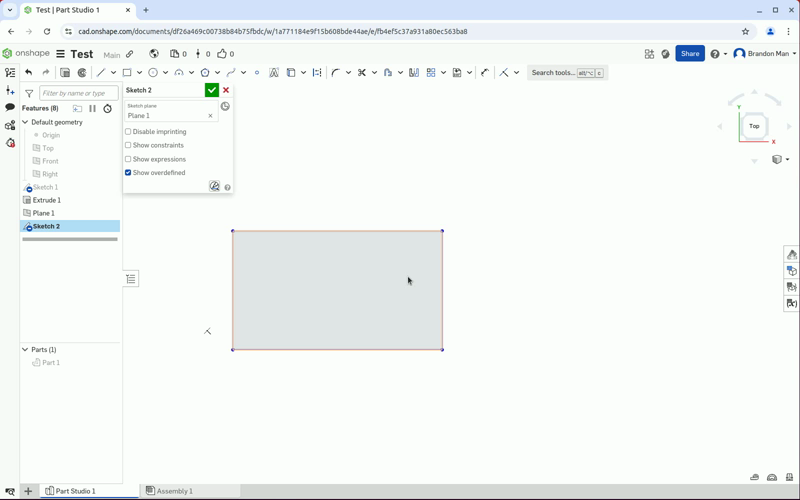
click(408, 276)
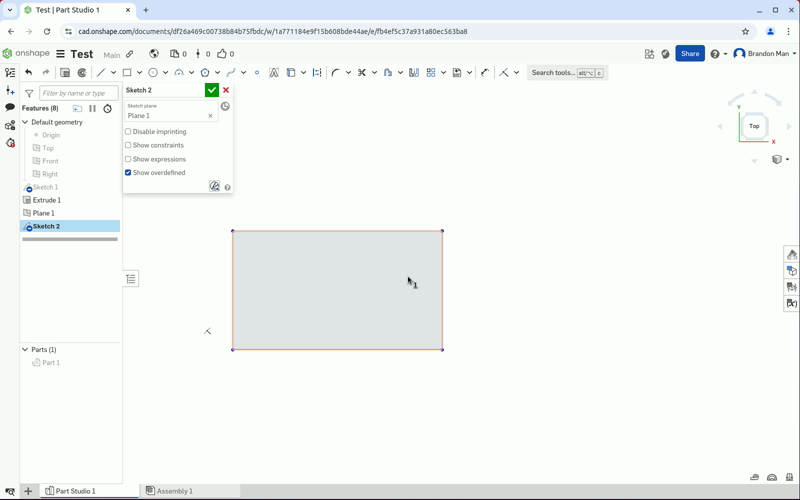
scroll(-6)
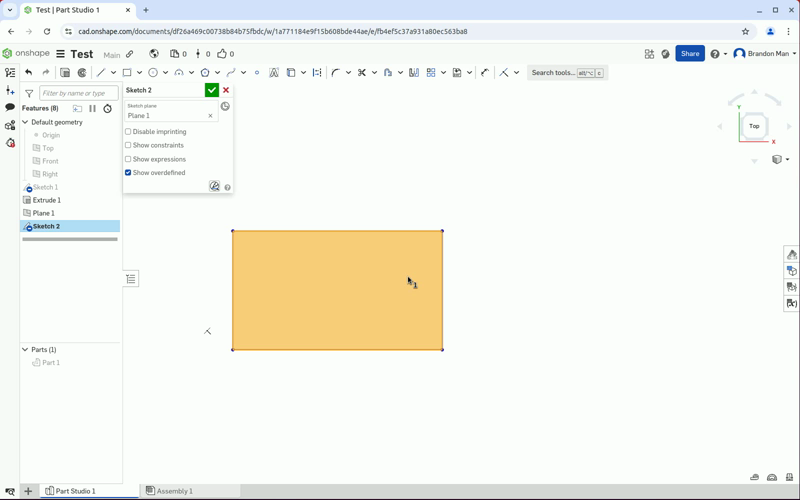
scroll(-6)
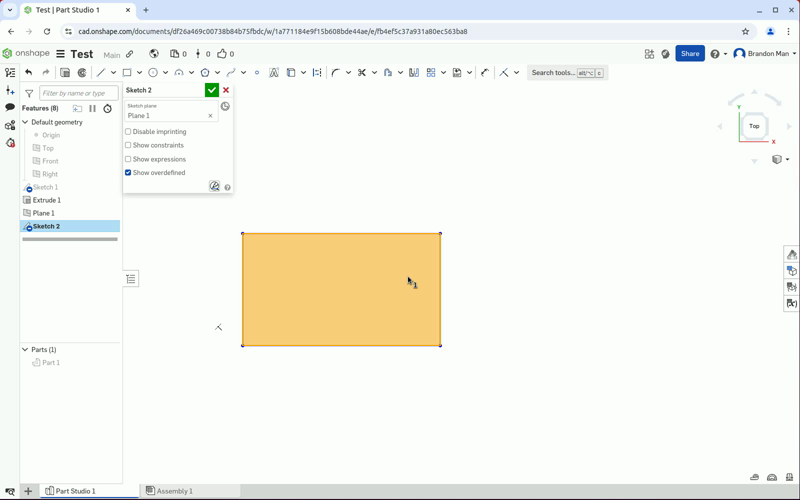
scroll(-6)
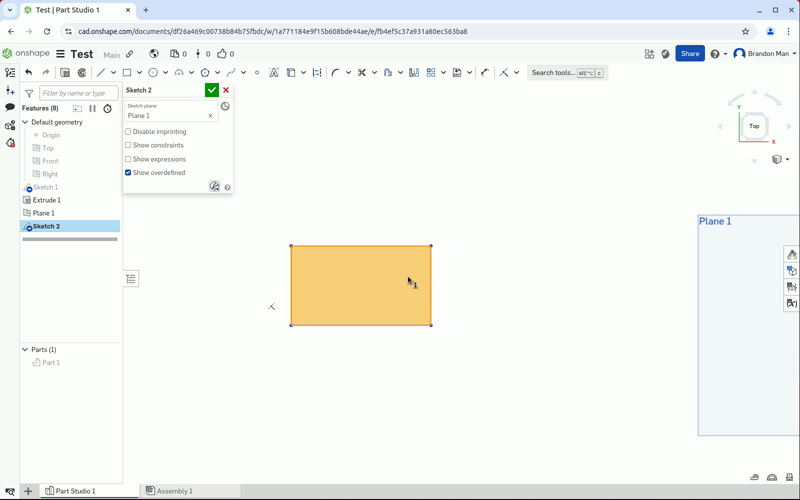
scroll(-6)
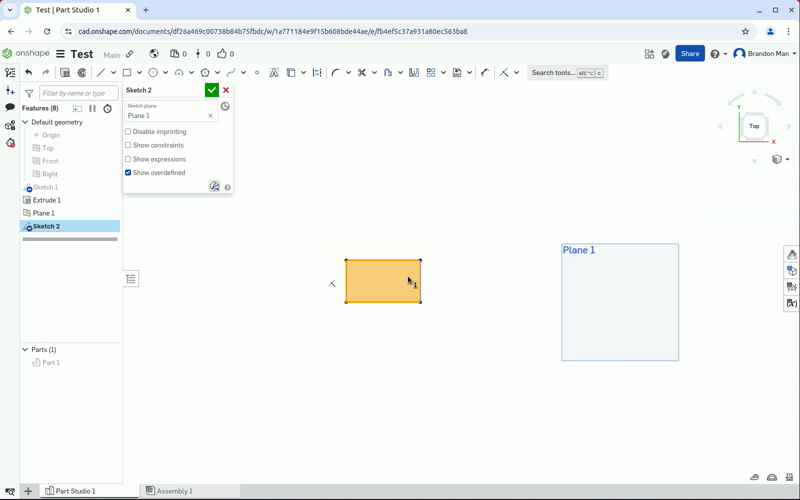
scroll(-6)
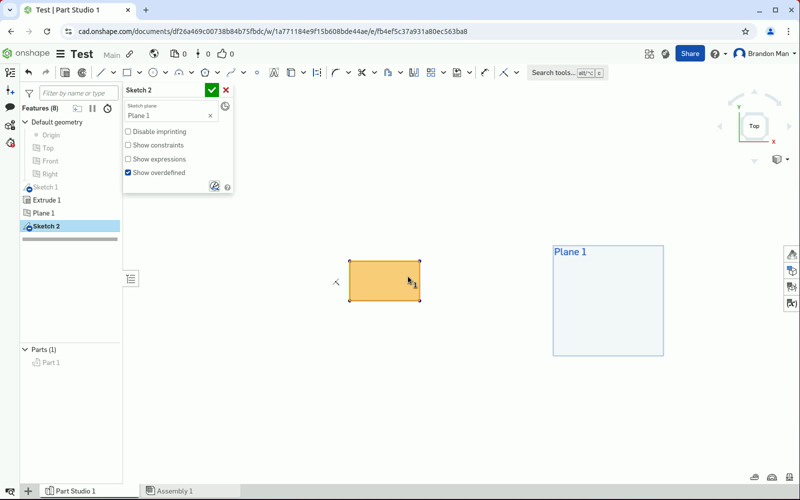
scroll(-6)
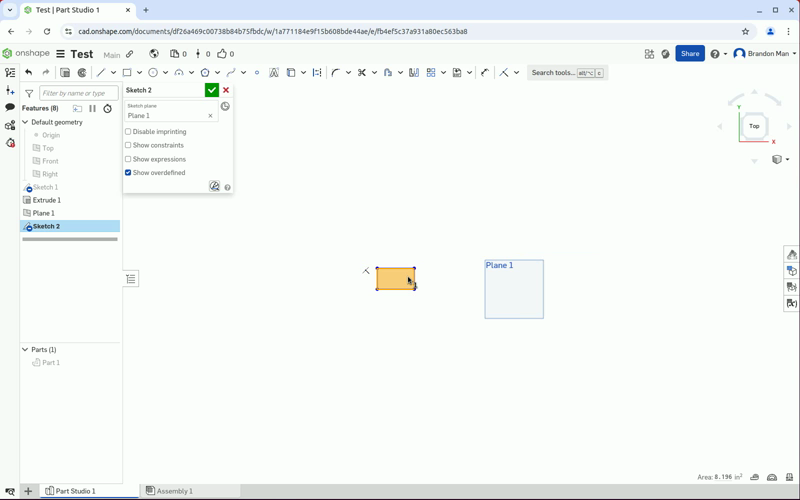
scroll(-6)
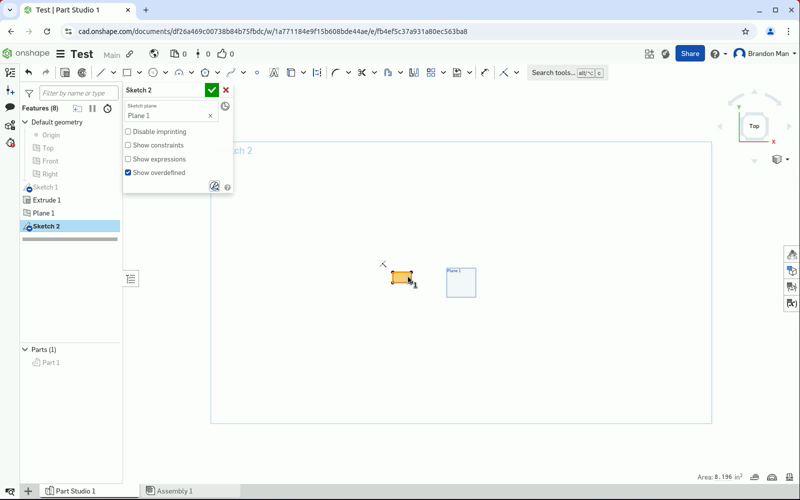
mouse_move(73, 352)
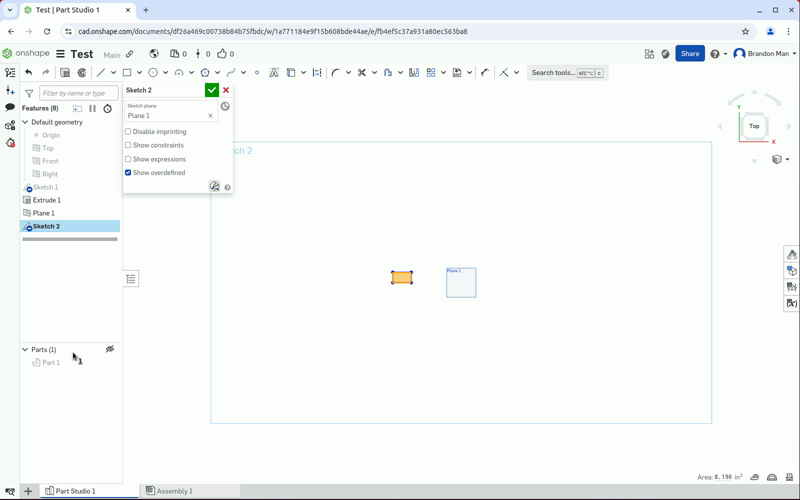
key(shift+y)
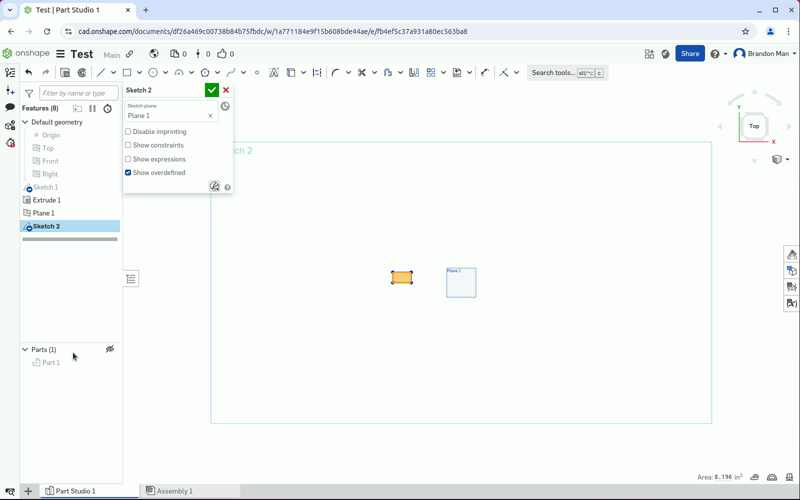
key(shift+e)
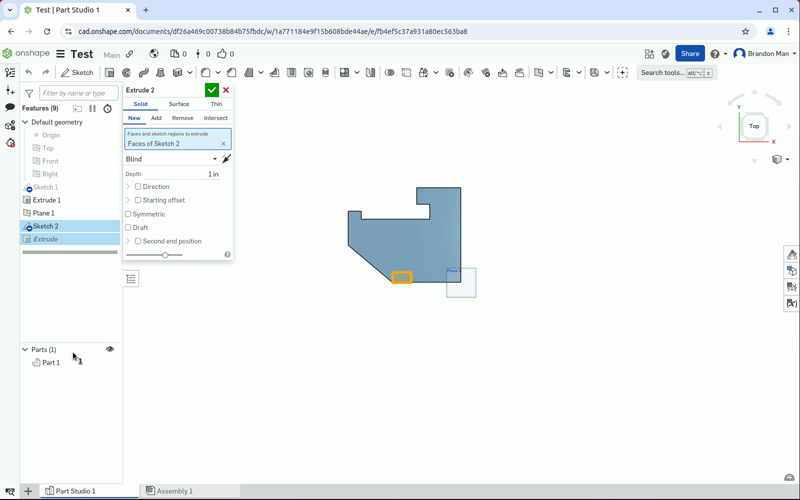
mouse_move(143, 106)
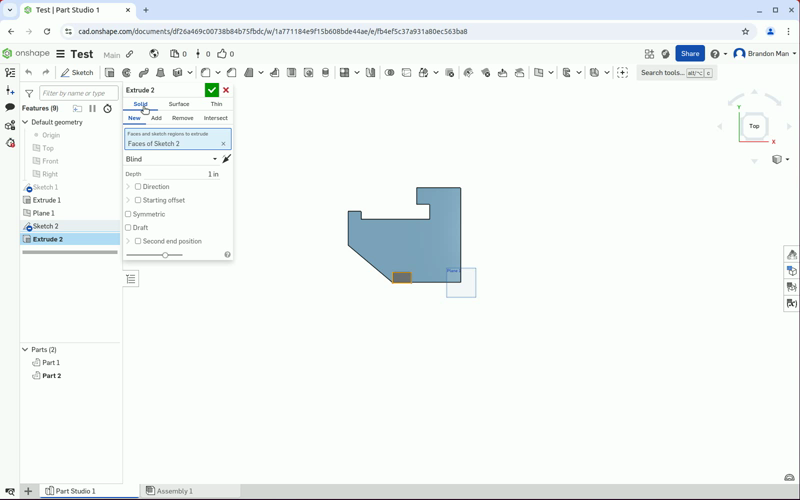
click(143, 106)
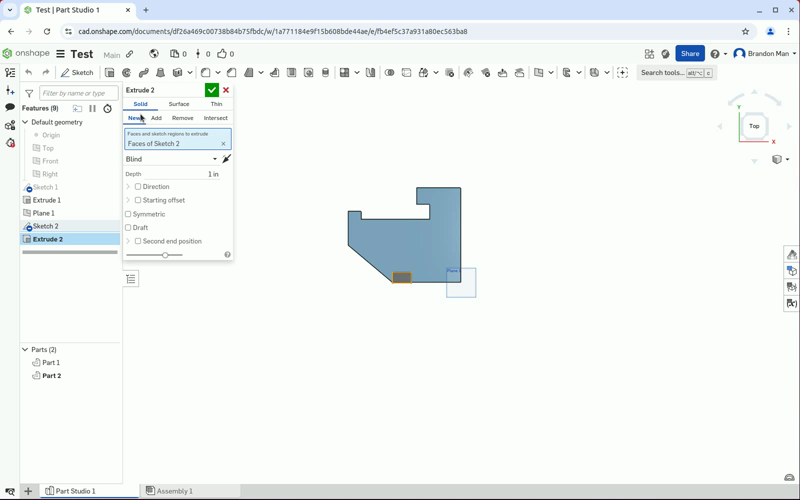
mouse_move(137, 120)
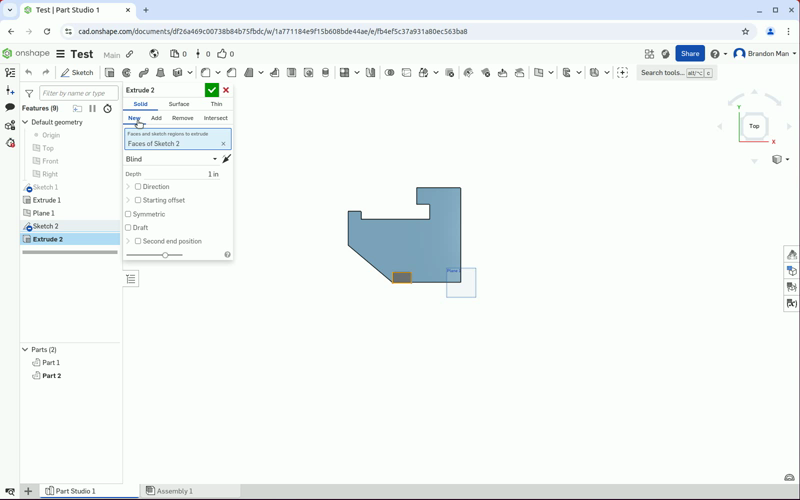
click(137, 120)
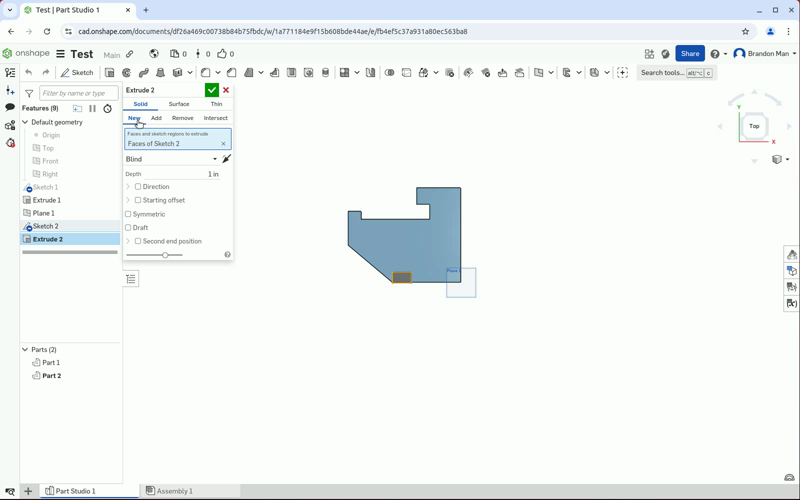
key(tab, 4)
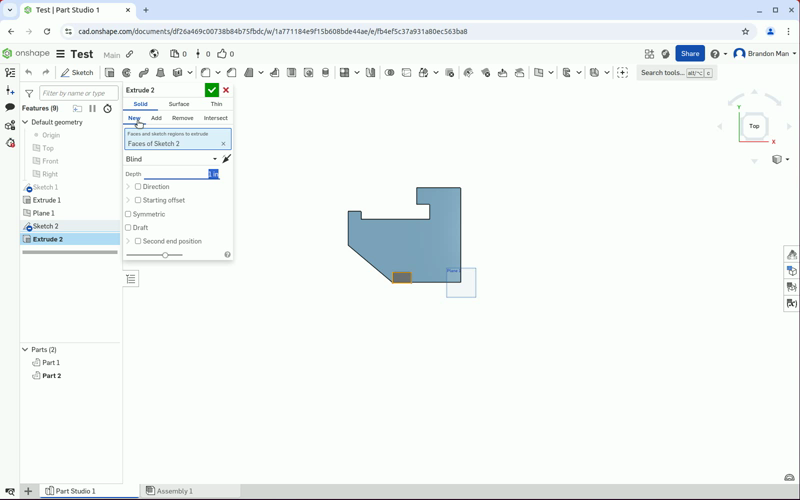
text(2.648)
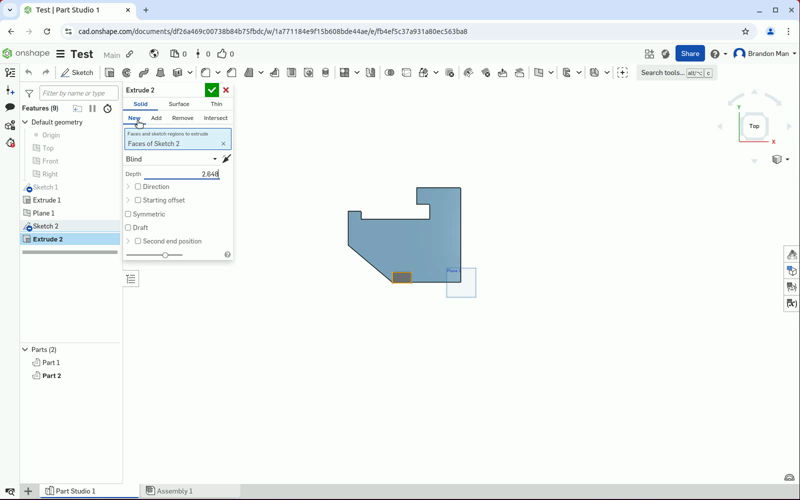
key(enter)
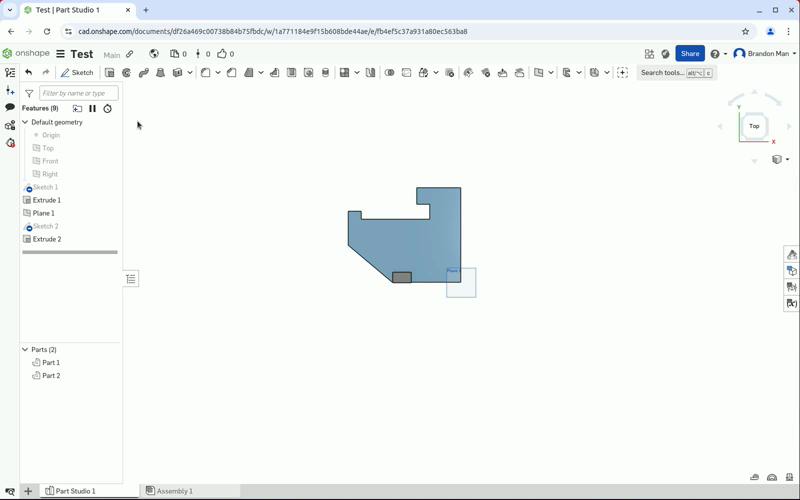
key(shift+h)
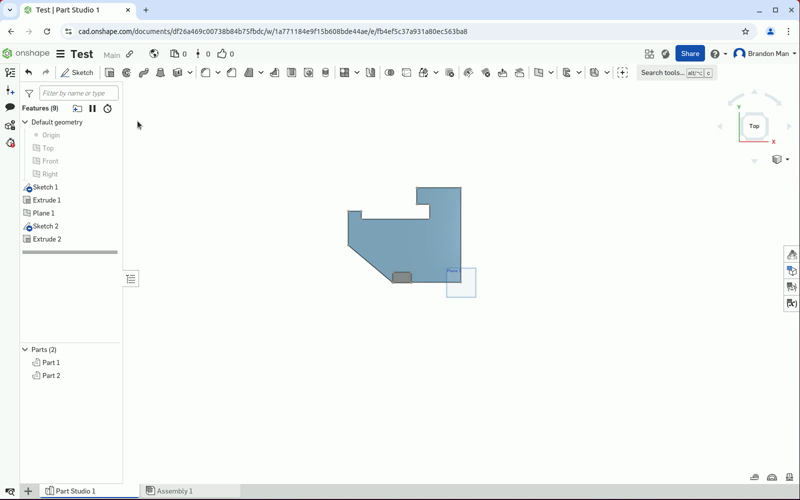
key(shift+h)
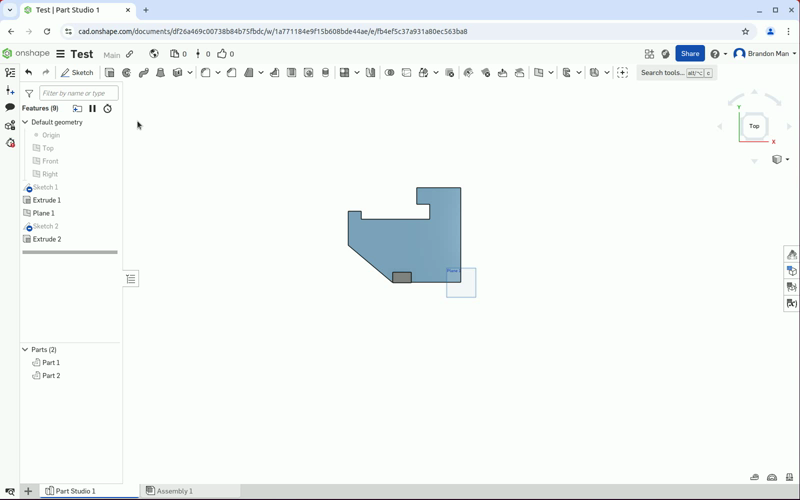
mouse_move(73, 189)
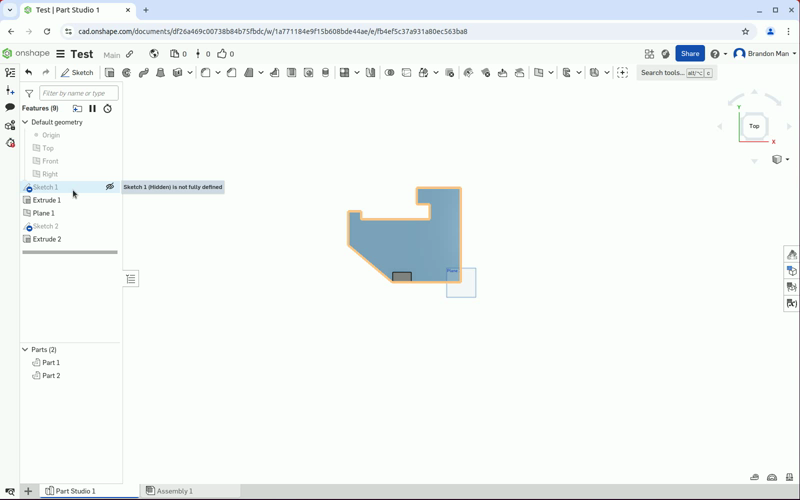
click(73, 189)
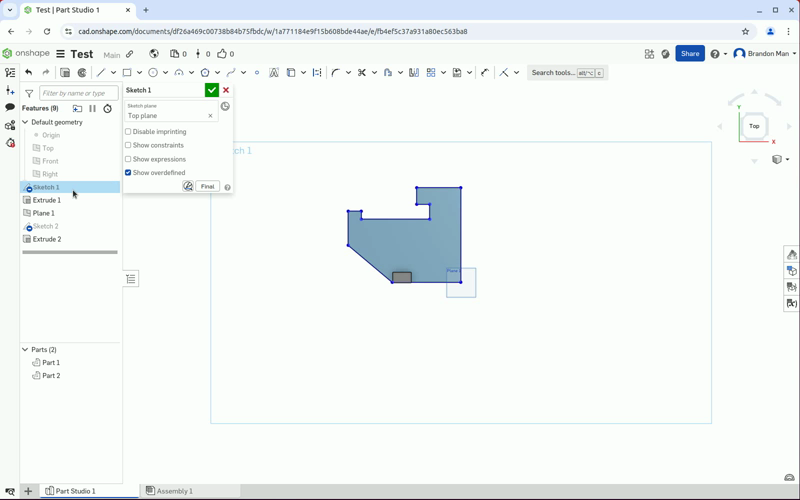
mouse_move(229, 92)
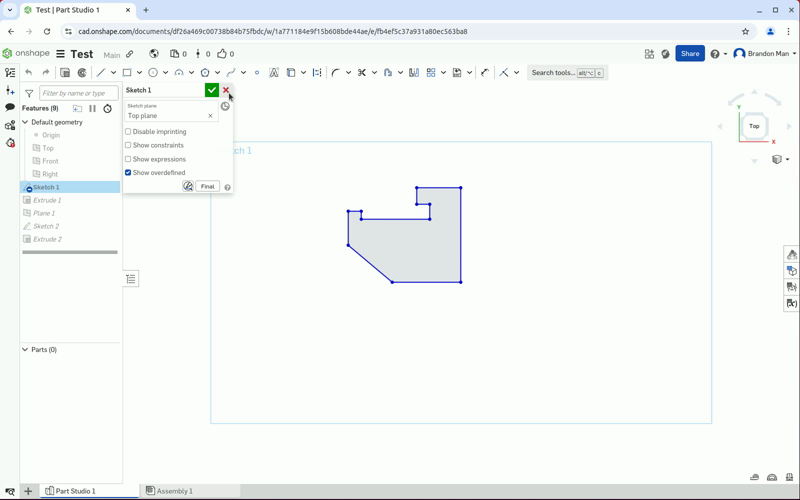
click(229, 92)
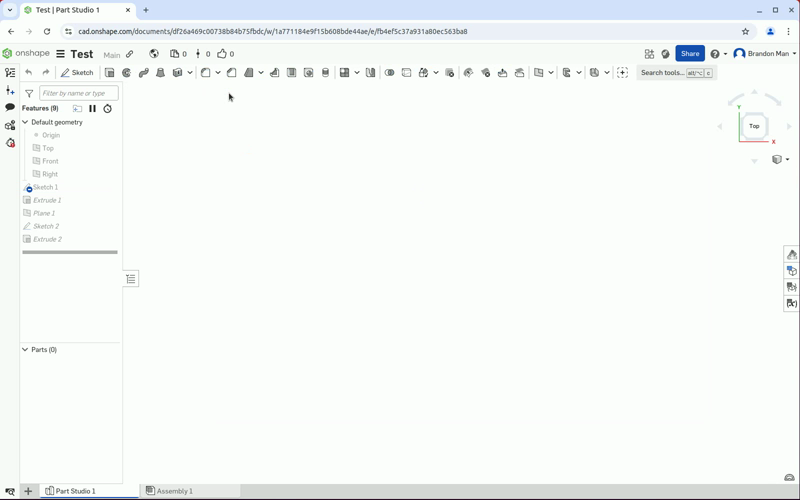
key(shift+s)
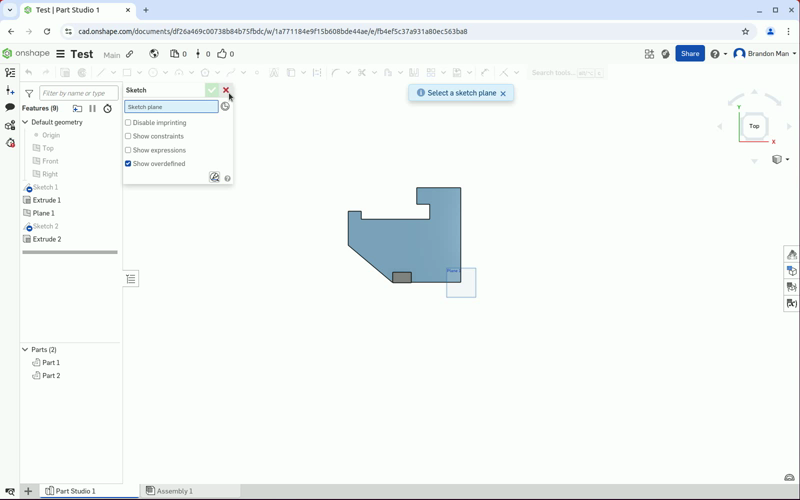
mouse_move(73, 215)
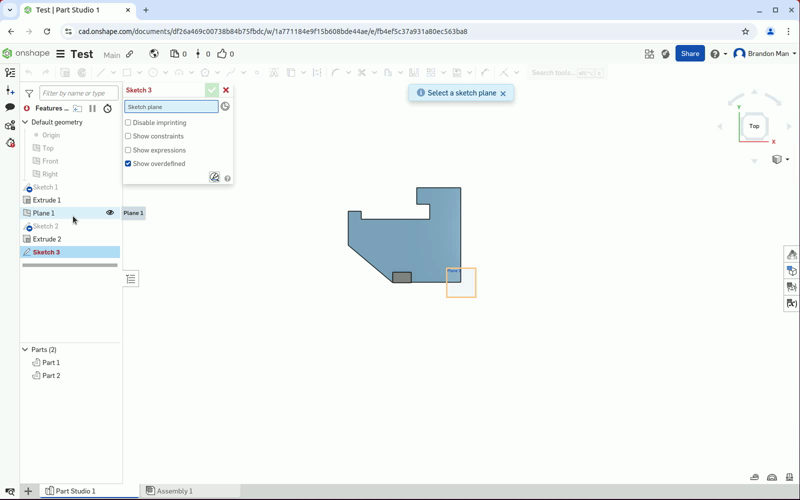
click(73, 215)
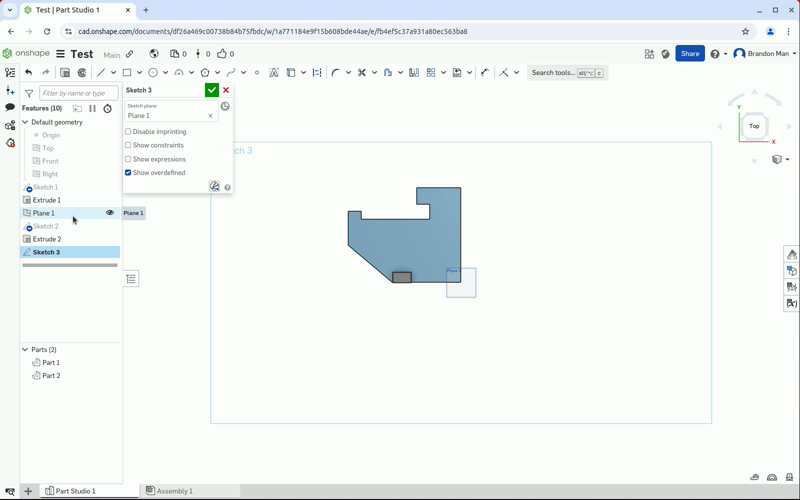
mouse_move(73, 352)
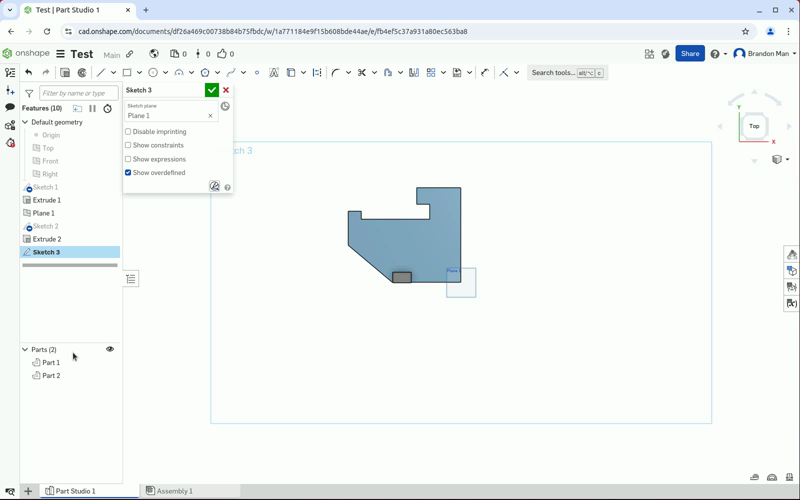
key(y)
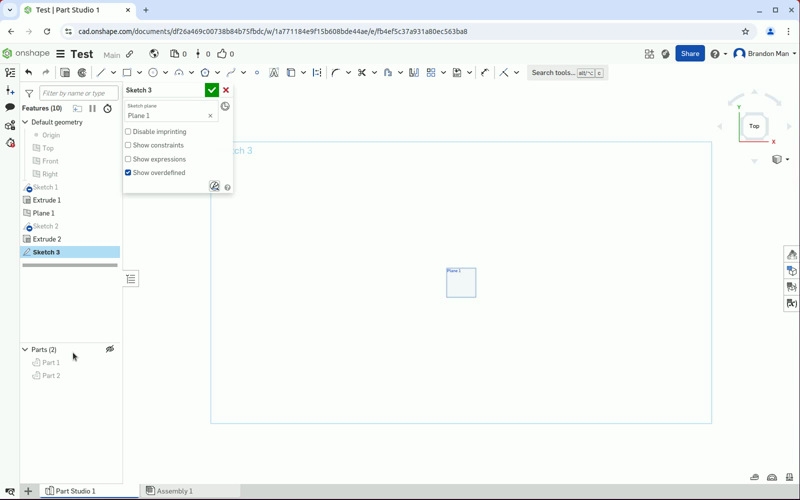
key(l)
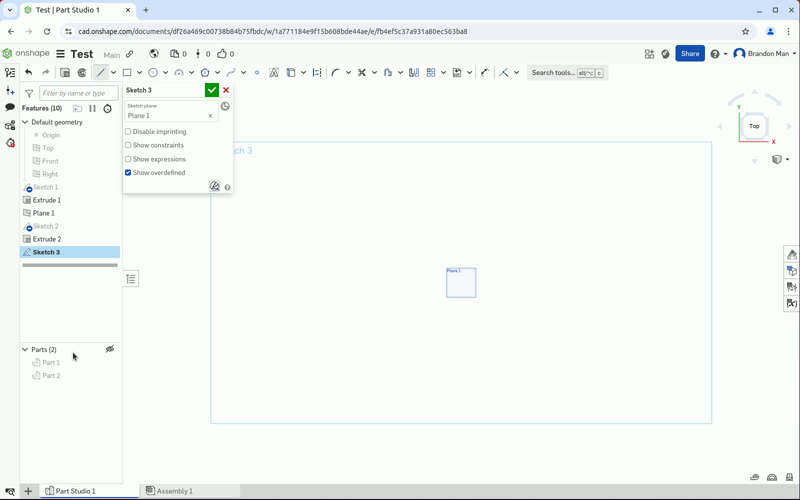
key_down(shift)
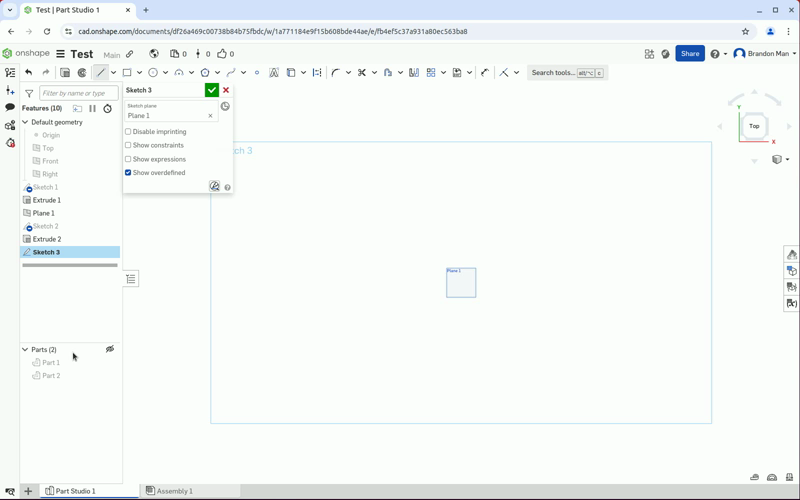
mouse_move(392, 230)
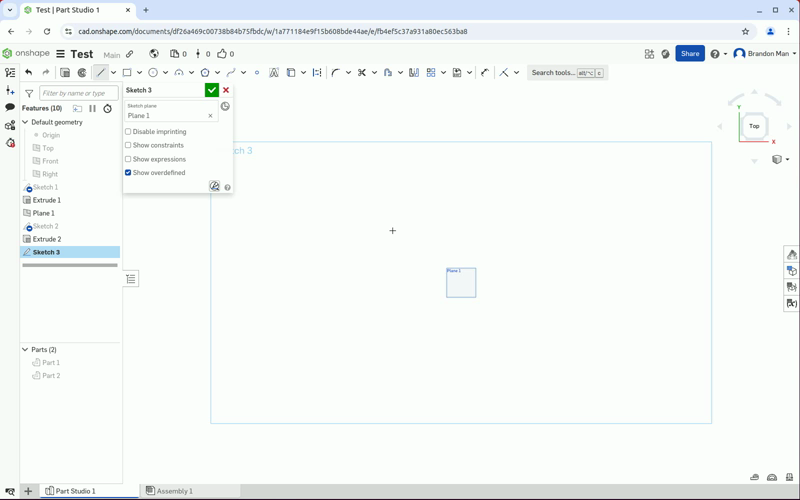
click(392, 230)
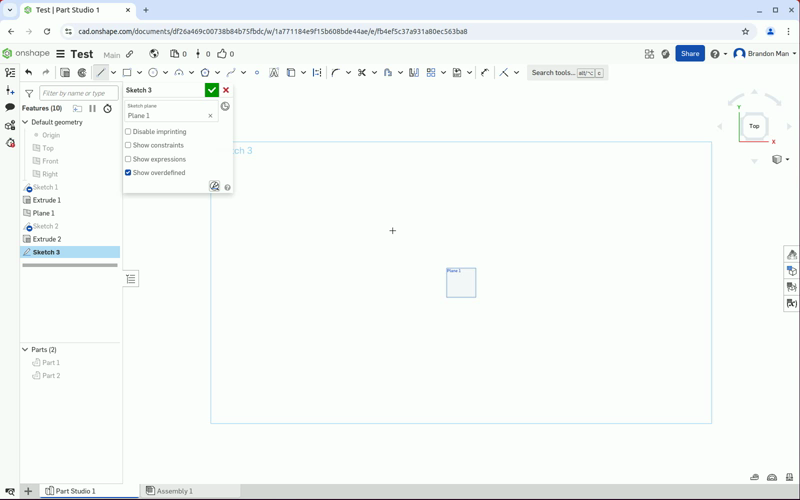
key_up(shift)
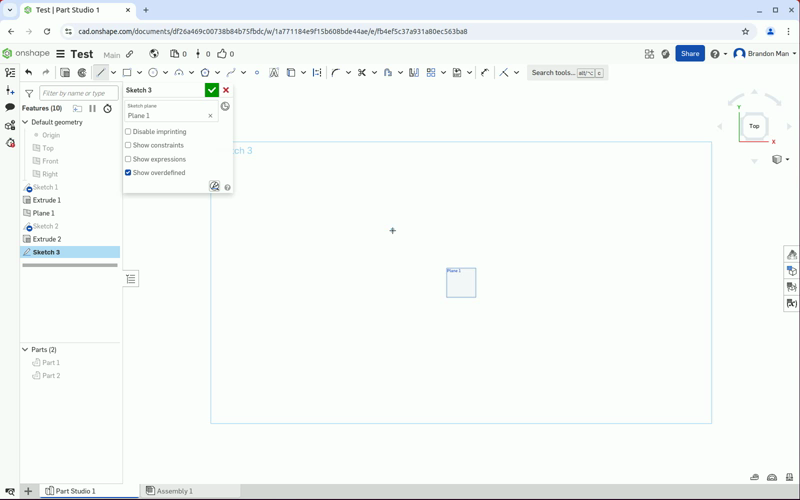
key_down(shift)
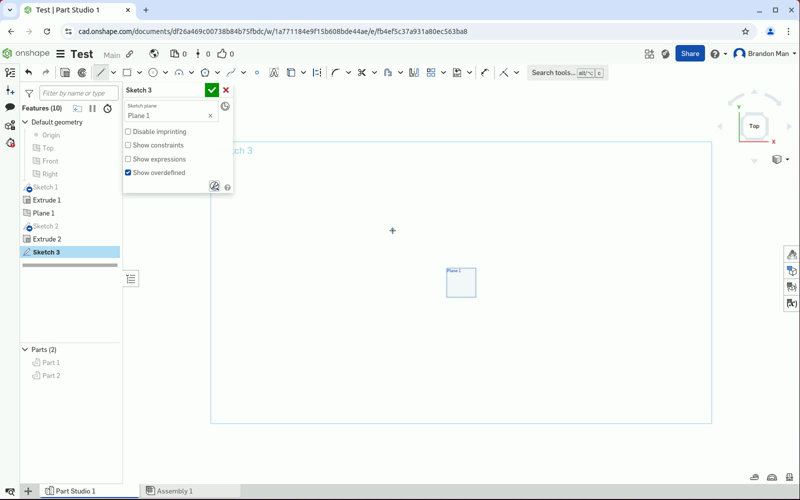
mouse_move(422, 230)
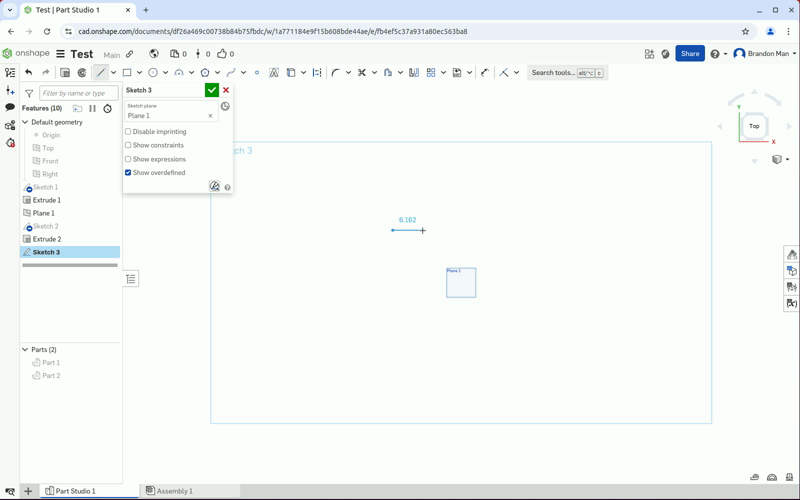
mouse_move(411, 230)
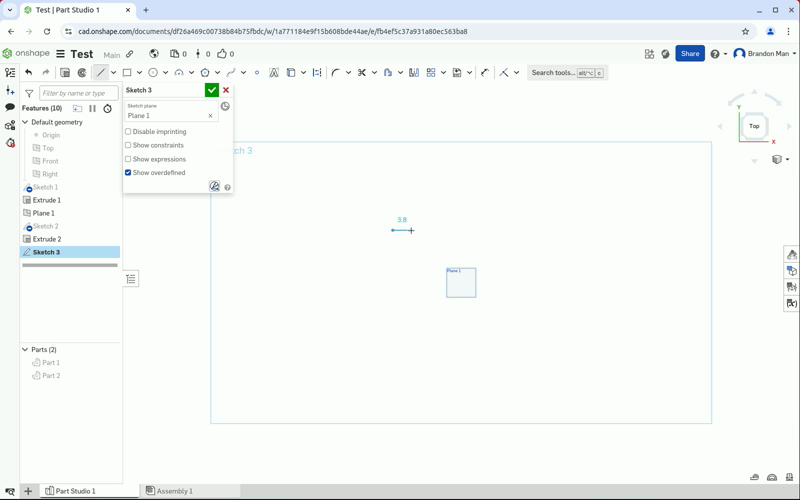
click(411, 230)
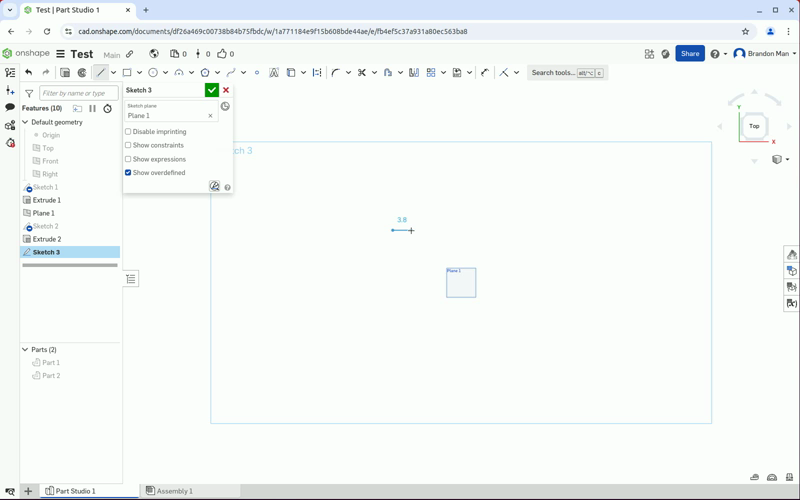
key_up(shift)
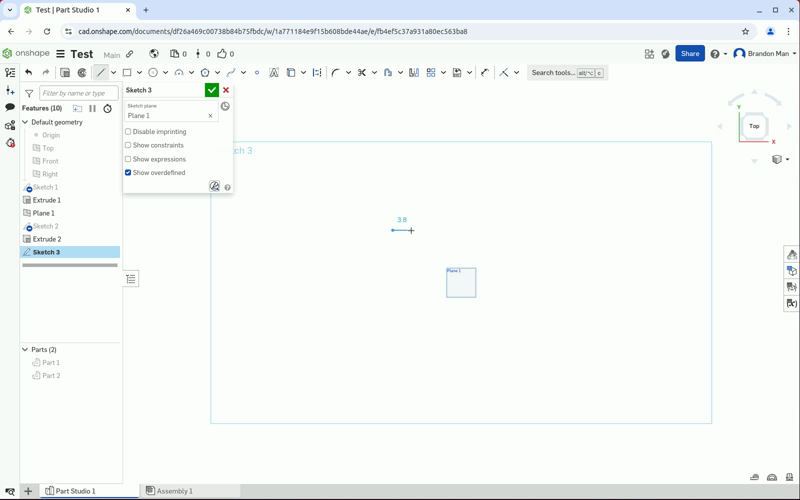
key_down(shift)
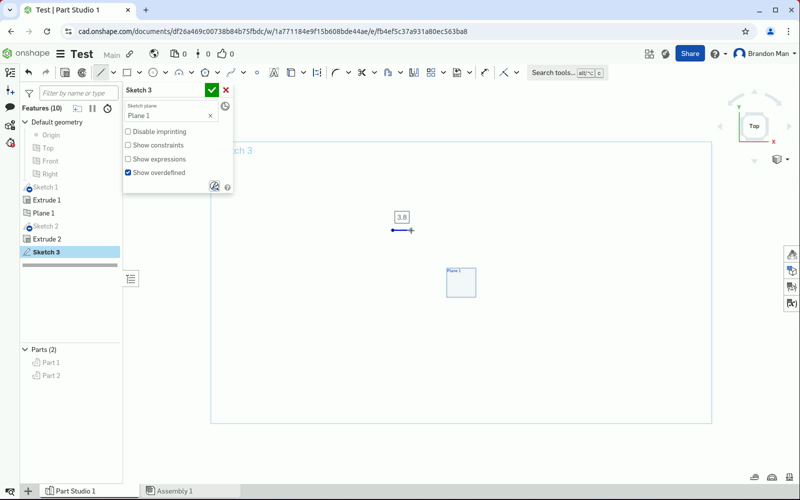
mouse_move(441, 230)
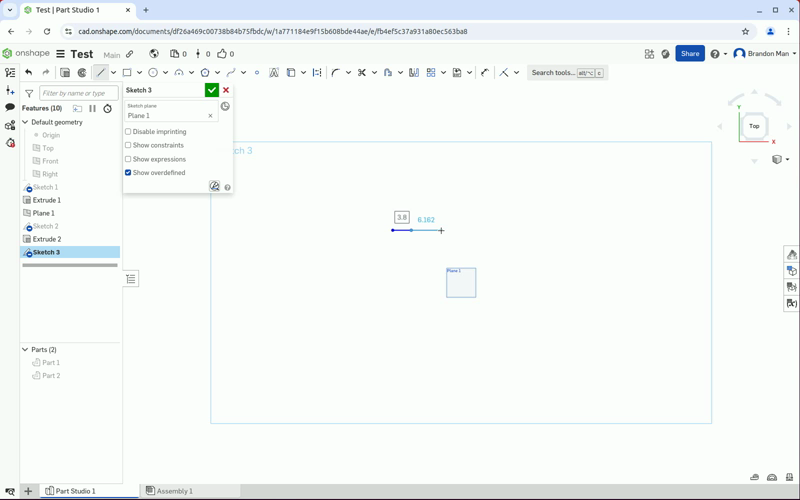
mouse_move(411, 219)
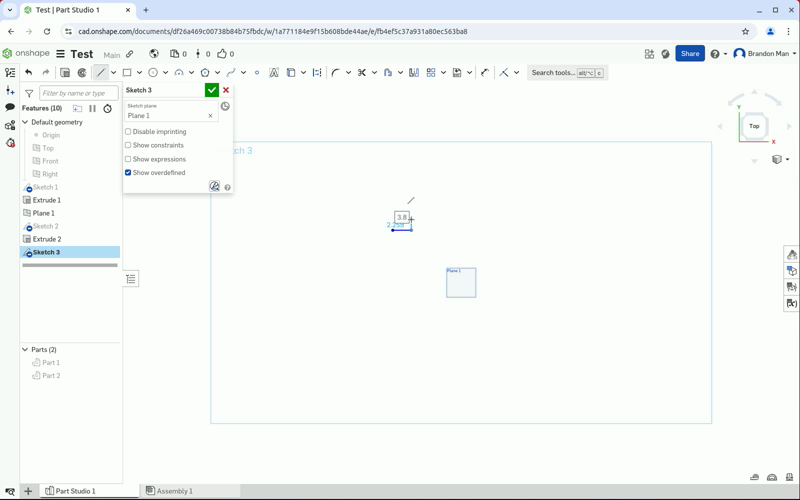
click(411, 219)
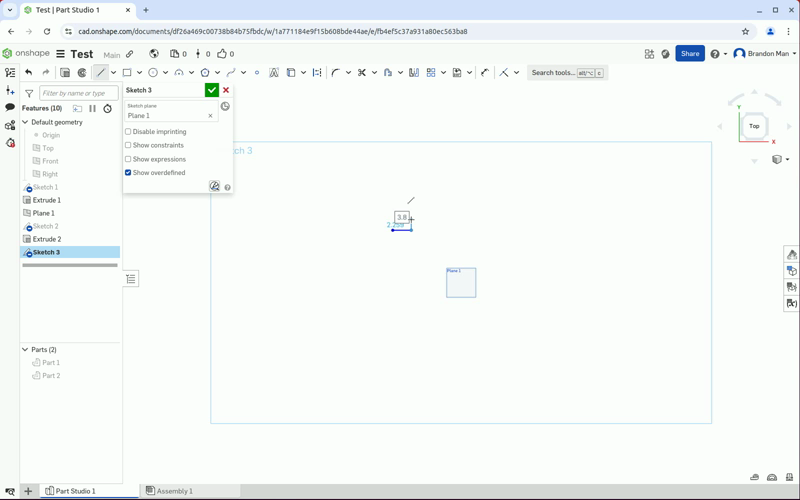
key_up(shift)
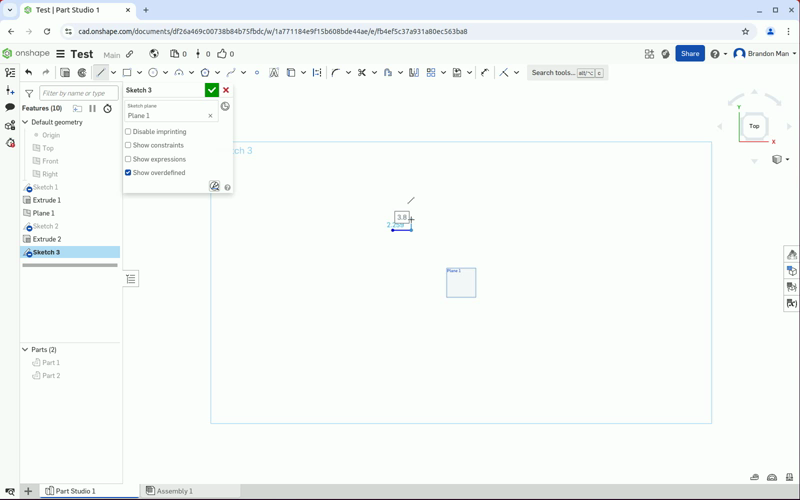
key_down(shift)
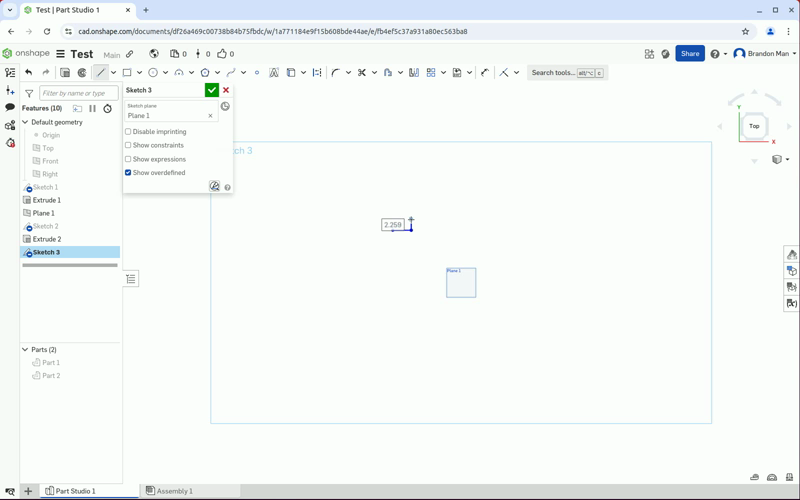
mouse_move(441, 219)
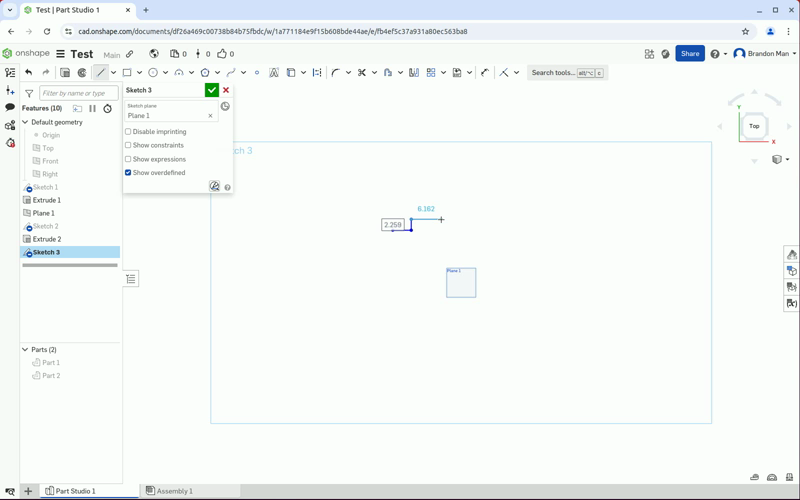
mouse_move(392, 219)
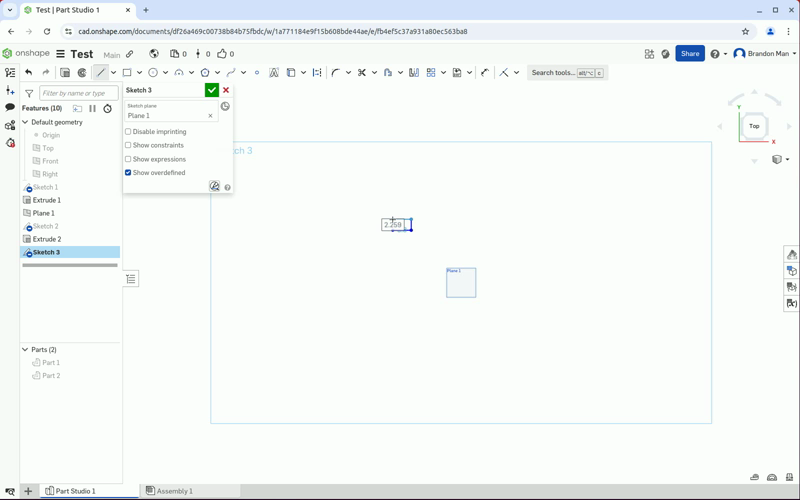
click(392, 219)
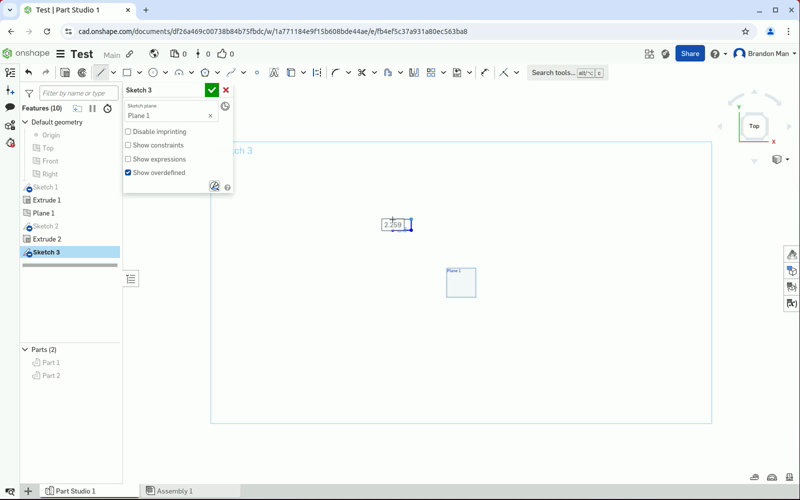
key_up(shift)
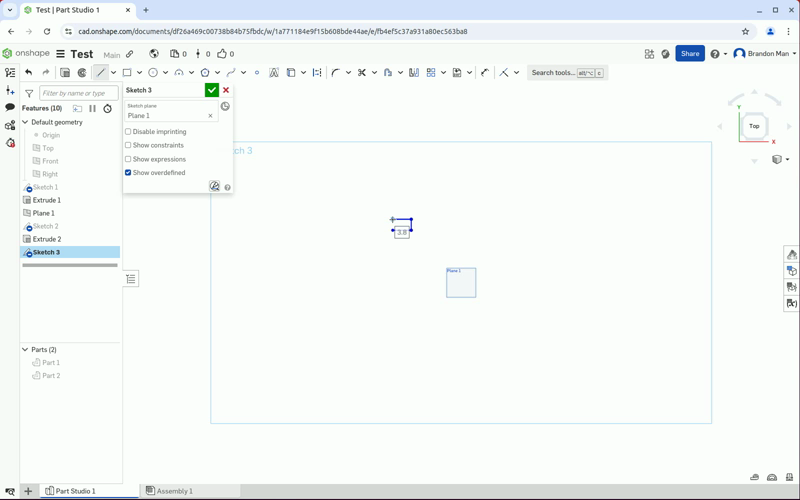
mouse_move(422, 219)
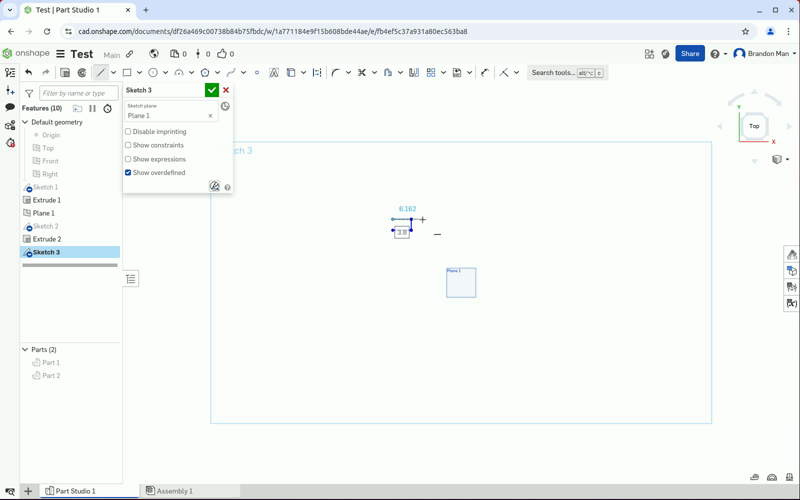
key_down(shift)
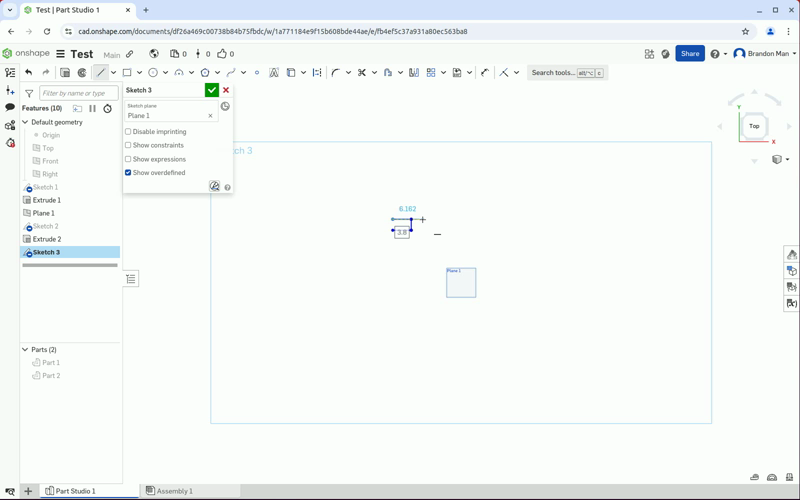
mouse_move(392, 230)
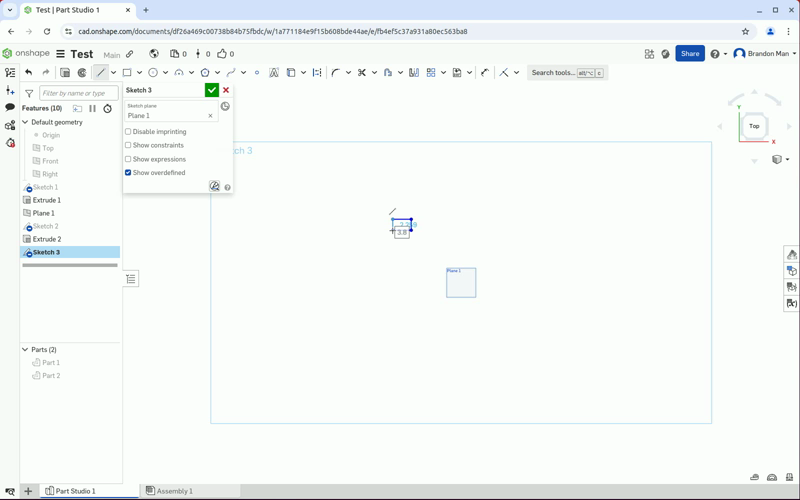
key_up(shift)
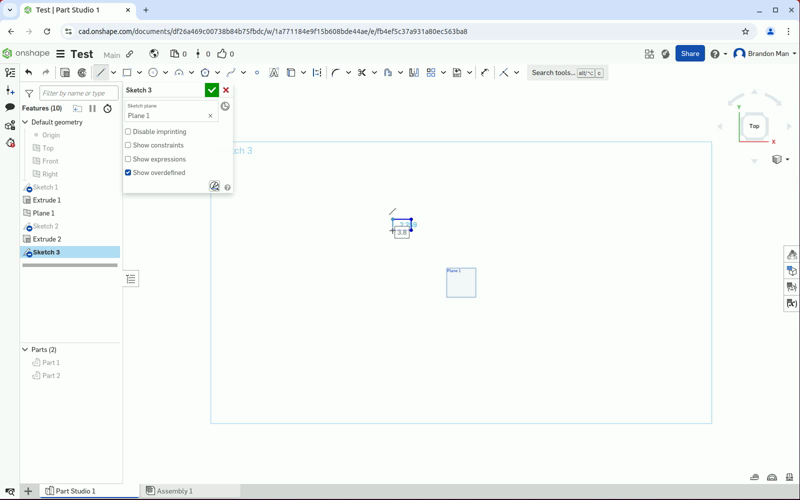
click(392, 230)
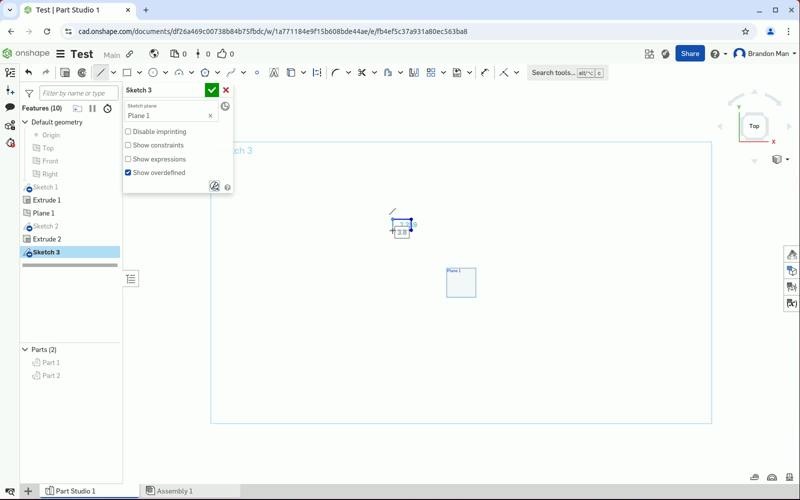
key(esc)
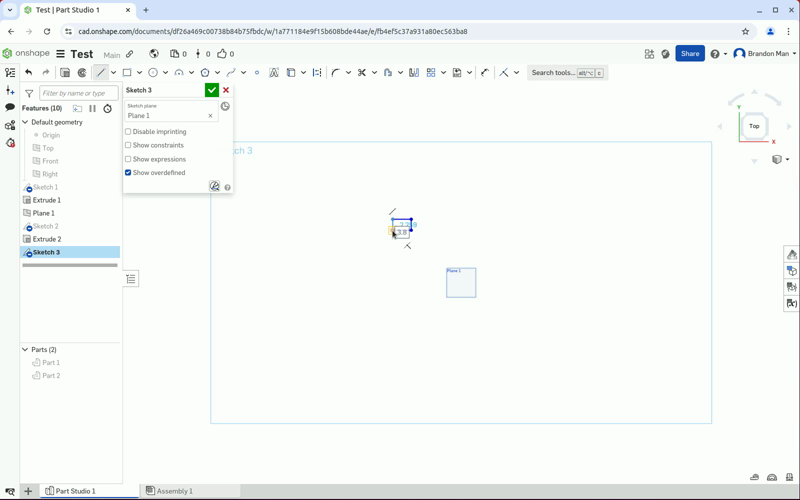
mouse_move(398, 225)
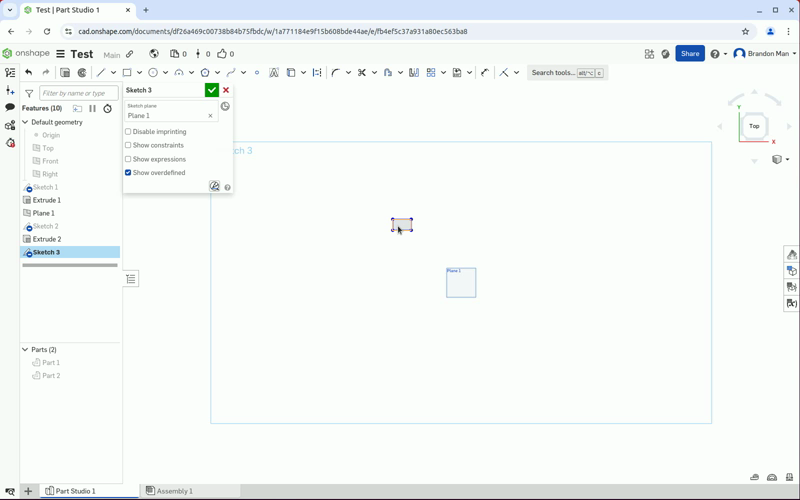
scroll(6)
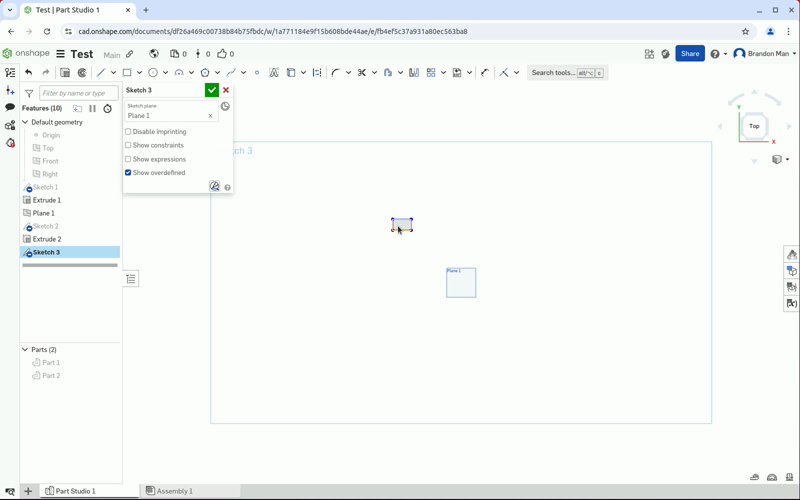
scroll(6)
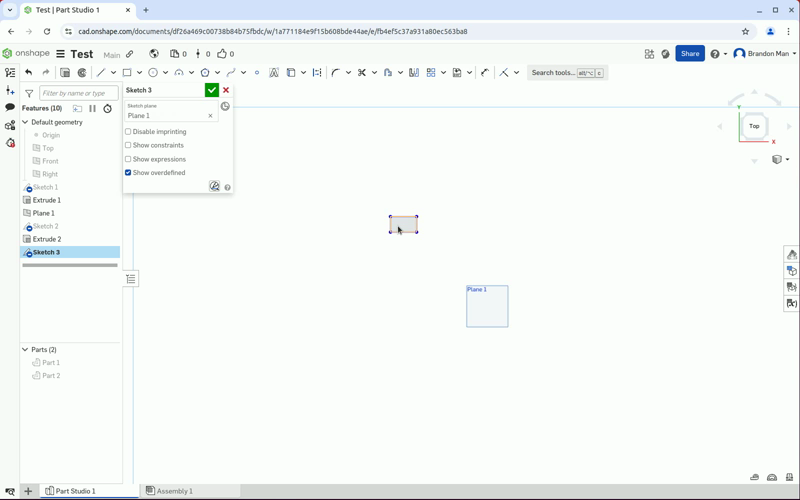
scroll(6)
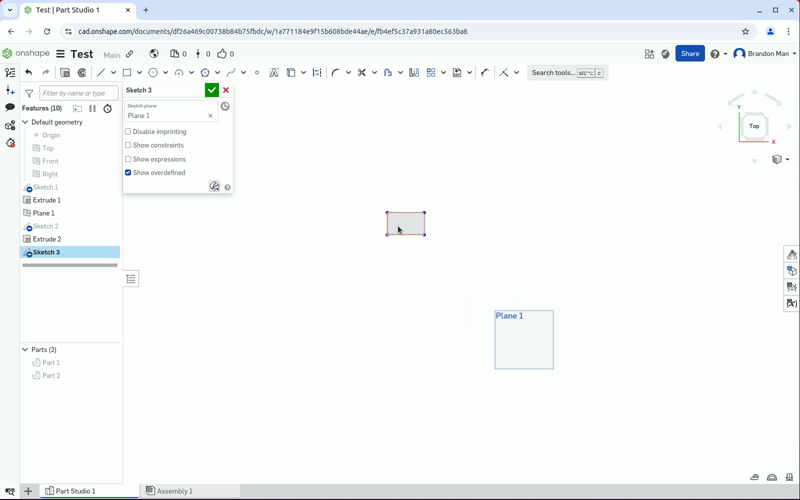
scroll(6)
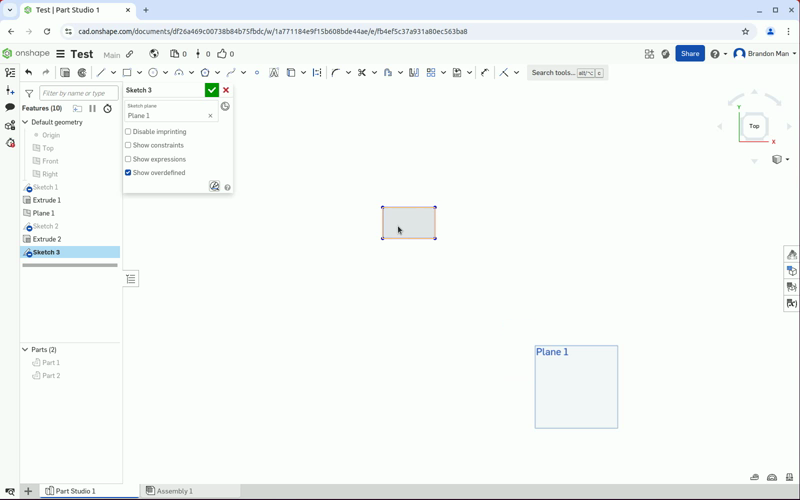
scroll(6)
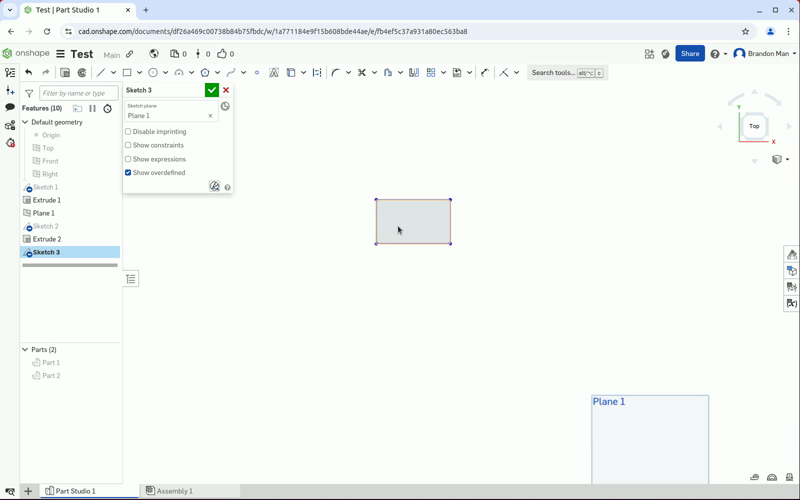
scroll(6)
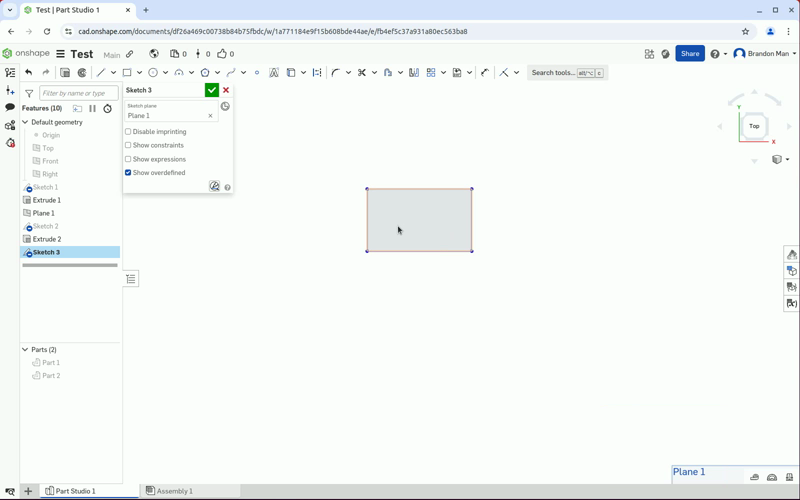
scroll(6)
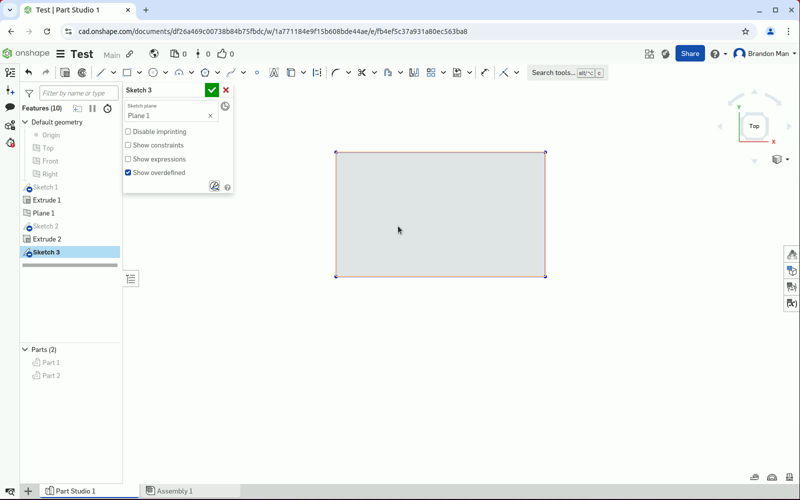
click(398, 225)
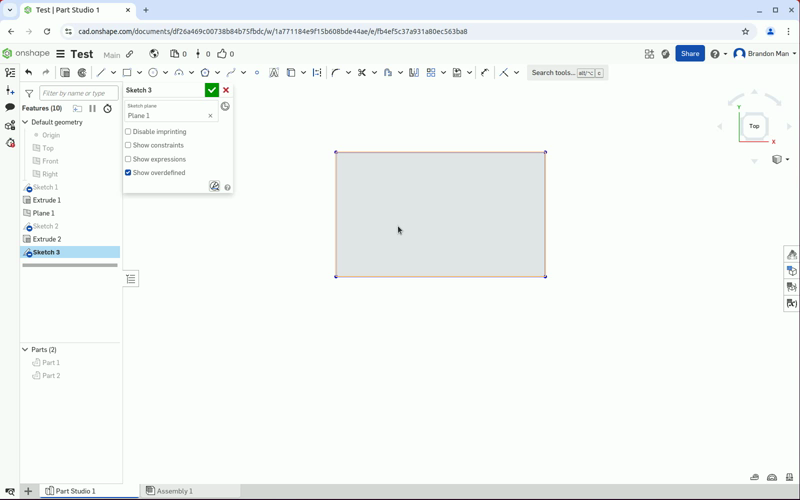
scroll(-6)
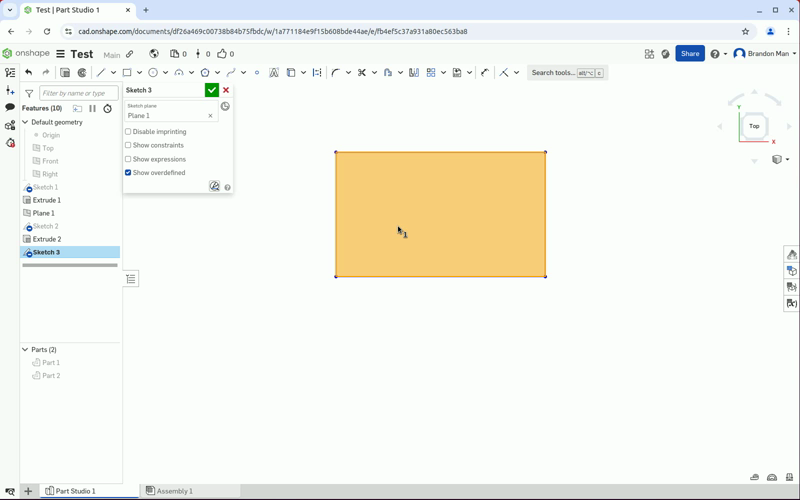
scroll(-6)
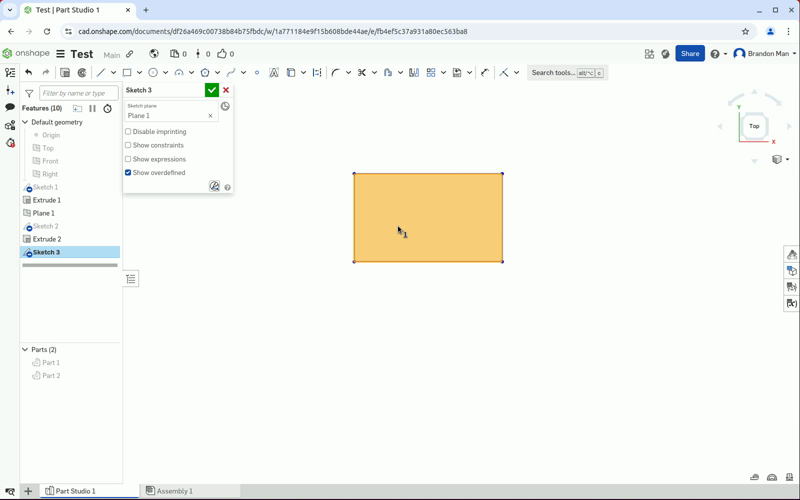
scroll(-6)
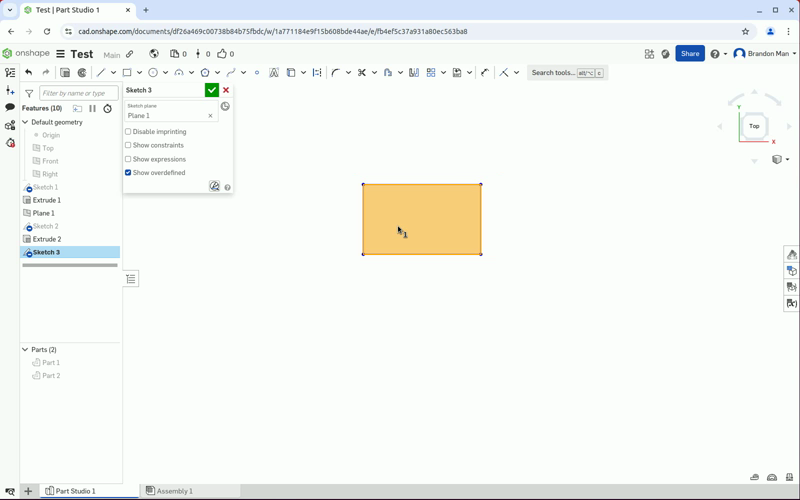
scroll(-6)
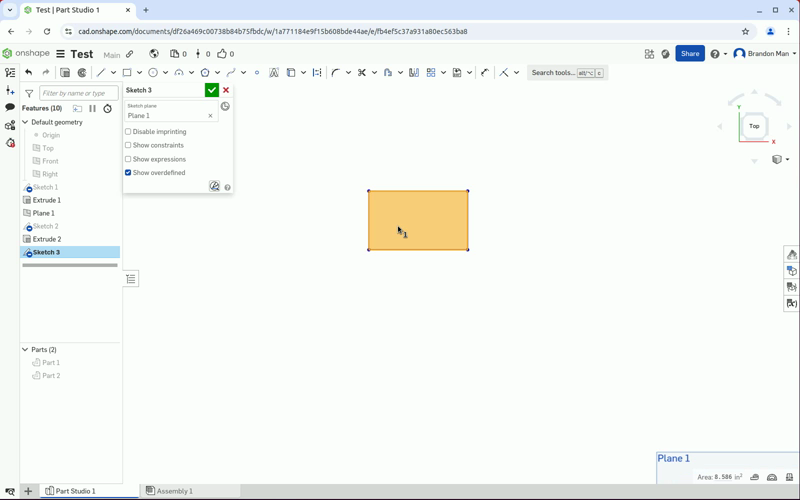
scroll(-6)
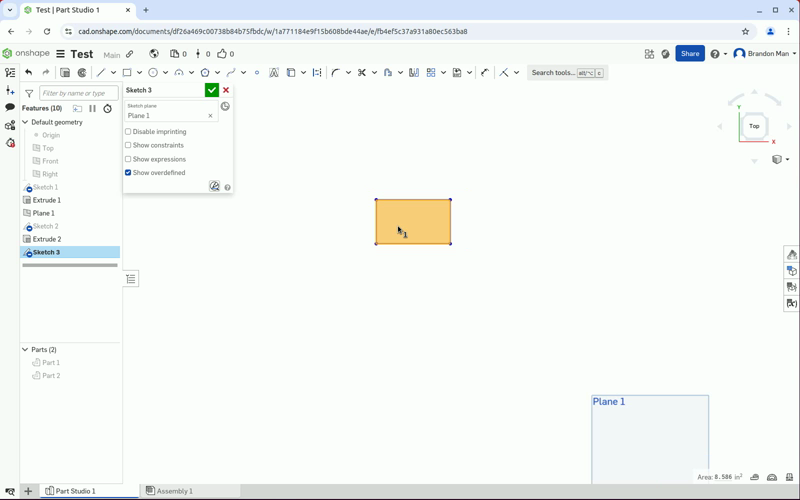
scroll(-6)
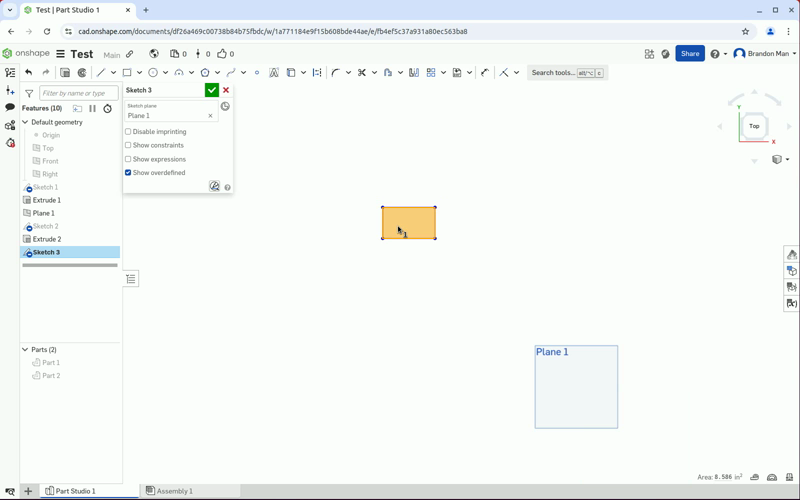
scroll(-6)
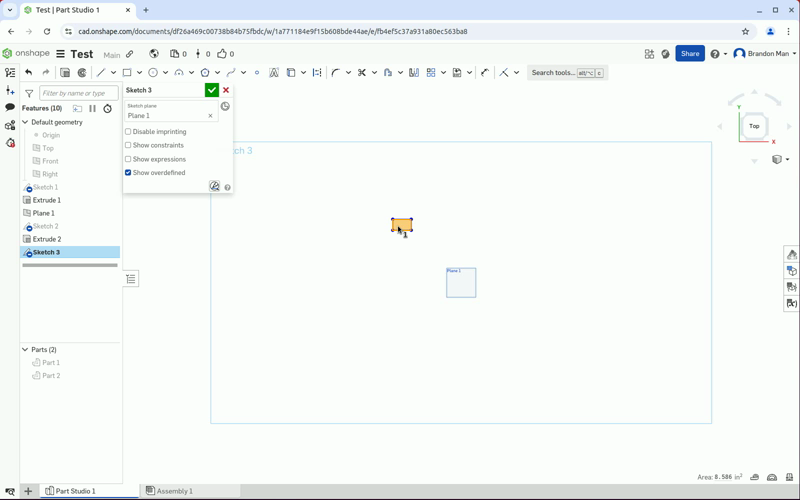
mouse_move(73, 352)
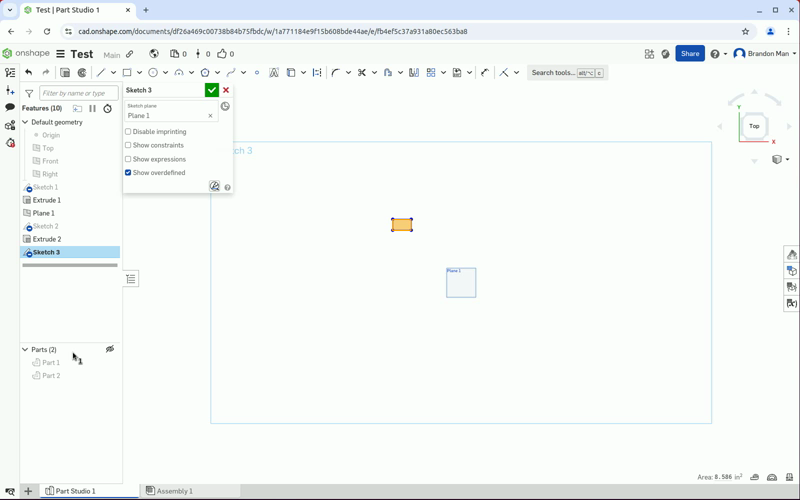
key(shift+y)
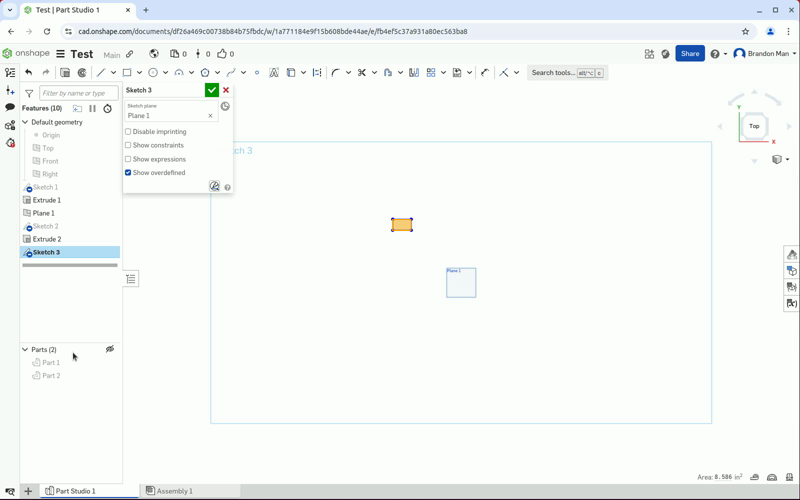
key(shift+e)
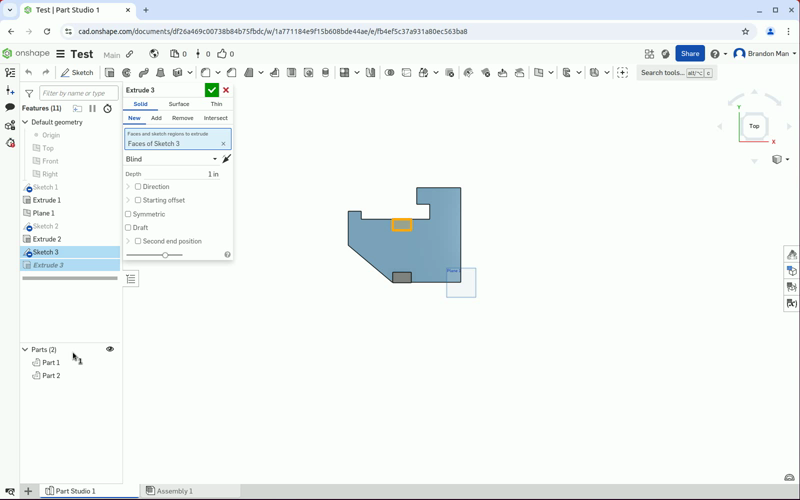
mouse_move(143, 106)
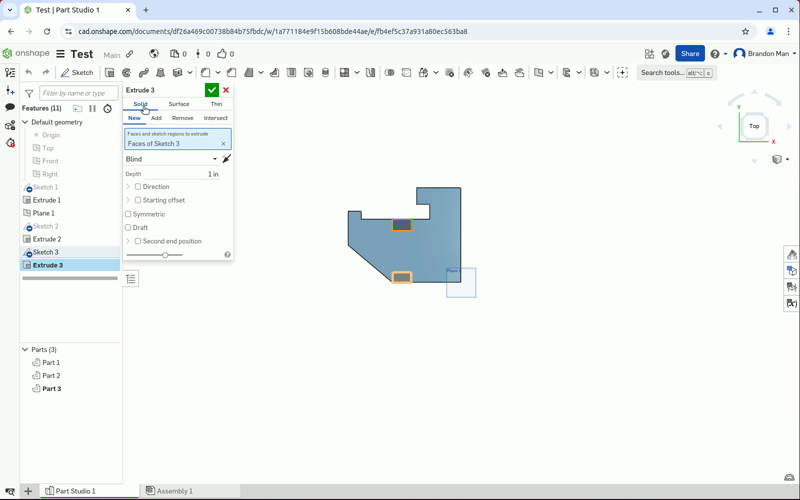
click(143, 106)
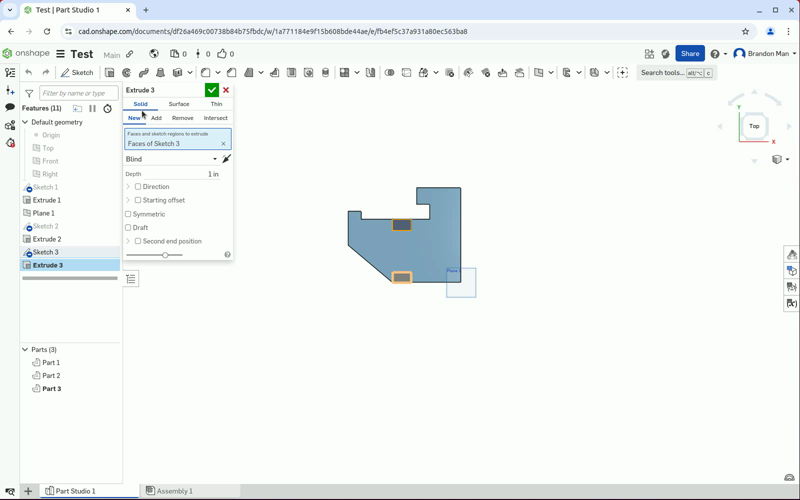
mouse_move(137, 120)
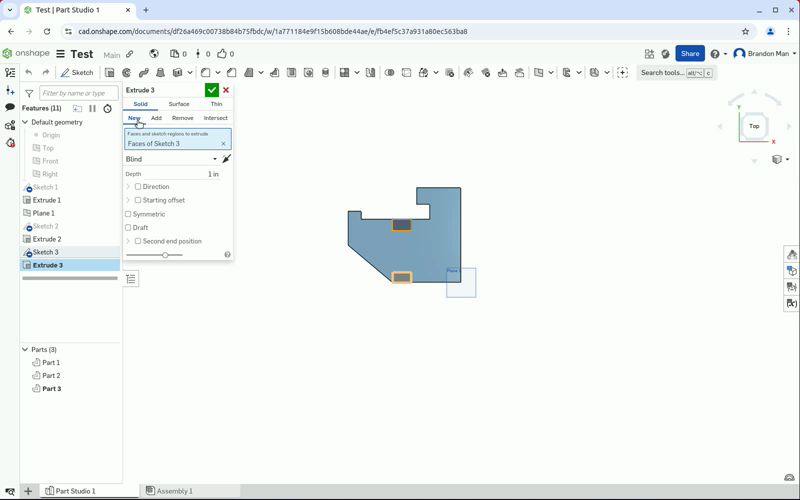
click(137, 120)
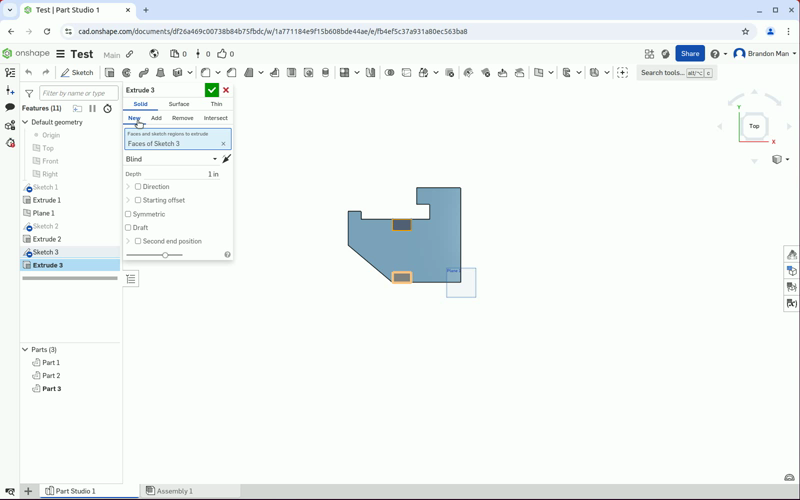
key(tab, 4)
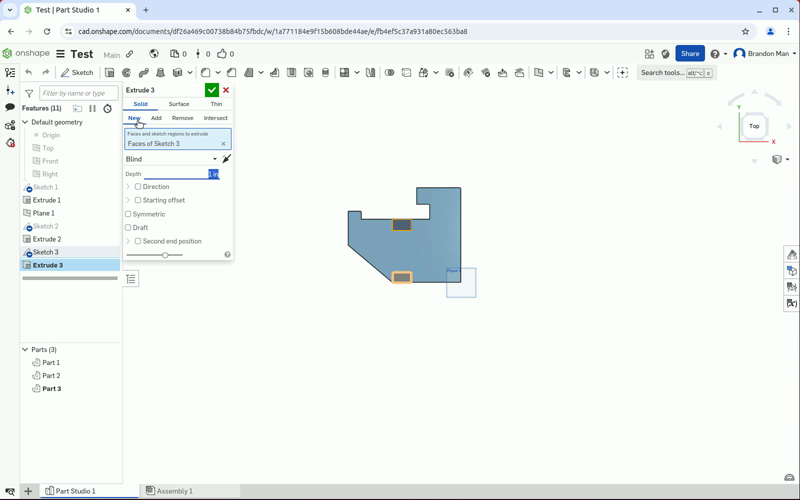
text(2.648)
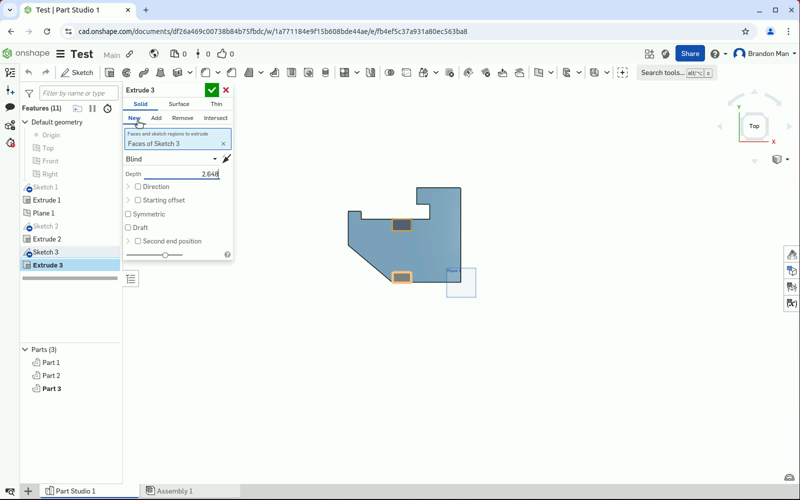
key(enter)
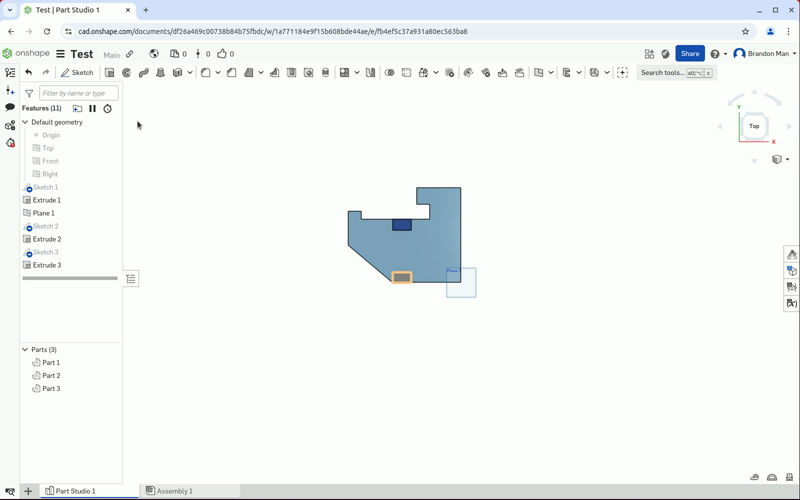
key(shift+h)
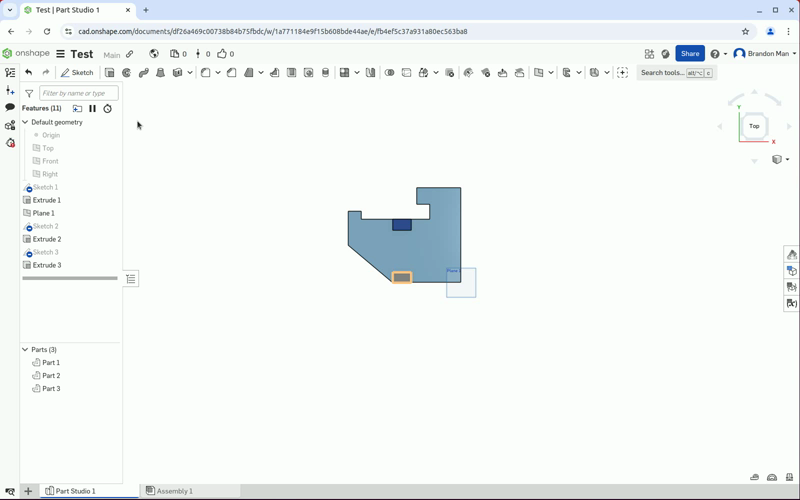
key(shift+h)
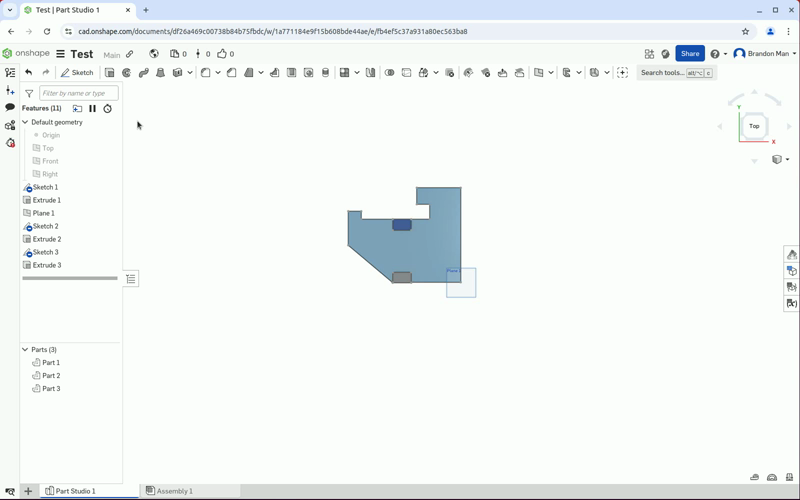
key(shift+7)
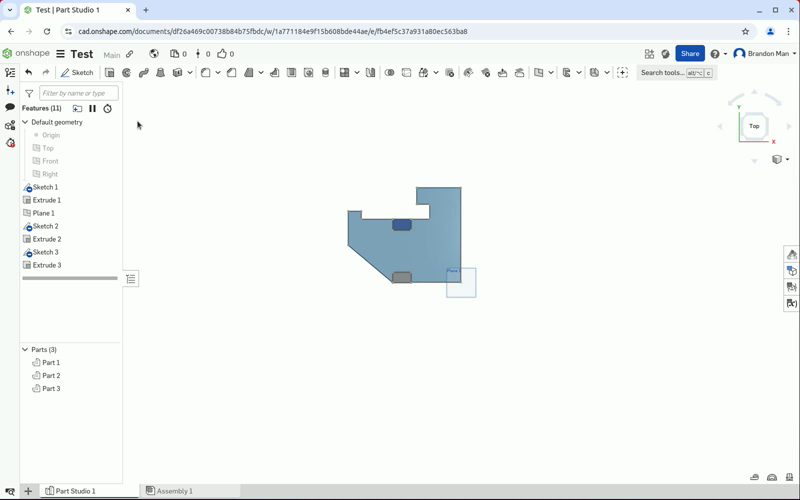
key(up, 3)
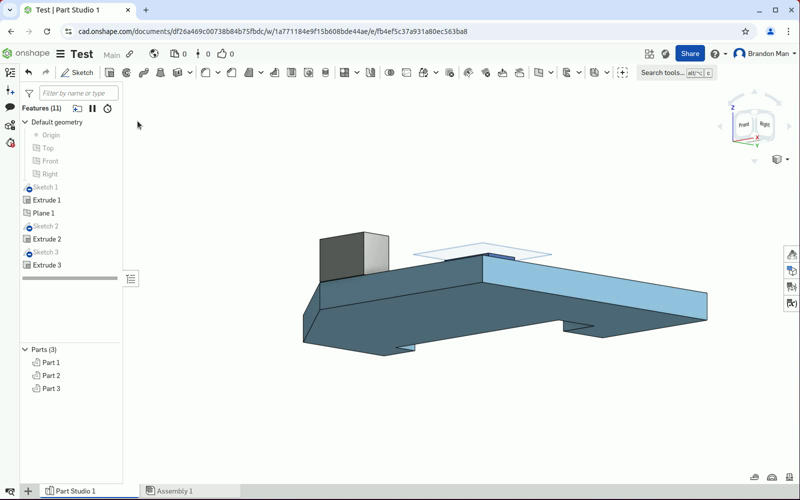
key(left, 3)
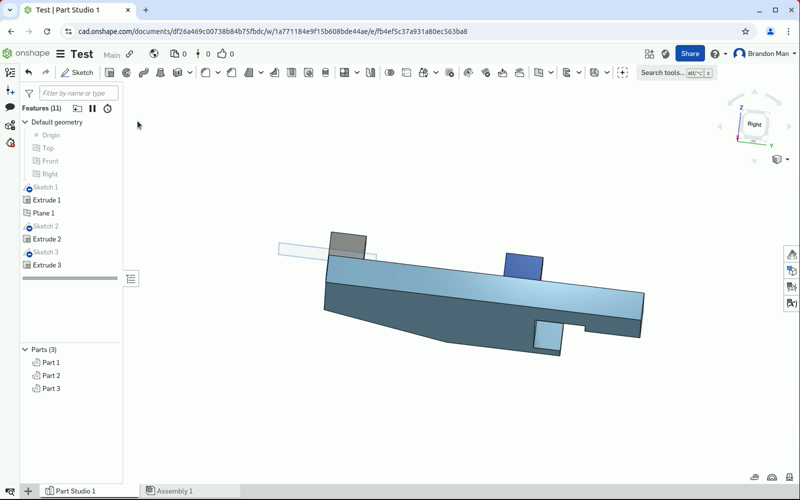
key(right, 3)
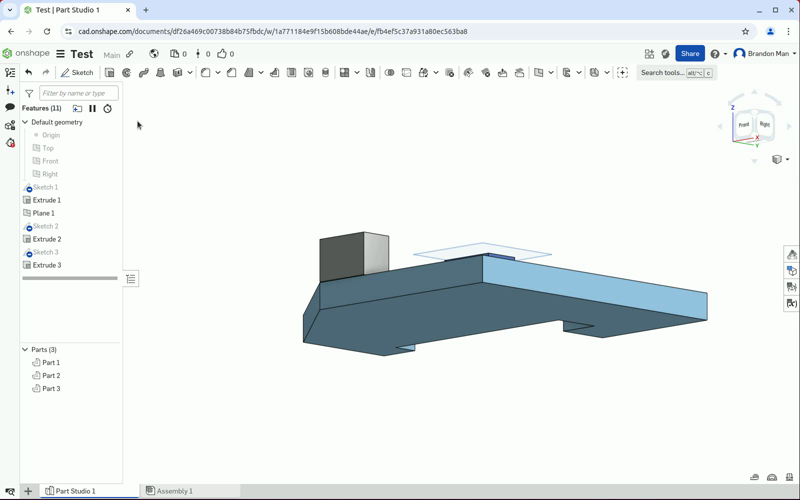
key(down, 3)
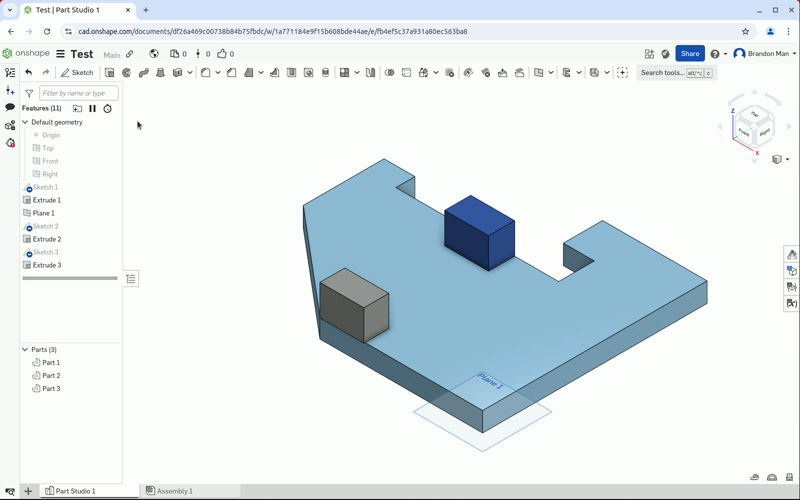
mouse_move(73, 189)
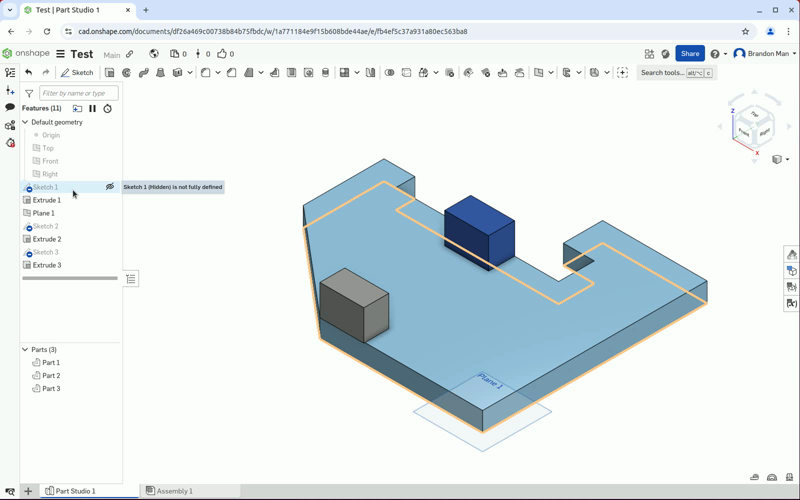
click(73, 189)